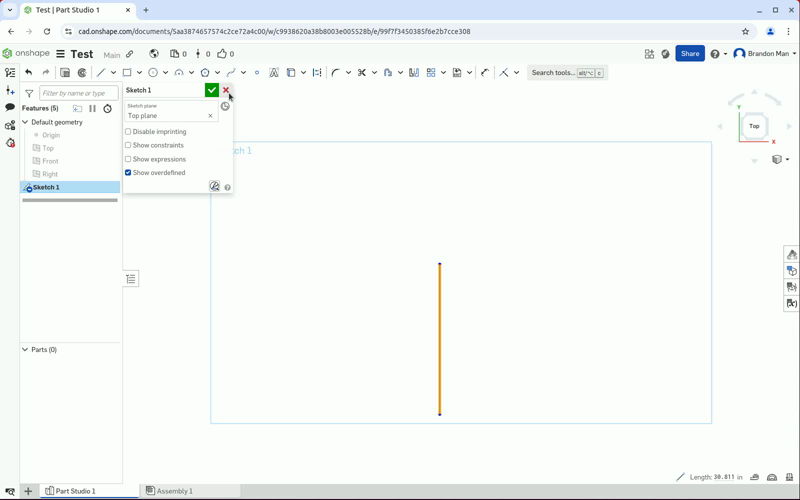
key(shift+h)
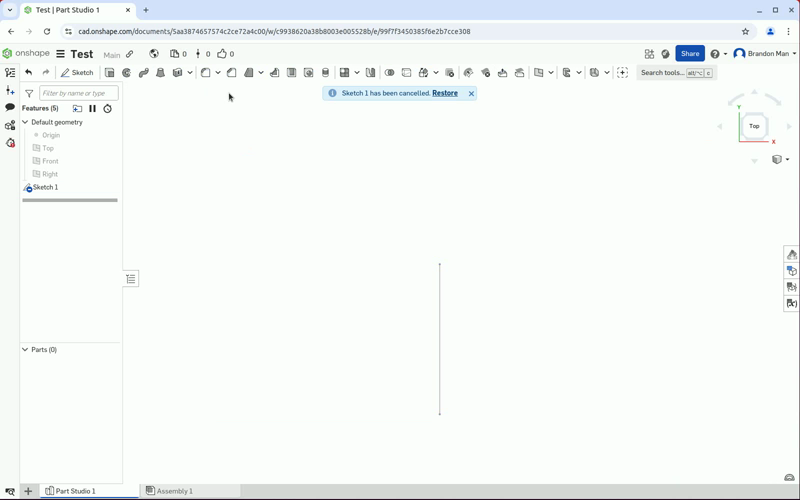
mouse_move(73, 352)
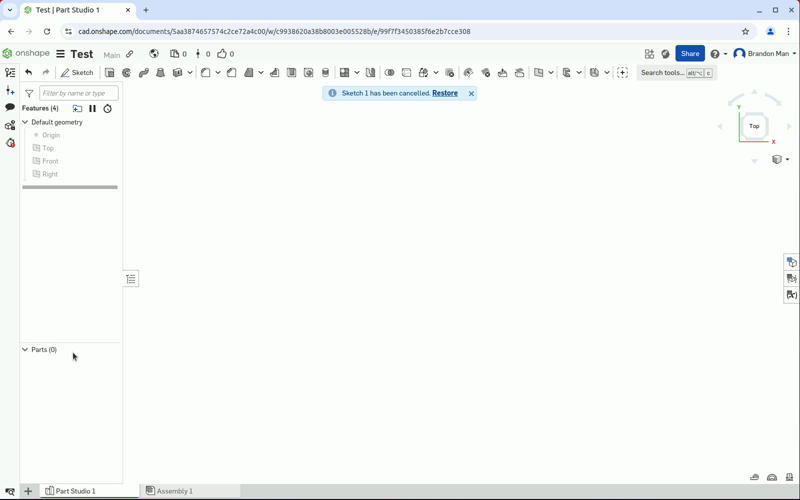
key(y)
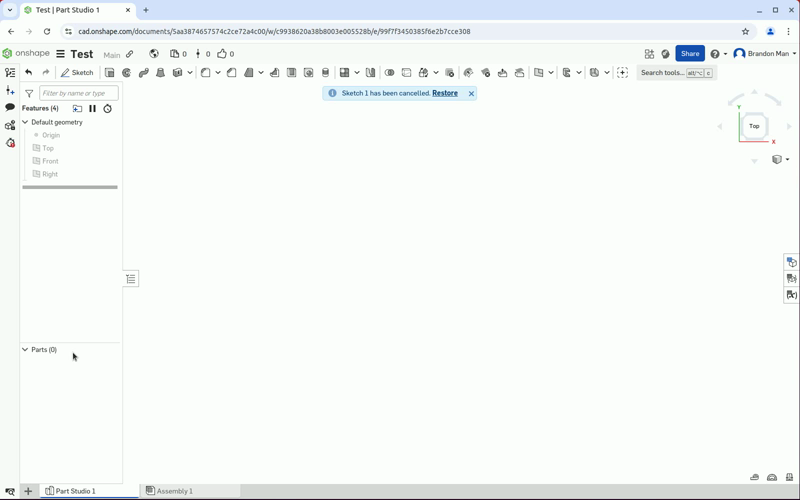
key(shift+p)
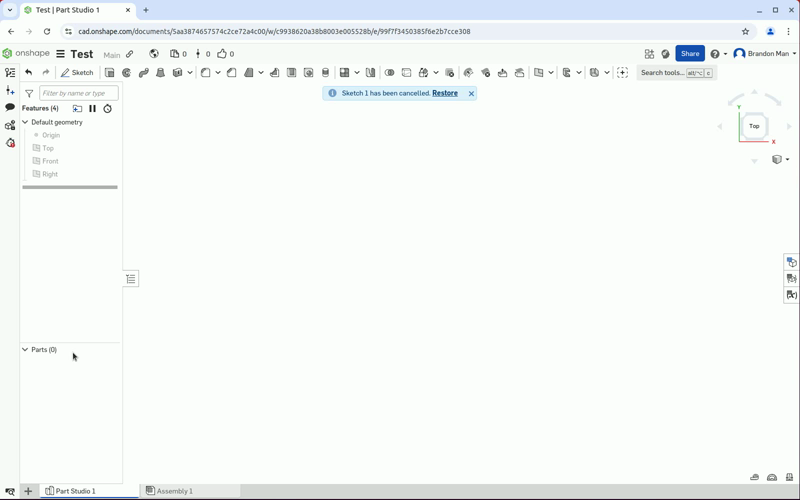
key(space)
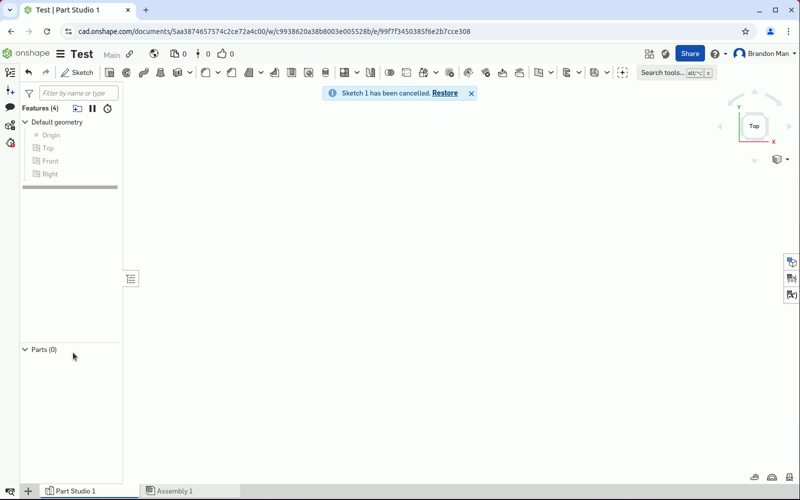
key_down(shift)
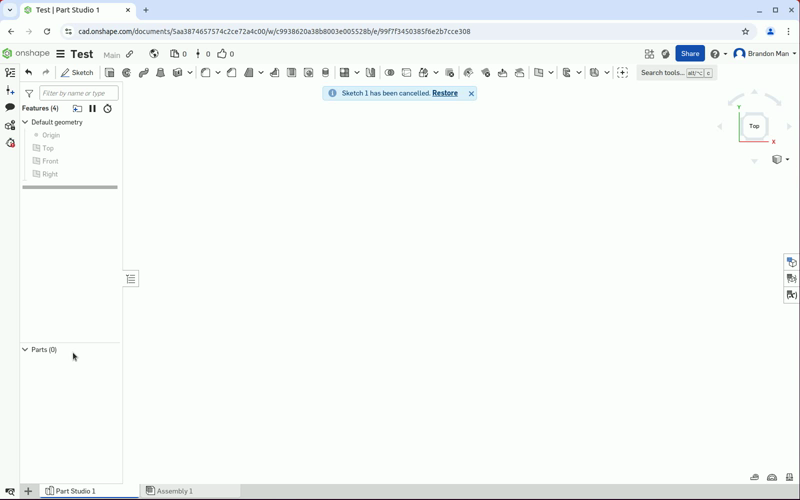
key(up)
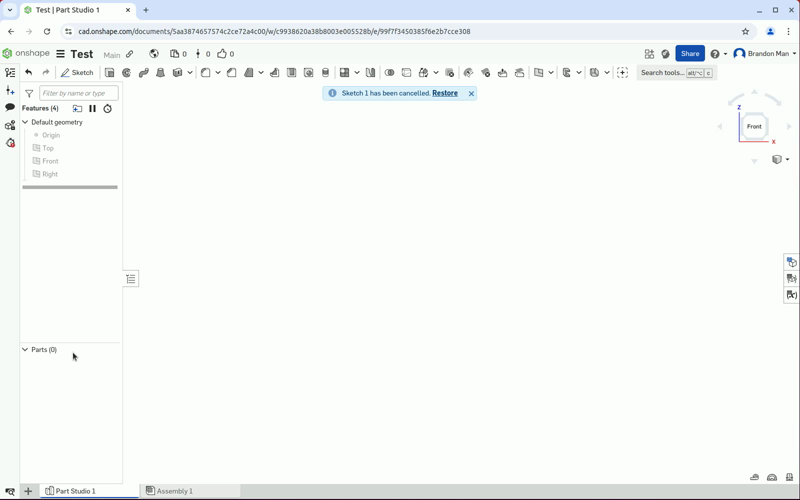
key_up(shift)
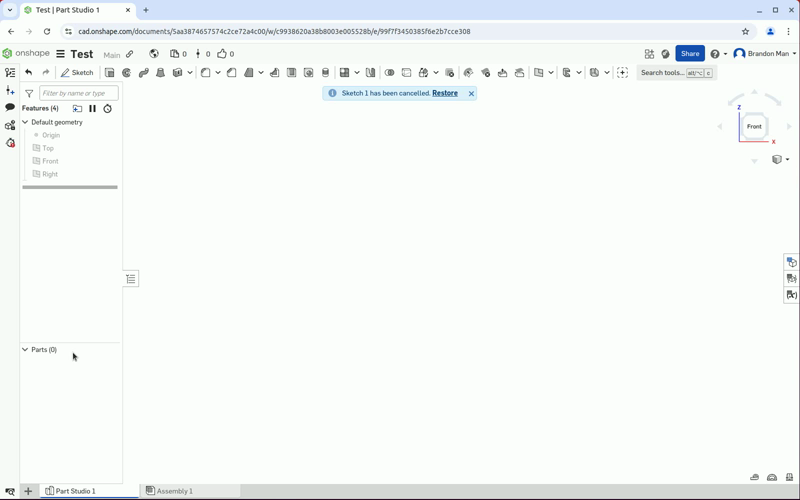
mouse_move(73, 352)
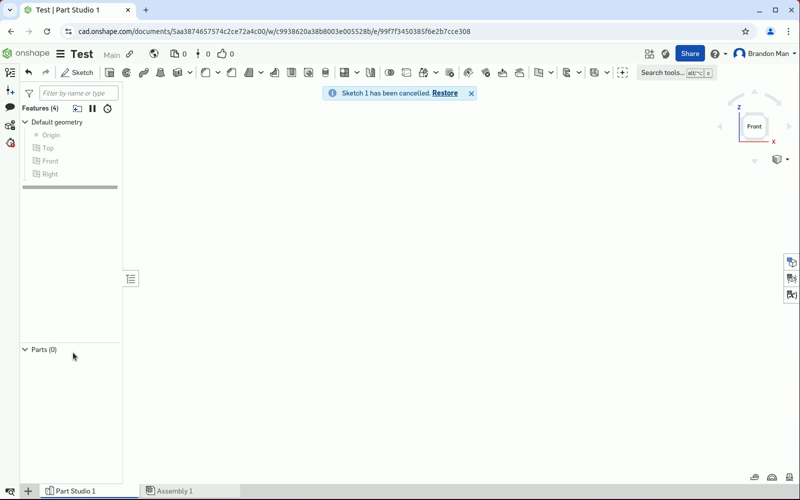
key(shift+y)
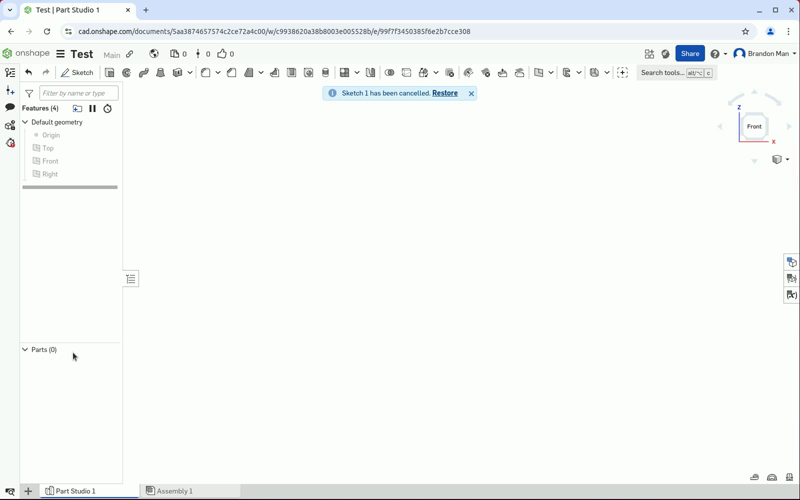
key(shift+s)
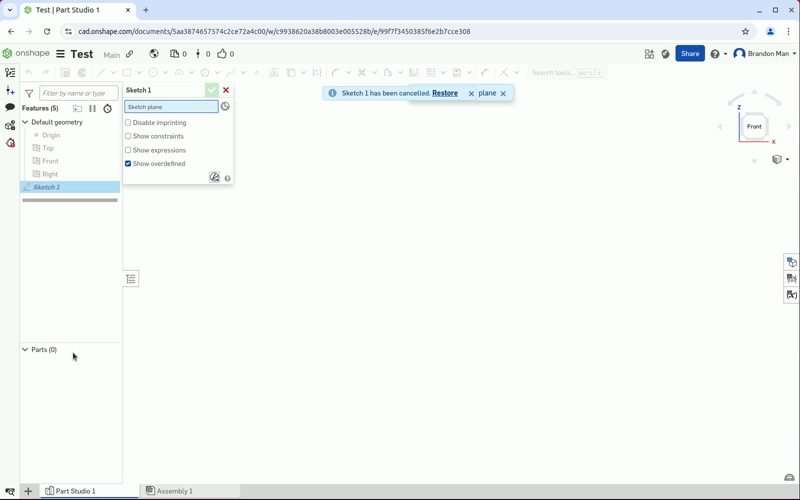
mouse_move(73, 163)
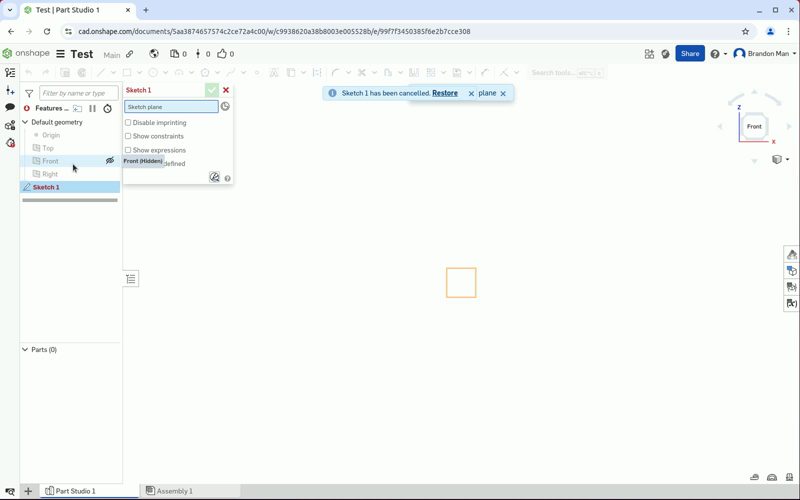
click(73, 163)
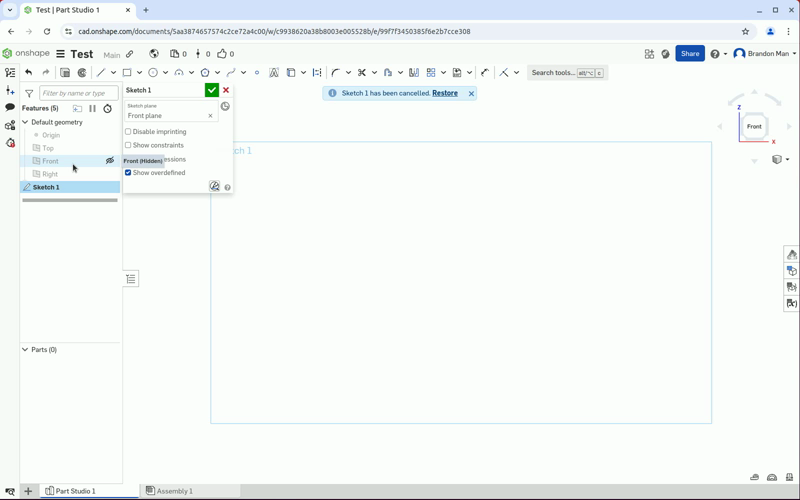
mouse_move(73, 352)
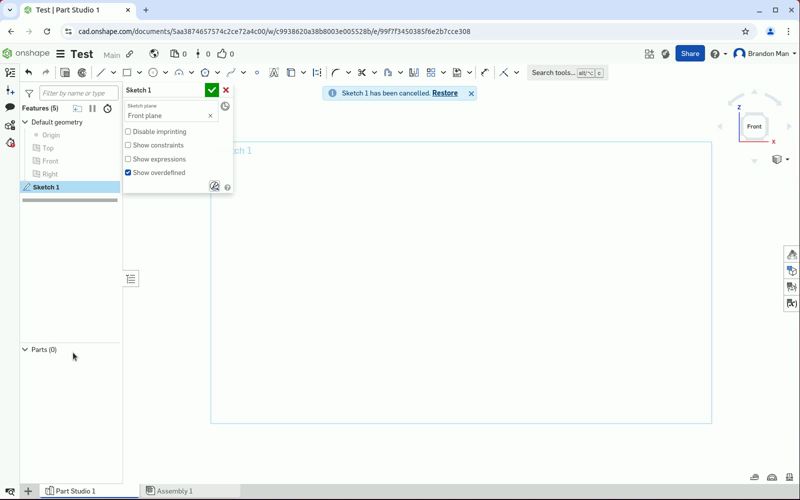
key(y)
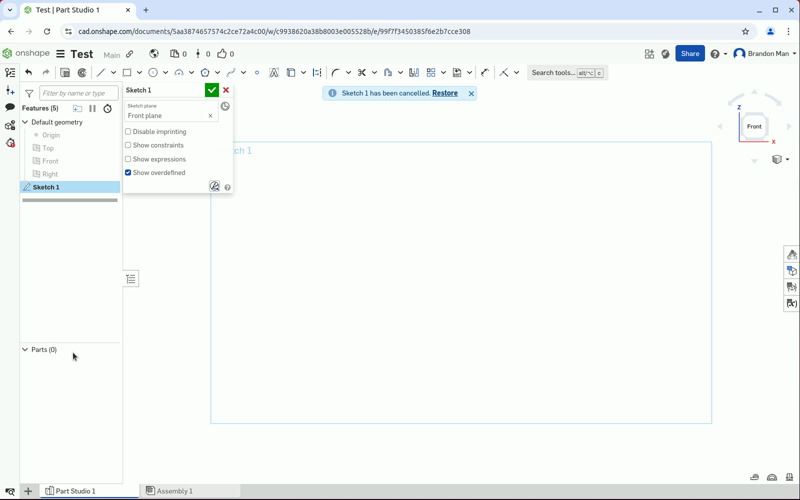
key(l)
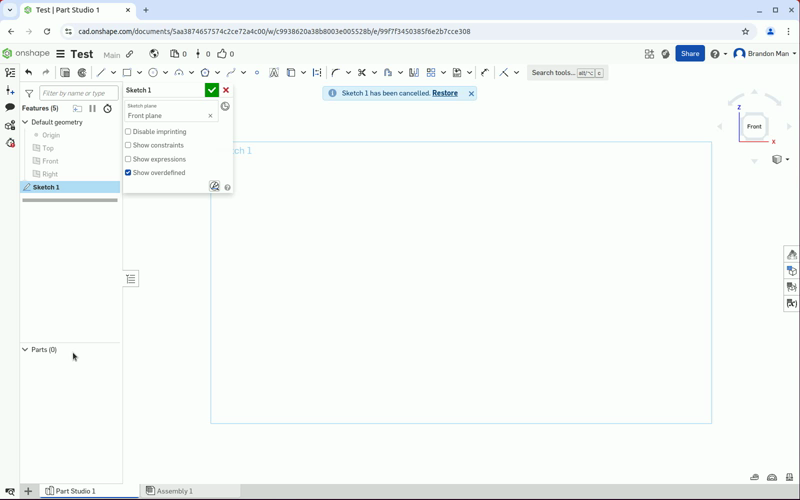
key_down(shift)
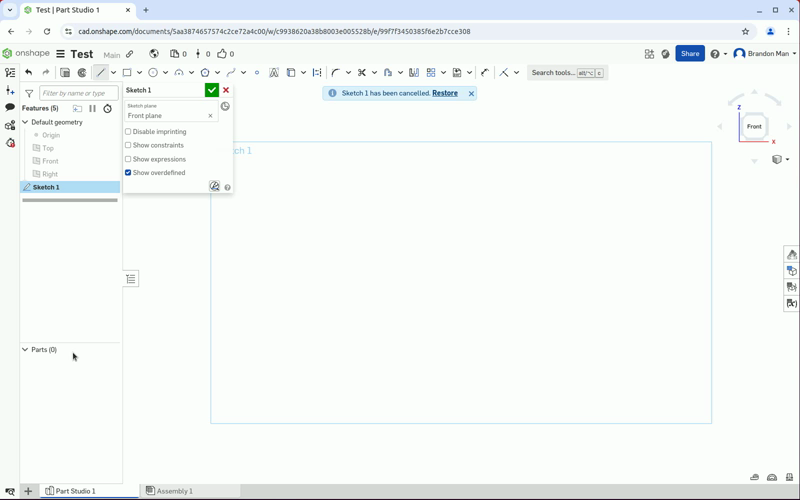
mouse_move(460, 282)
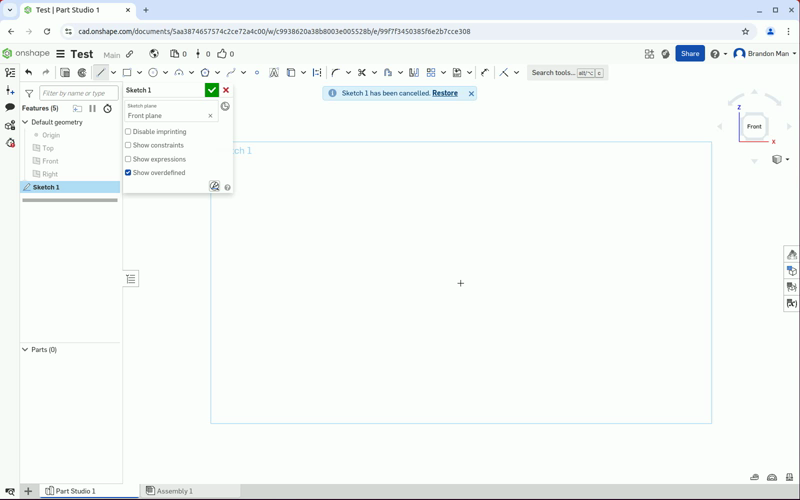
click(460, 282)
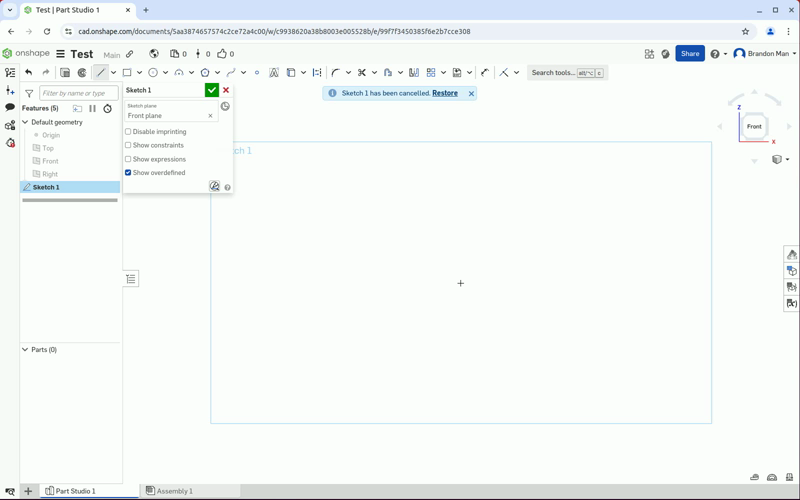
key_up(shift)
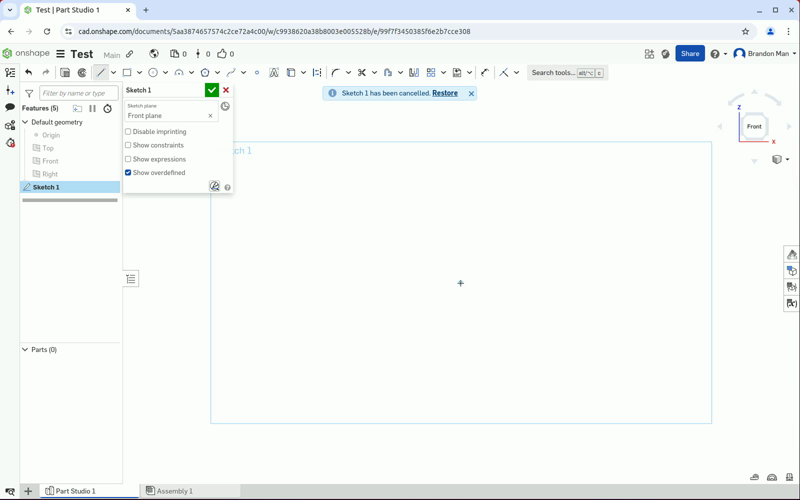
key_down(shift)
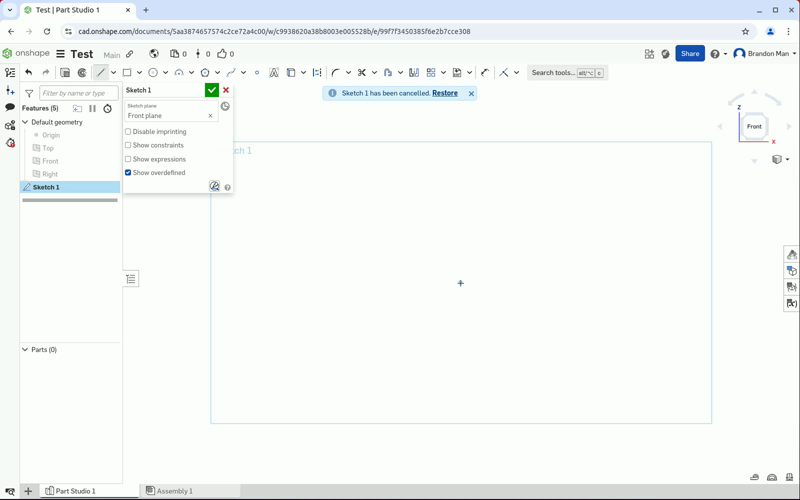
mouse_move(573, 282)
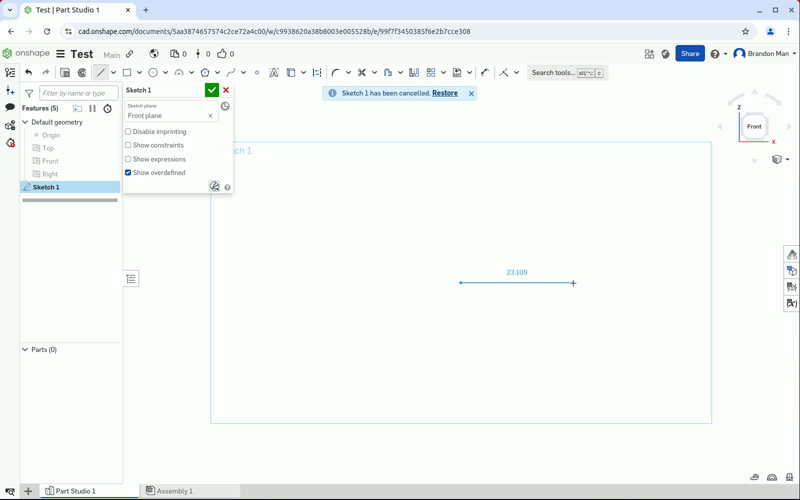
click(573, 282)
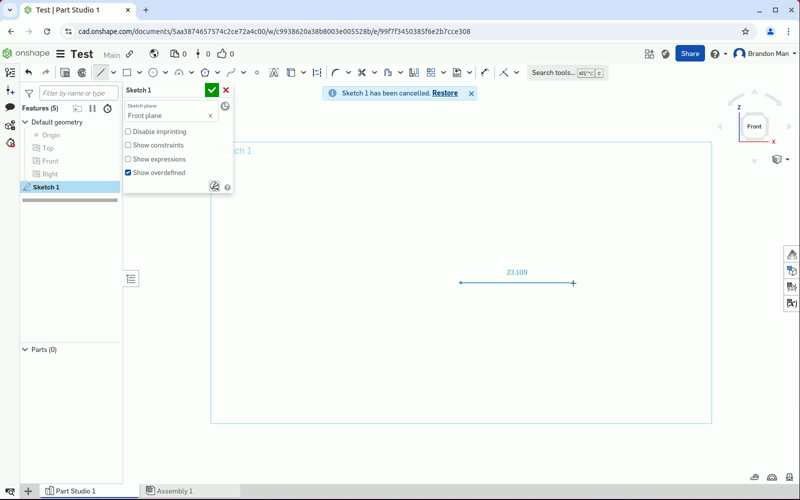
key_up(shift)
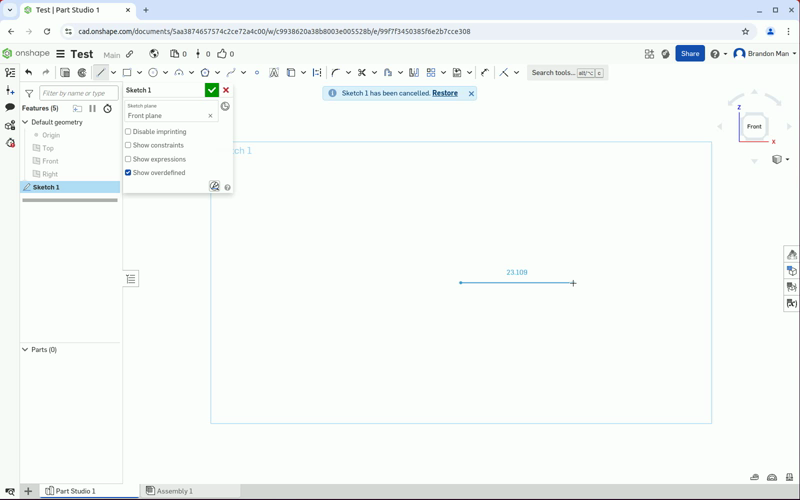
key_down(shift)
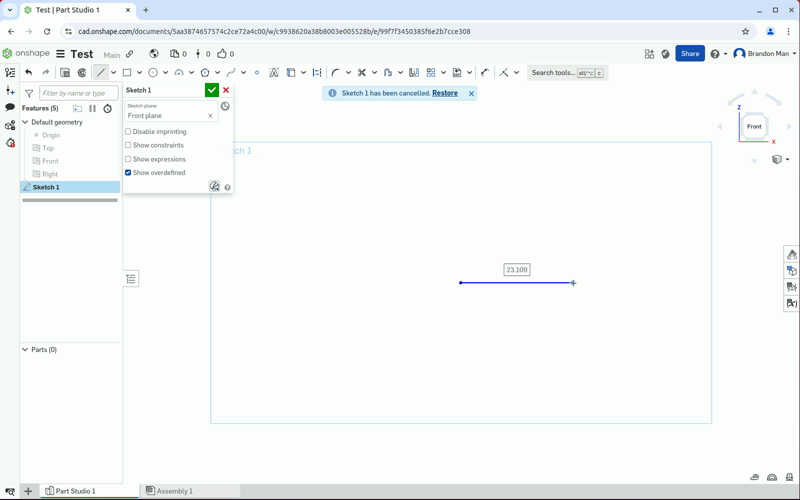
mouse_move(589, 282)
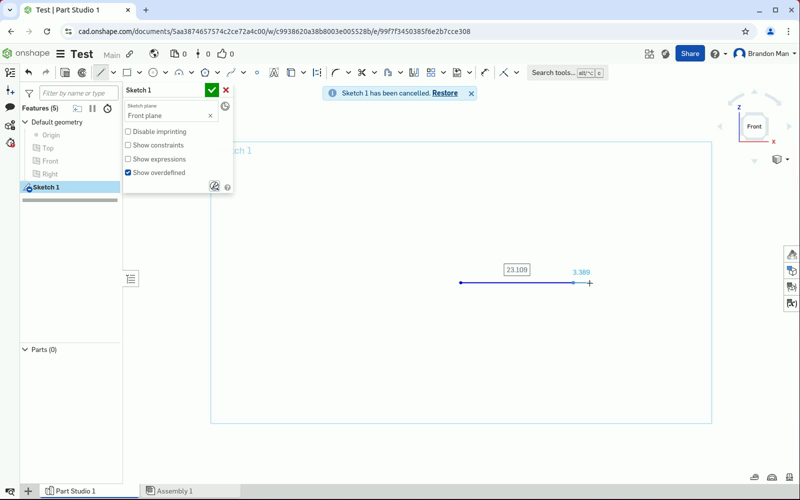
mouse_move(573, 267)
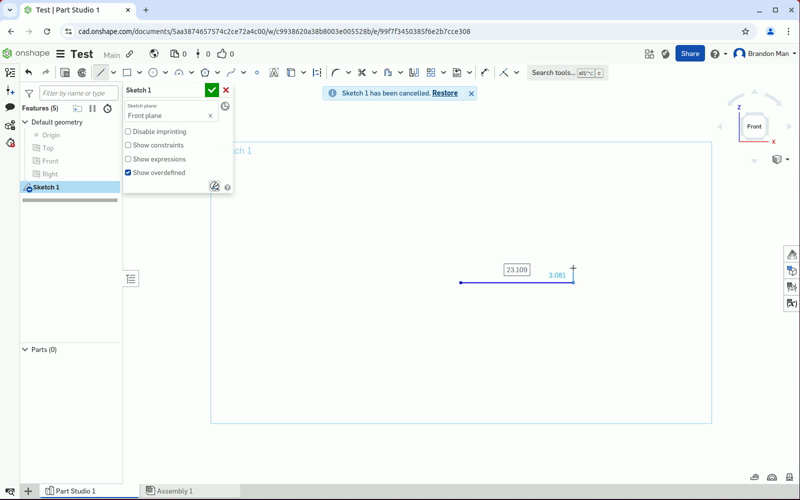
click(573, 267)
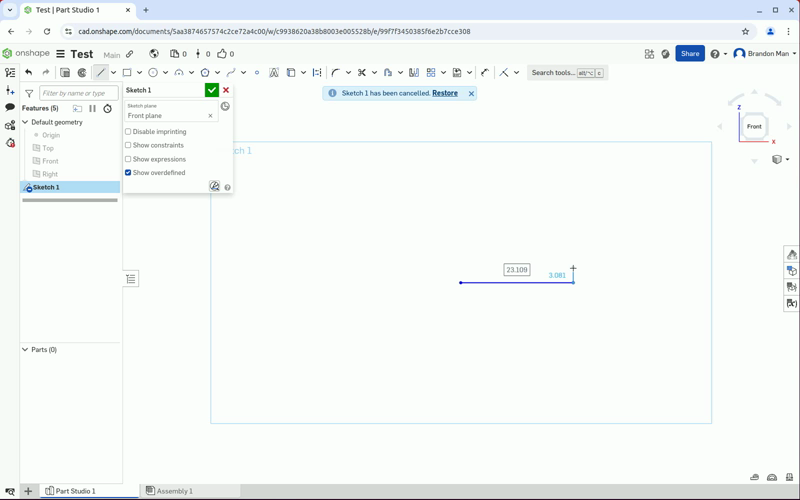
key_up(shift)
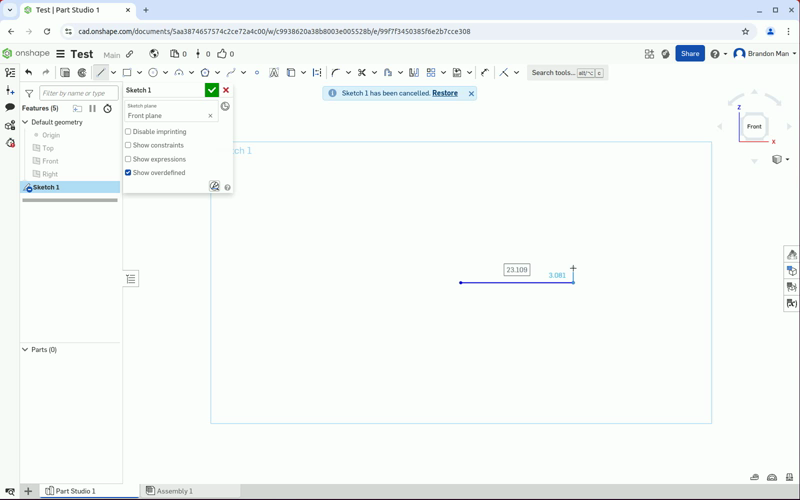
key_down(shift)
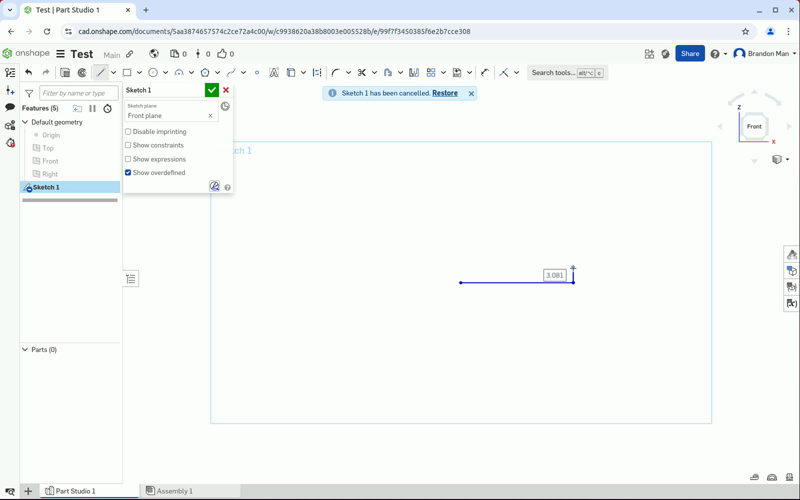
mouse_move(460, 267)
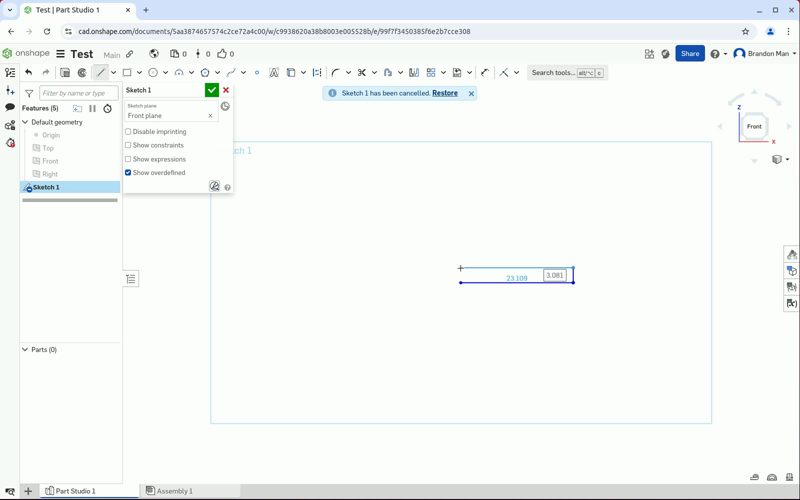
click(460, 267)
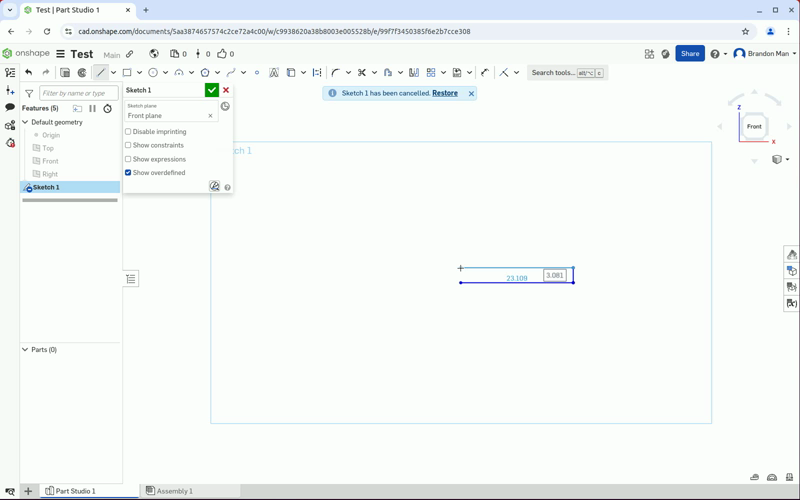
key_up(shift)
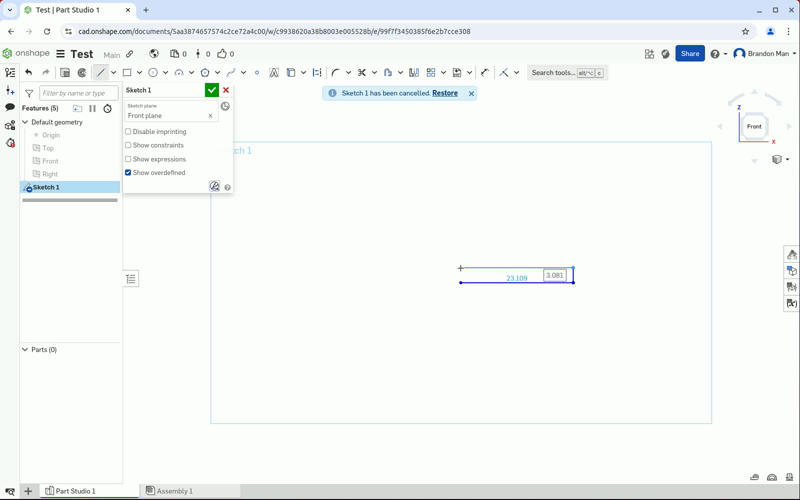
mouse_move(490, 267)
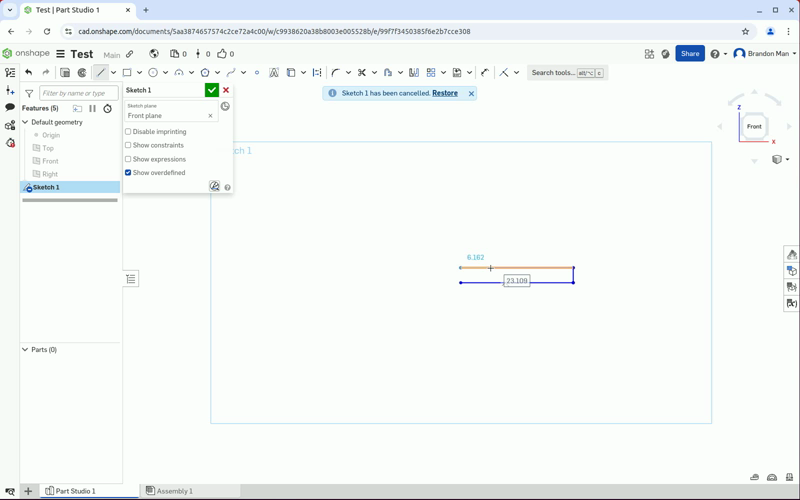
key_down(shift)
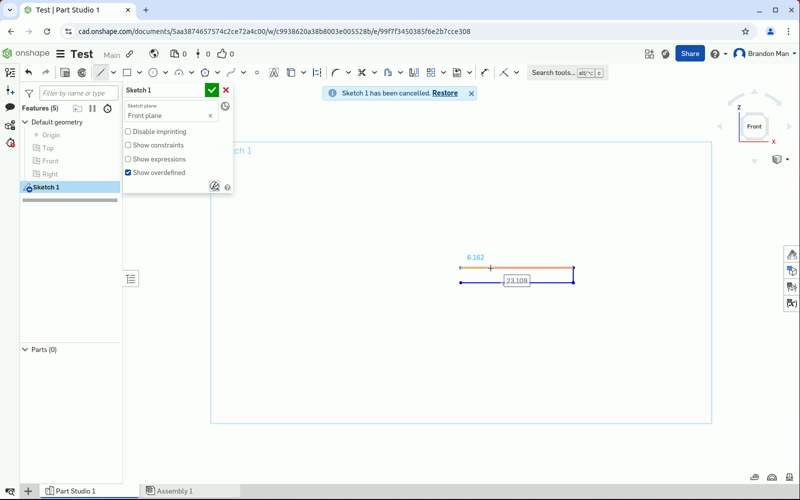
mouse_move(460, 282)
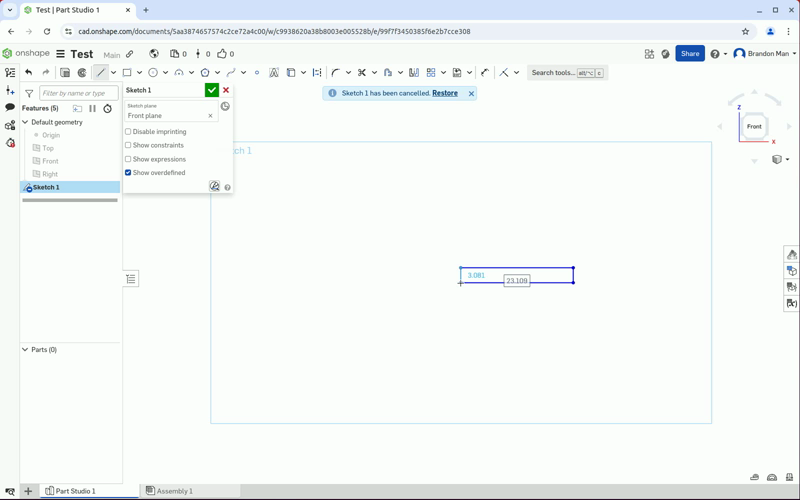
key_up(shift)
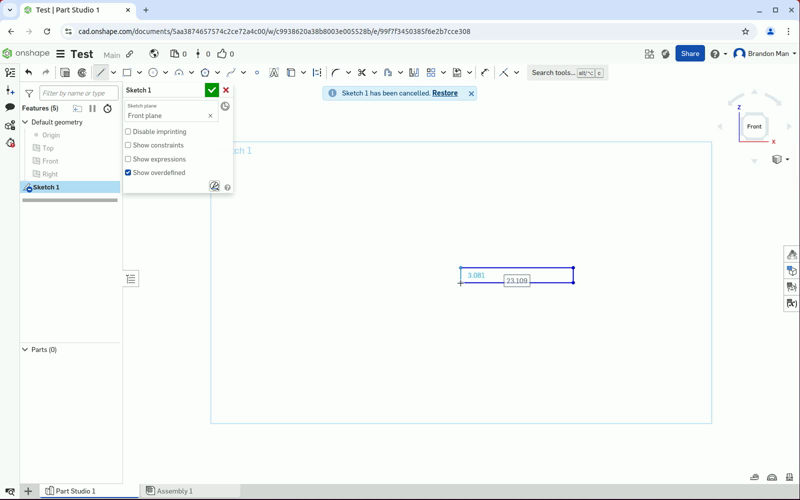
click(460, 282)
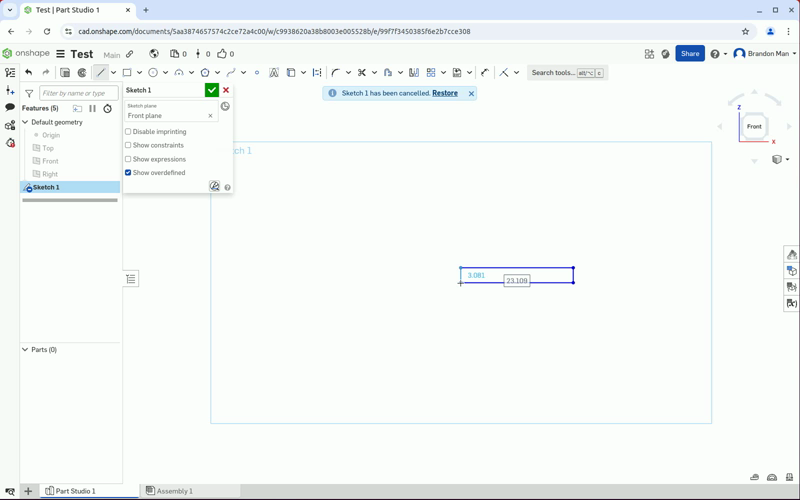
key(esc)
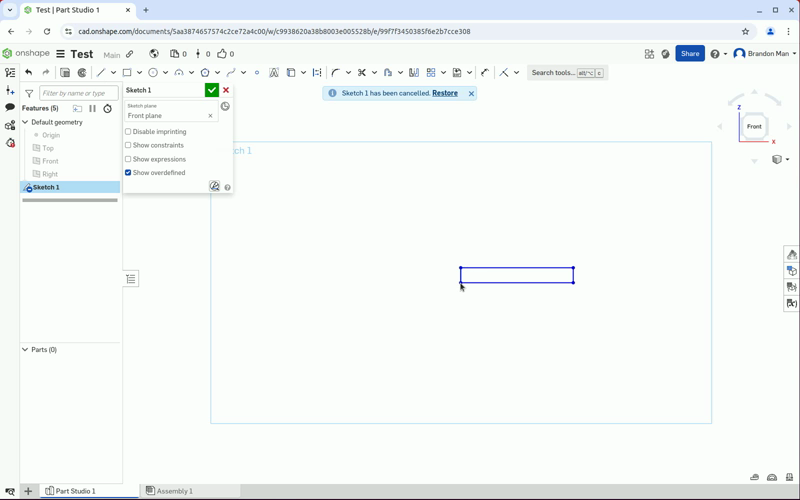
mouse_move(567, 274)
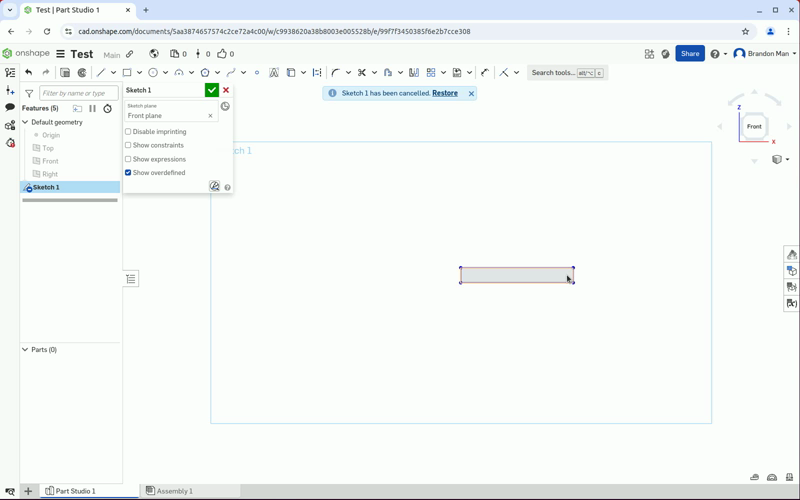
scroll(6)
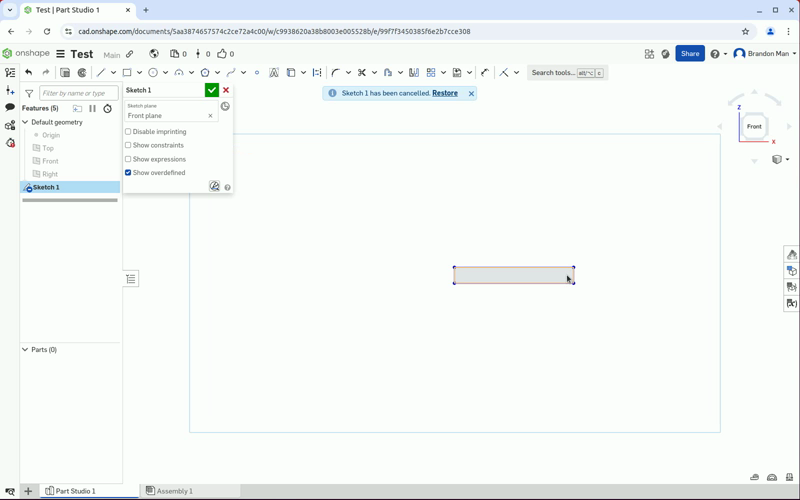
scroll(6)
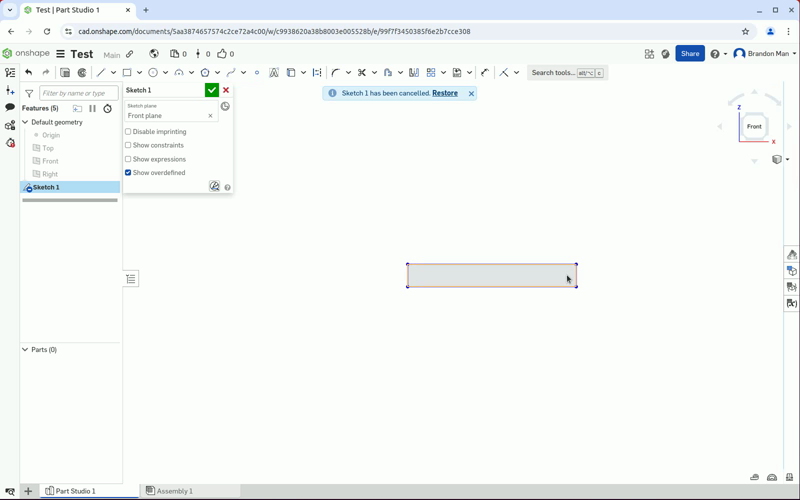
scroll(6)
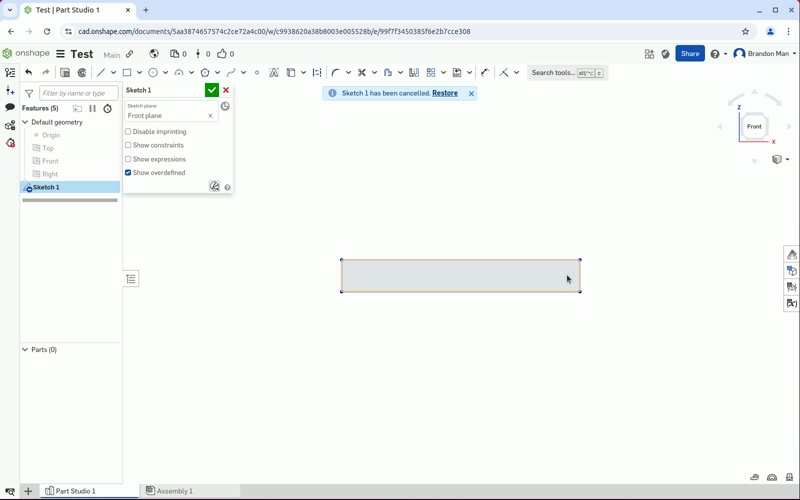
scroll(6)
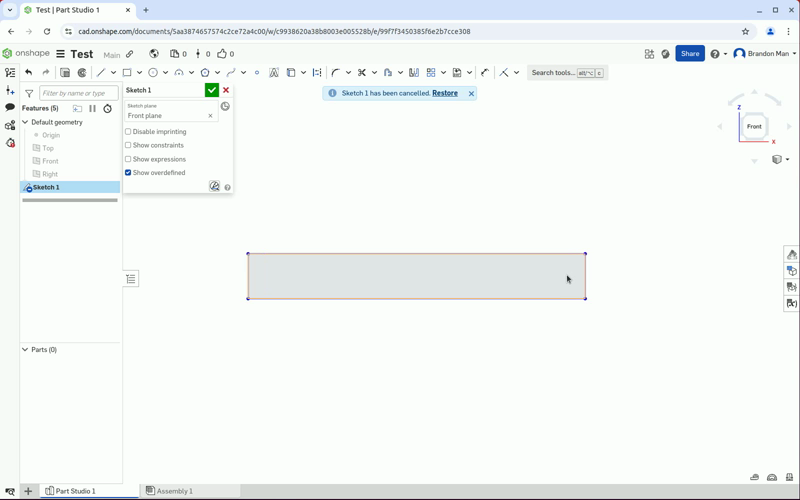
scroll(6)
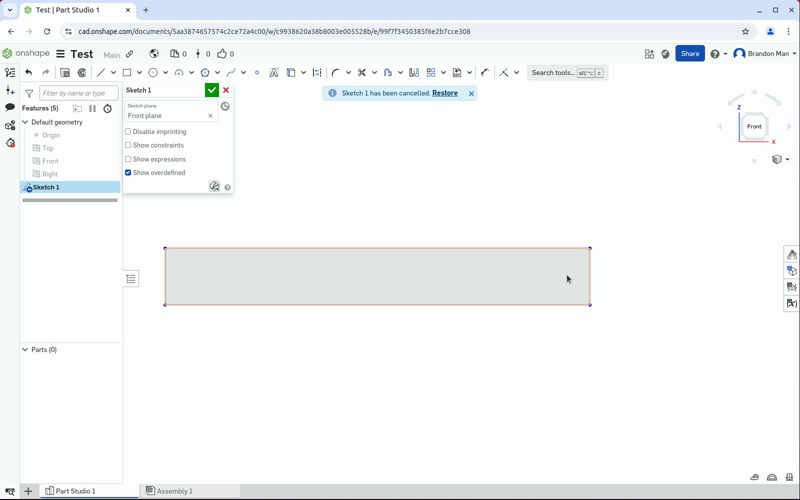
scroll(6)
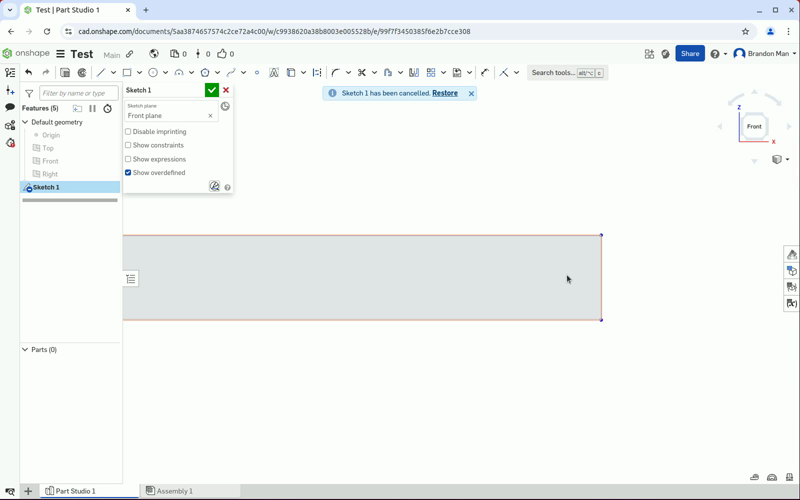
scroll(6)
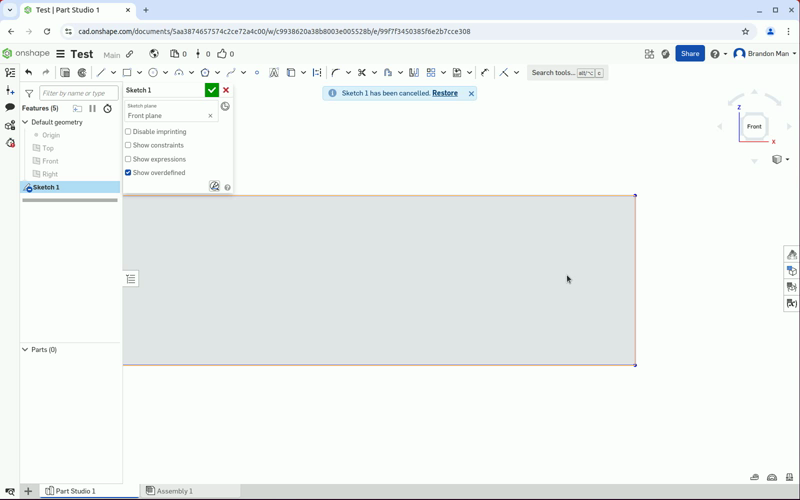
click(567, 274)
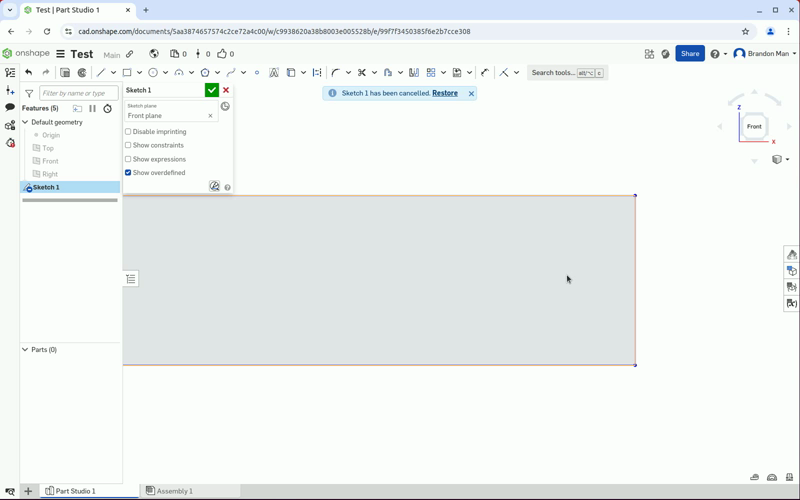
scroll(-6)
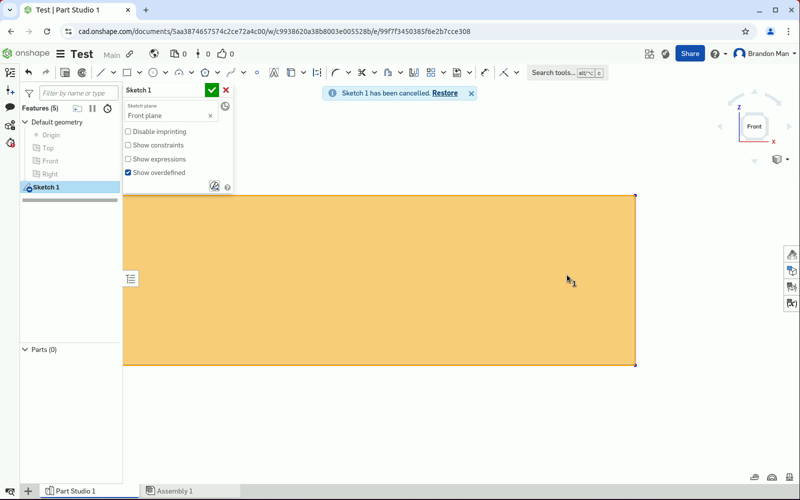
scroll(-6)
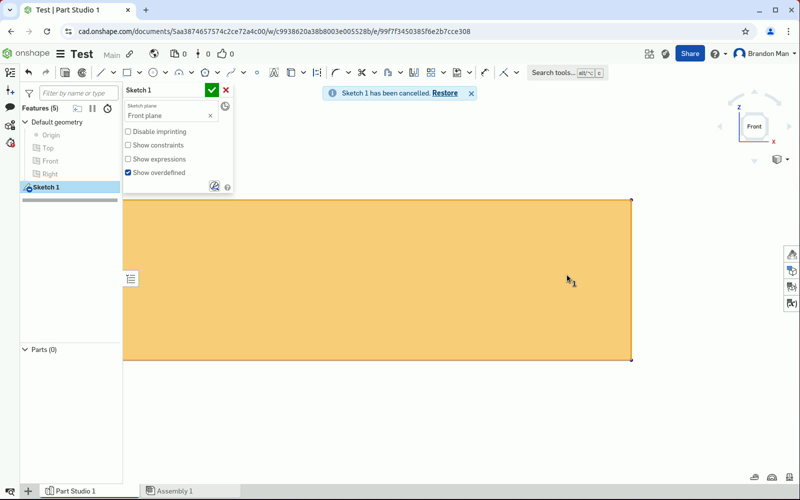
scroll(-6)
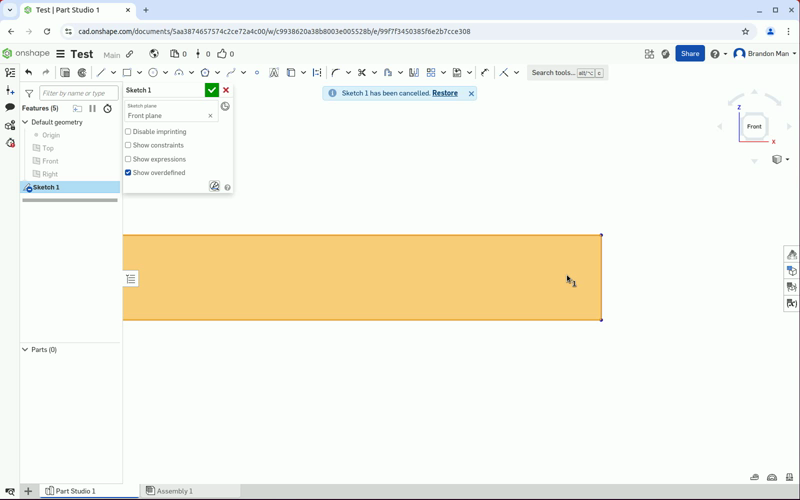
scroll(-6)
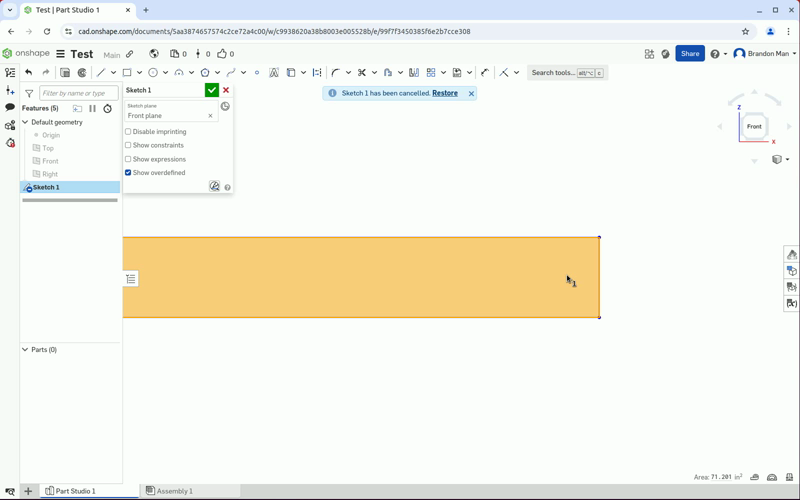
scroll(-6)
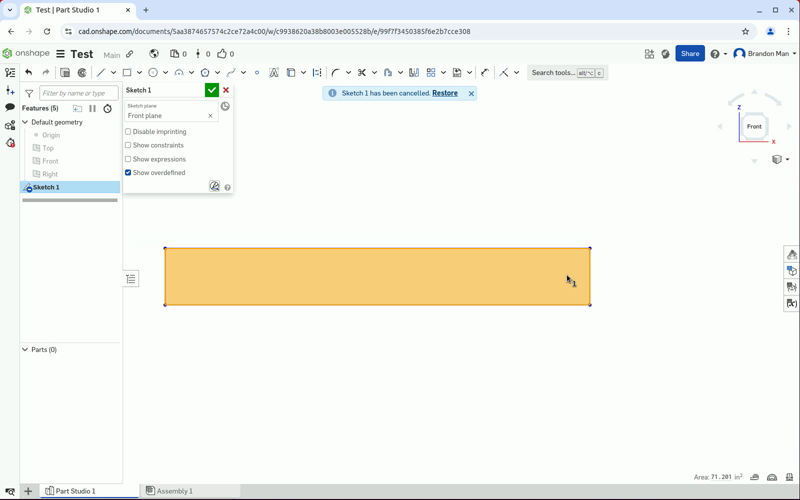
scroll(-6)
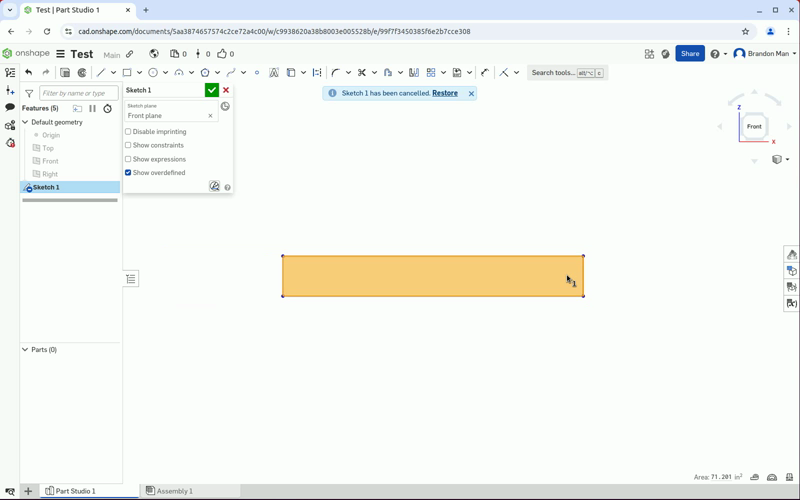
scroll(-6)
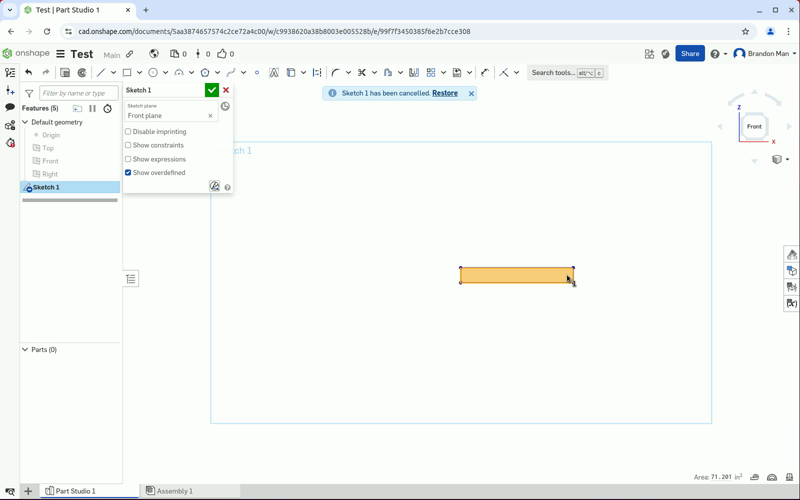
mouse_move(73, 352)
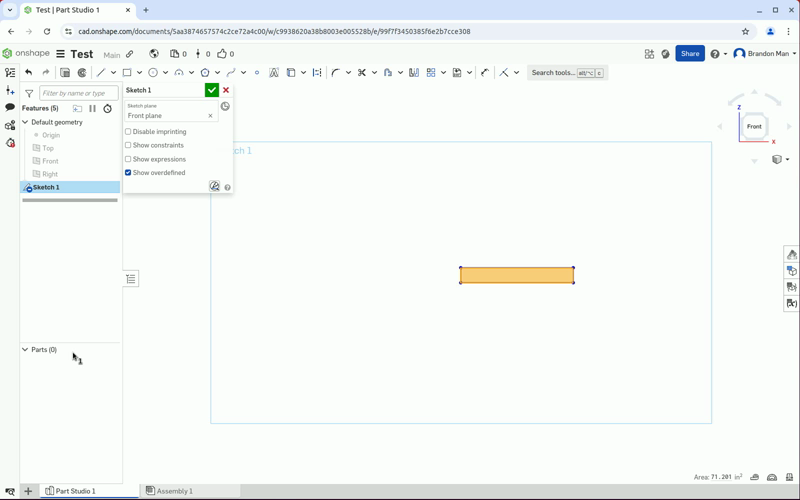
key(shift+y)
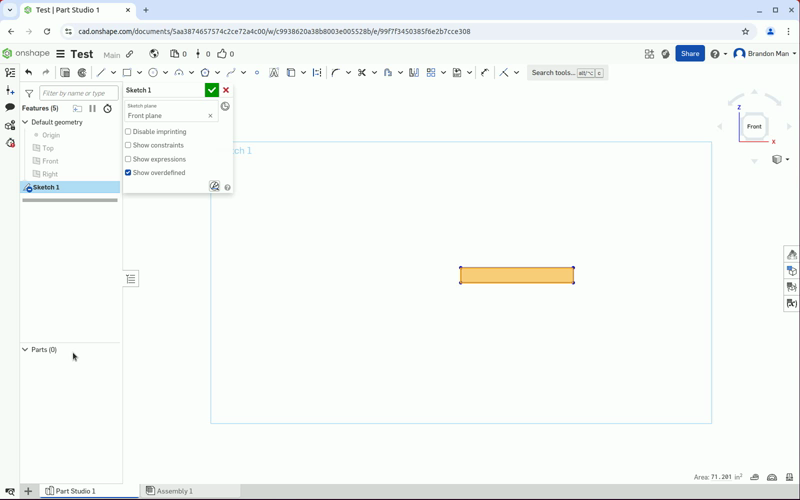
key(shift+e)
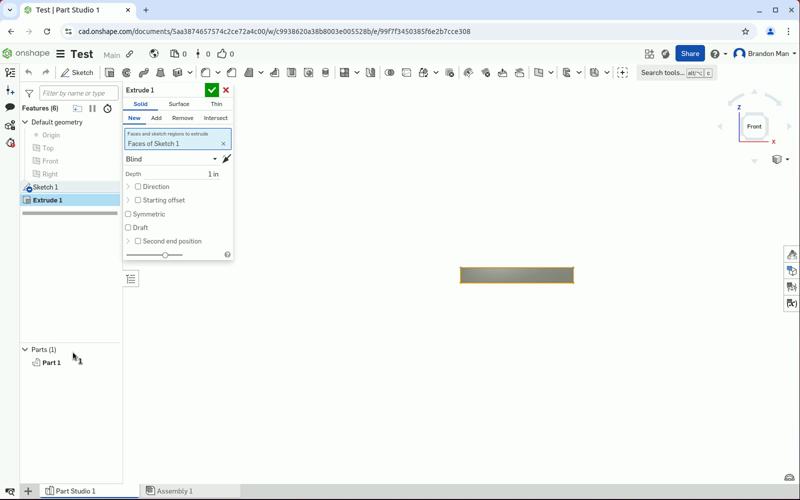
mouse_move(143, 106)
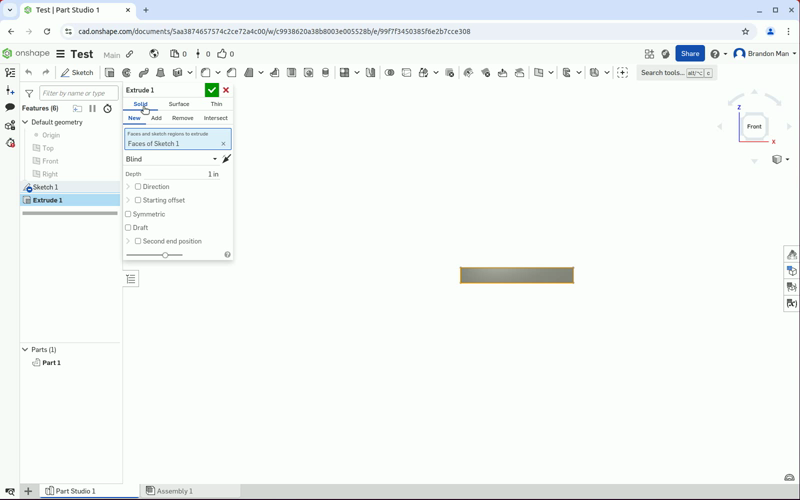
click(143, 106)
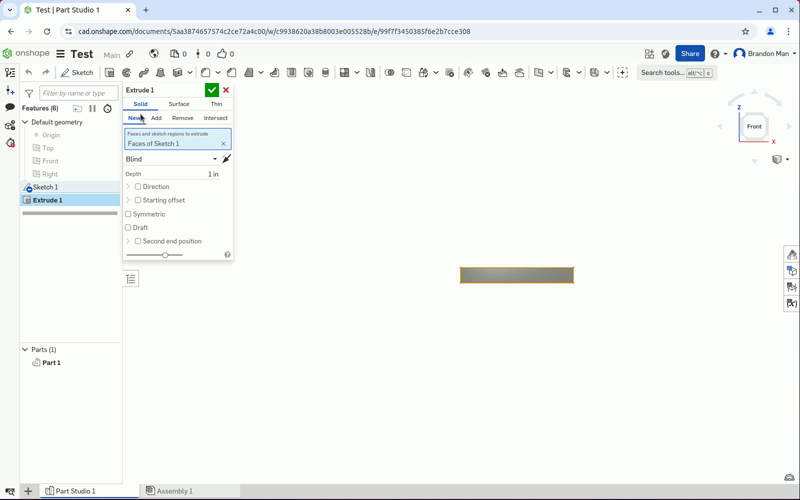
mouse_move(137, 120)
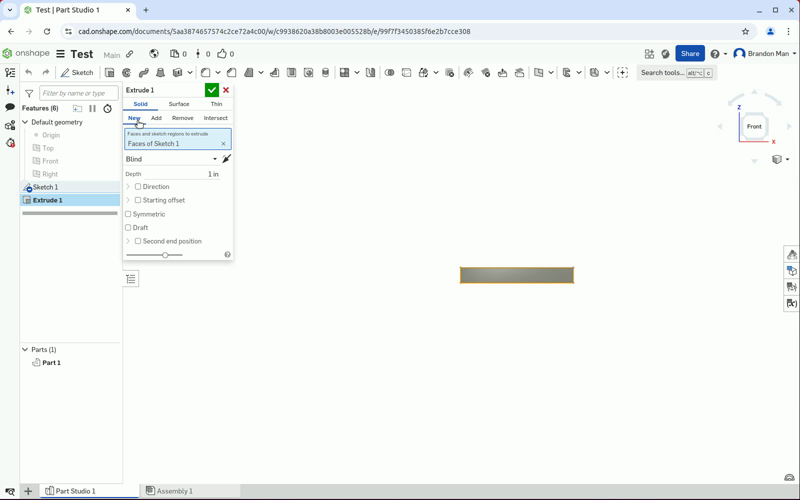
click(137, 120)
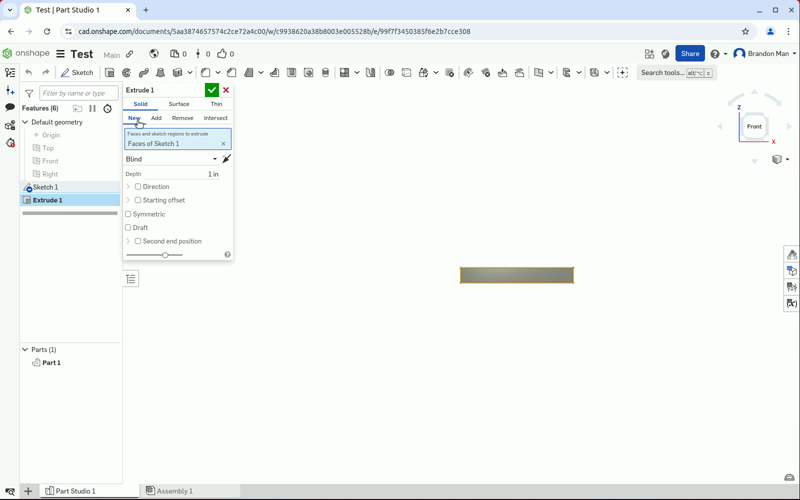
key(tab, 4)
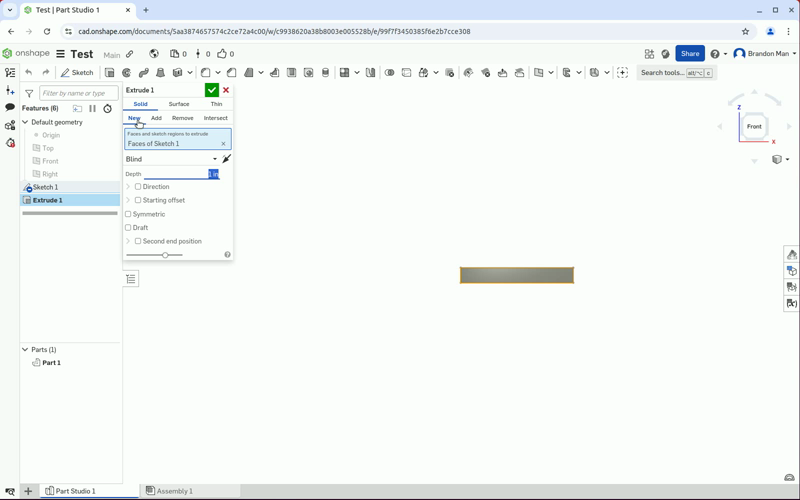
text(-0.241)
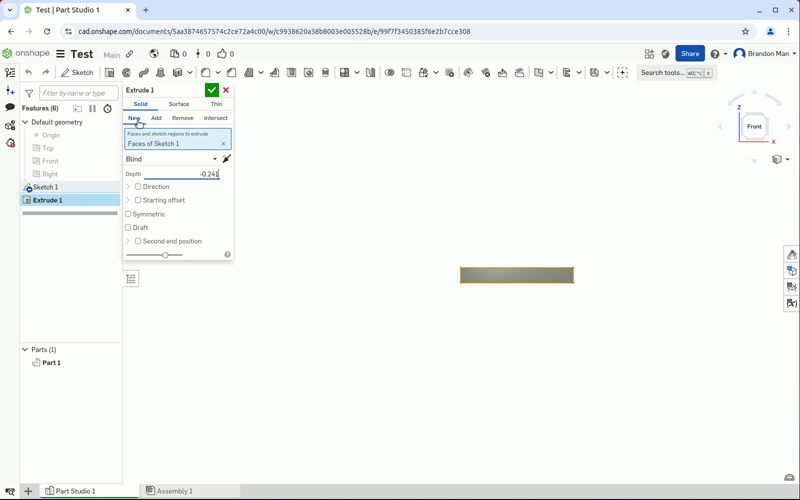
key(enter)
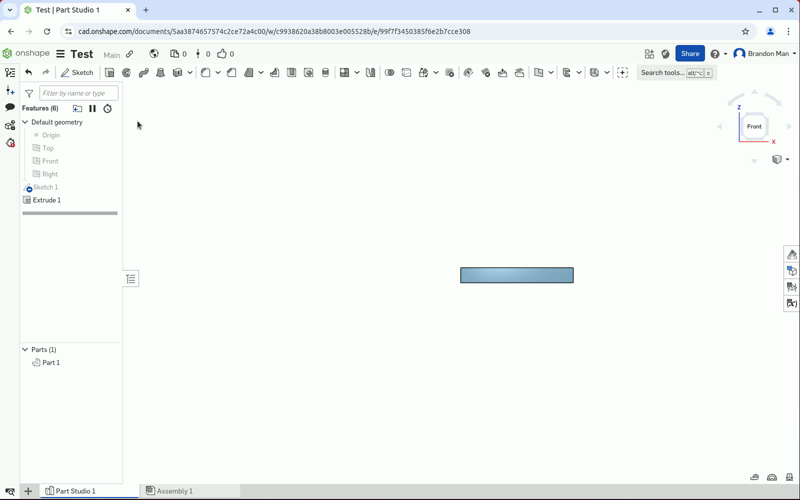
key(shift+h)
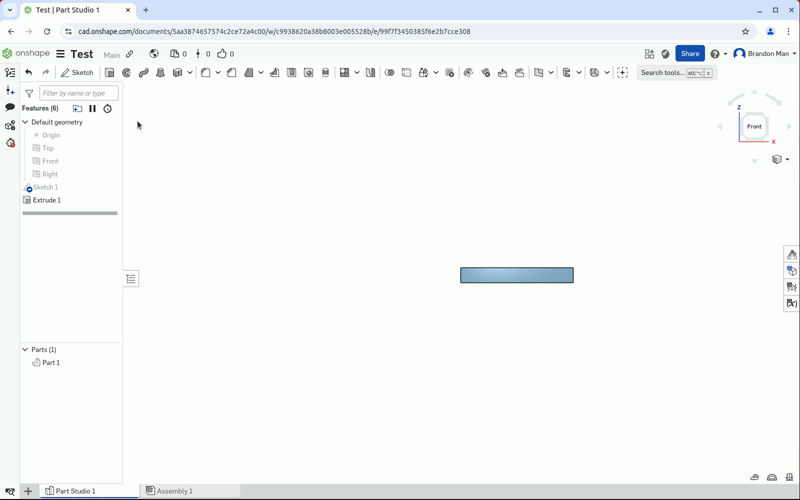
key(shift+h)
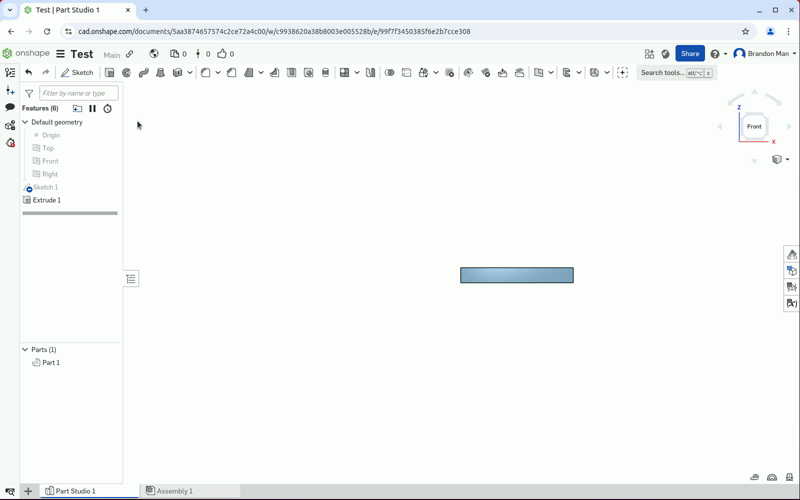
mouse_move(73, 189)
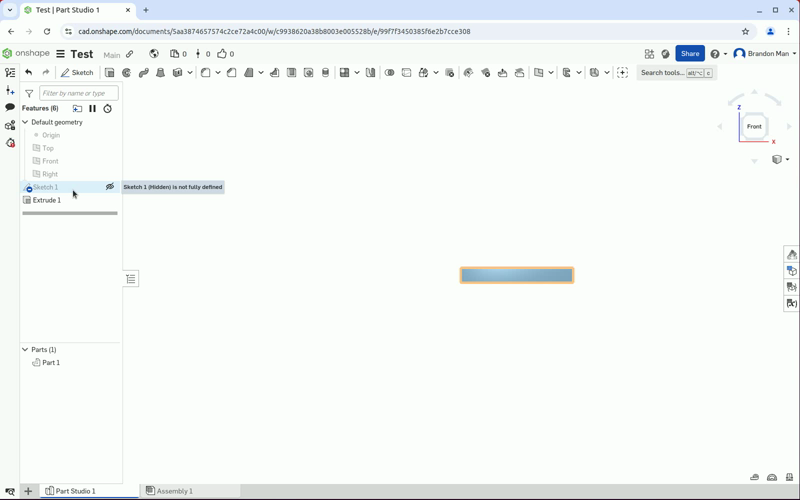
click(73, 189)
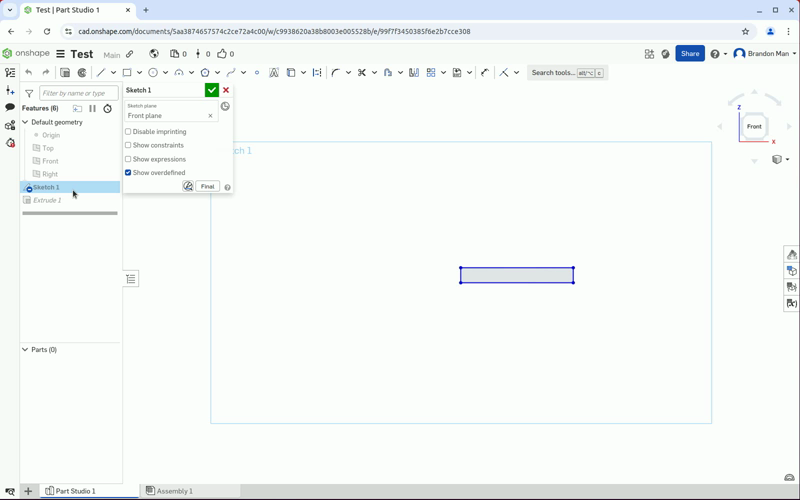
mouse_move(229, 92)
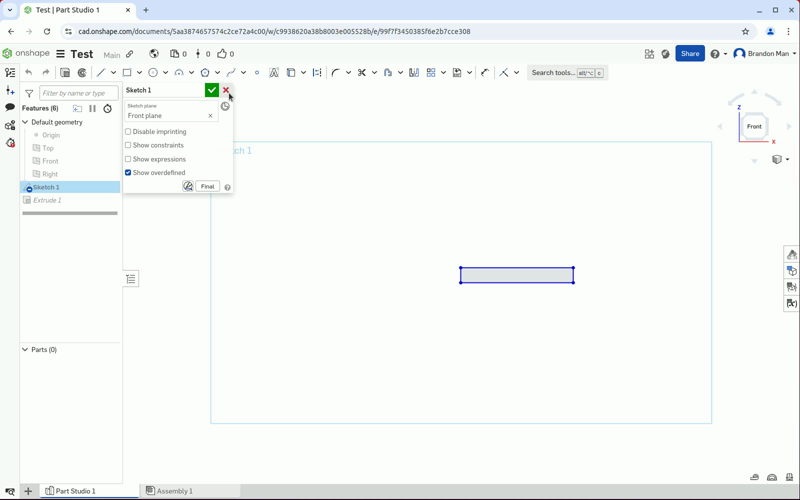
click(229, 92)
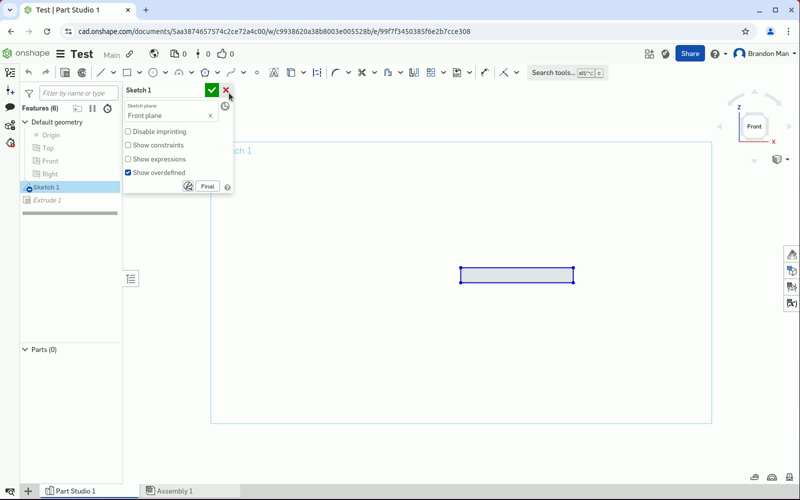
key(shift+s)
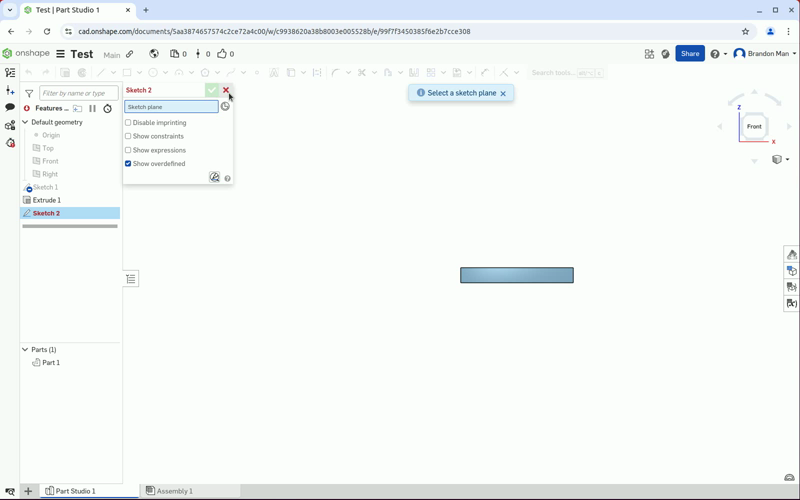
mouse_move(73, 163)
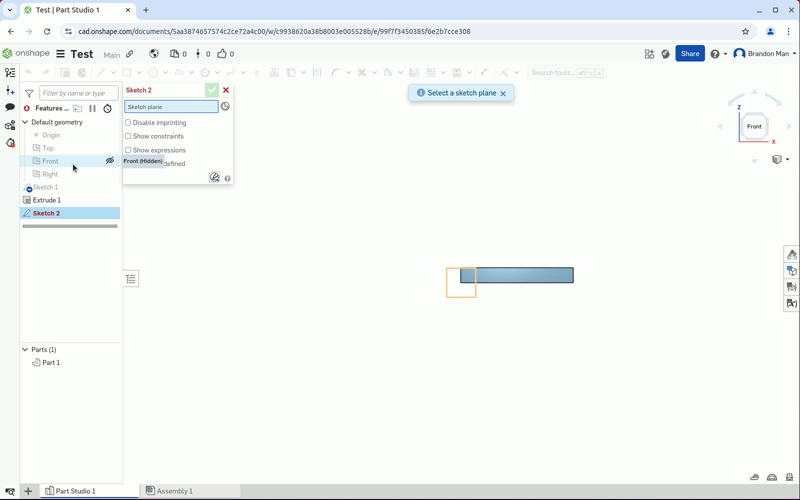
click(73, 163)
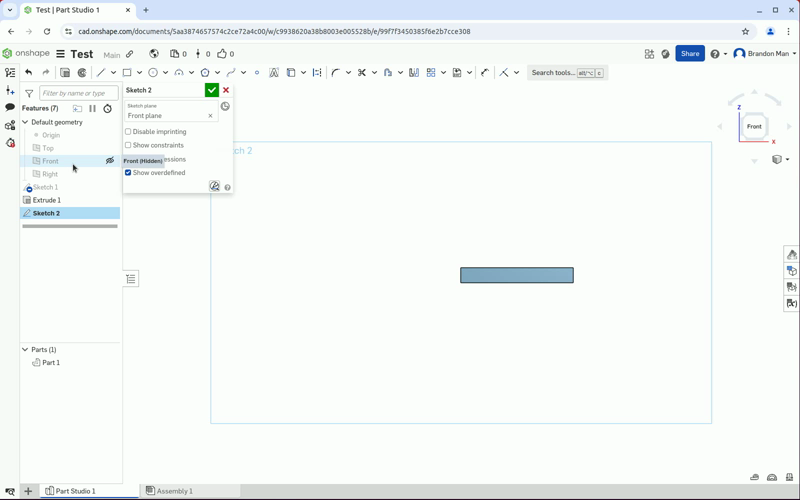
mouse_move(73, 352)
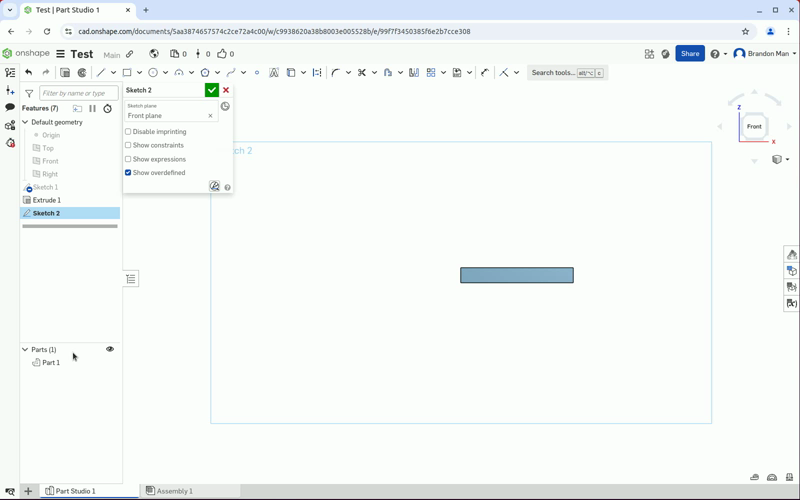
key(y)
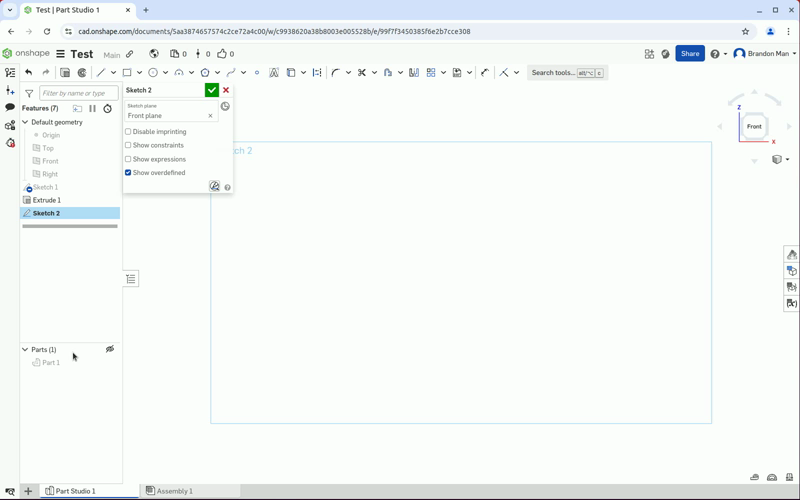
key(l)
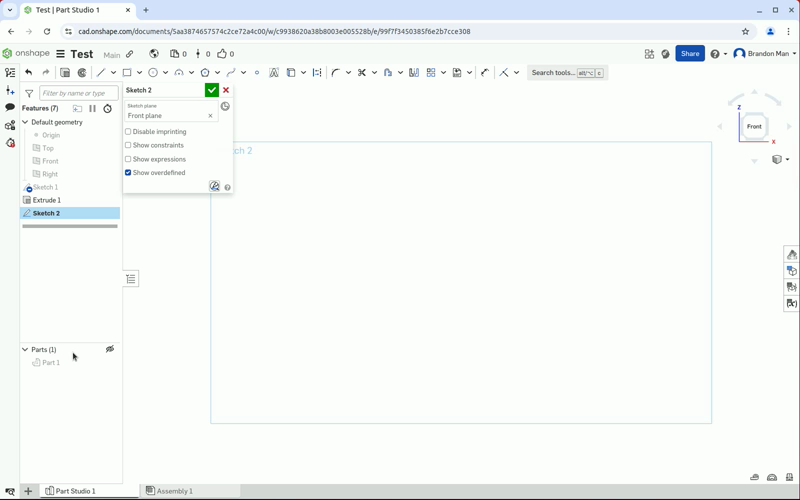
key_down(shift)
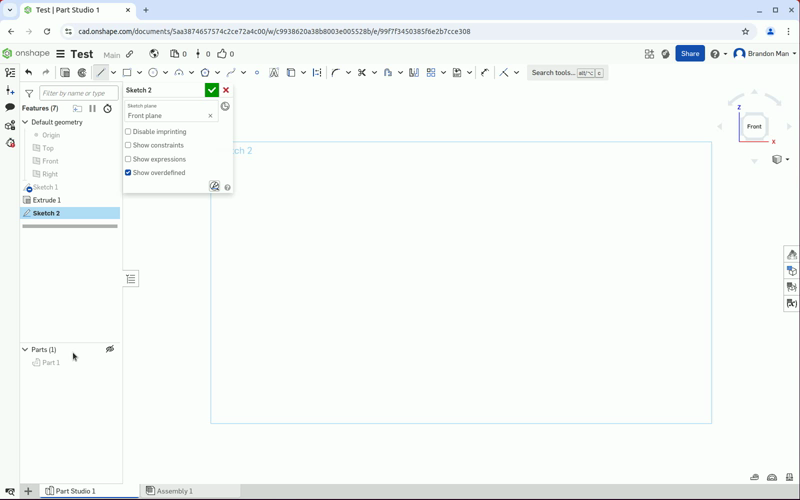
mouse_move(460, 270)
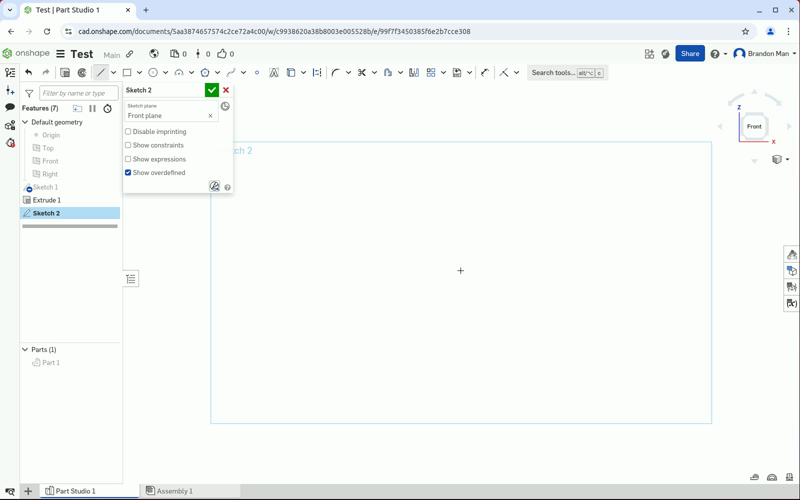
click(460, 270)
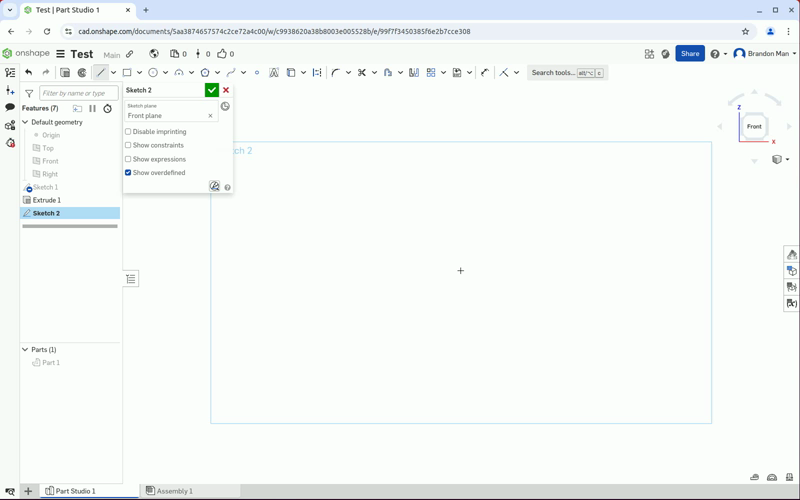
key_up(shift)
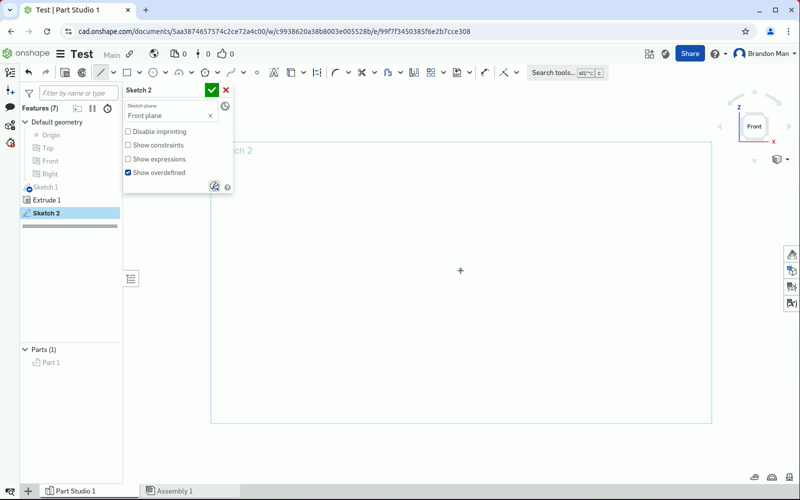
key_down(shift)
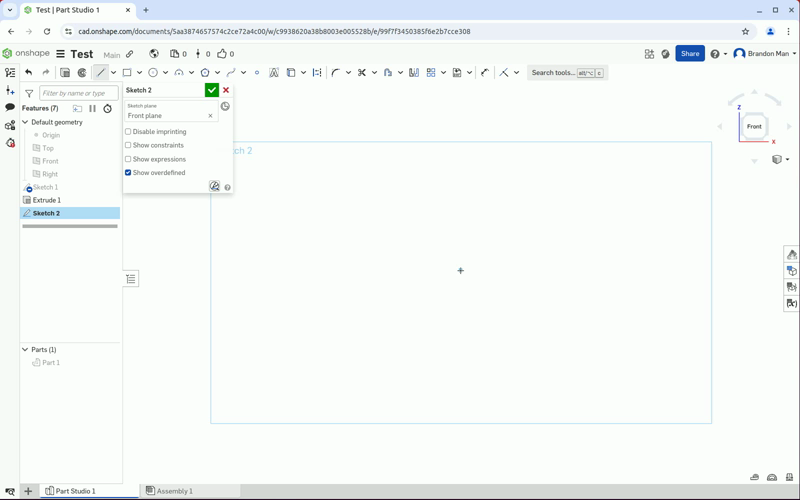
mouse_move(573, 270)
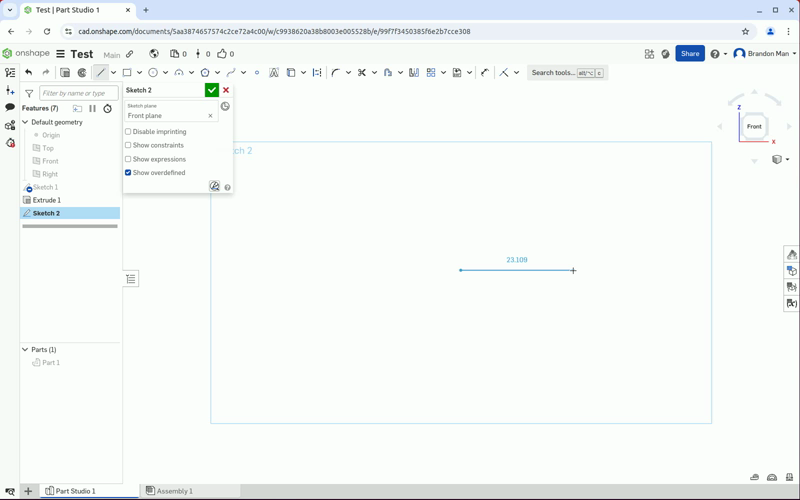
click(573, 270)
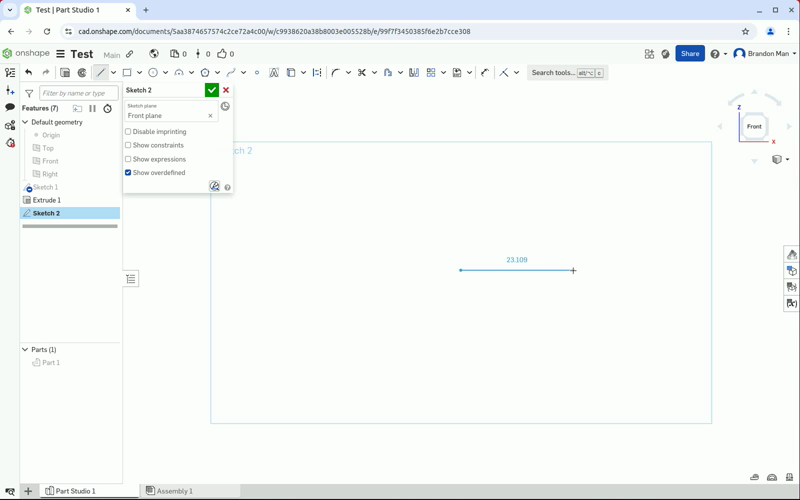
key_up(shift)
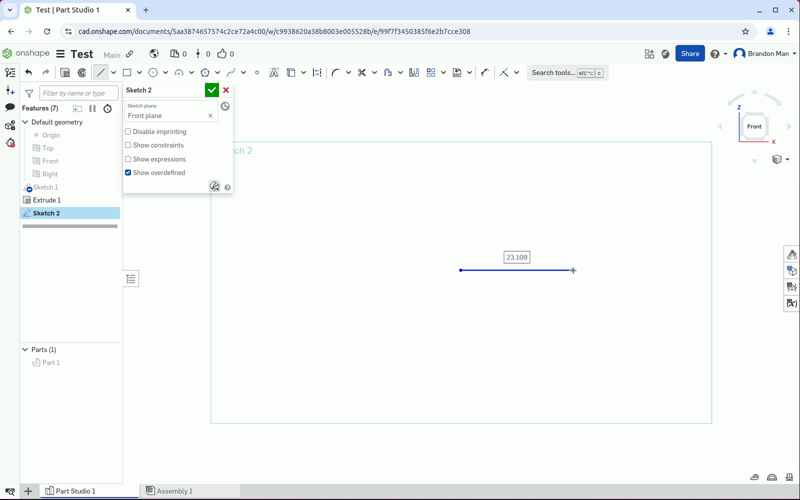
key_down(shift)
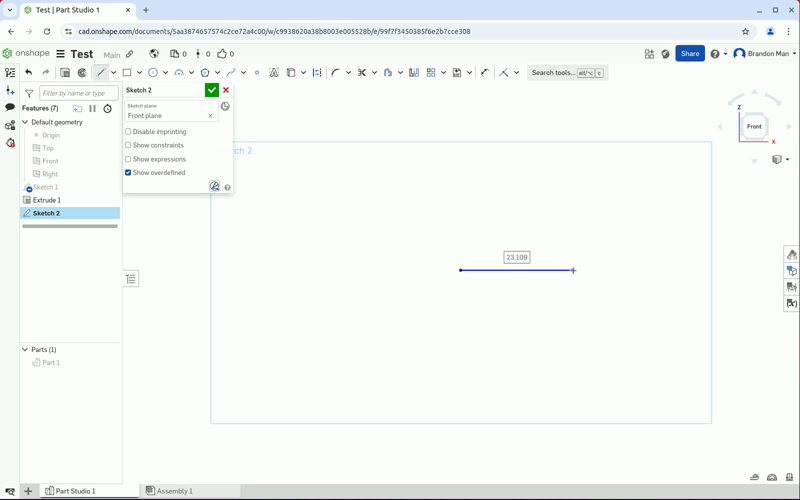
mouse_move(589, 270)
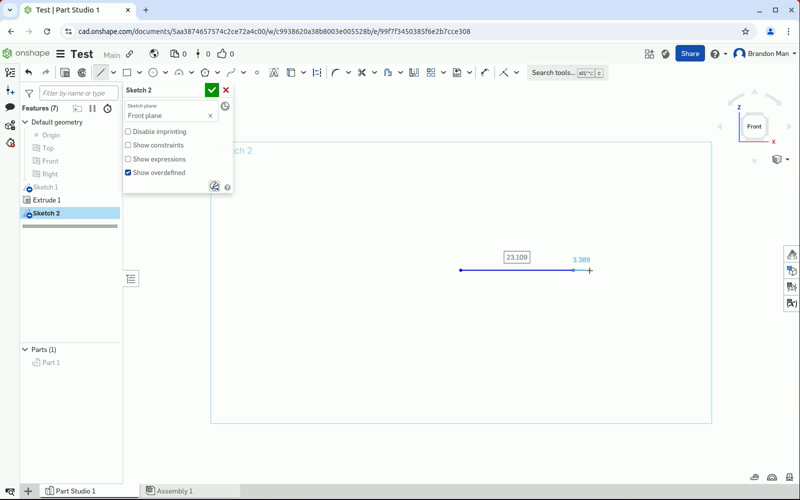
mouse_move(573, 268)
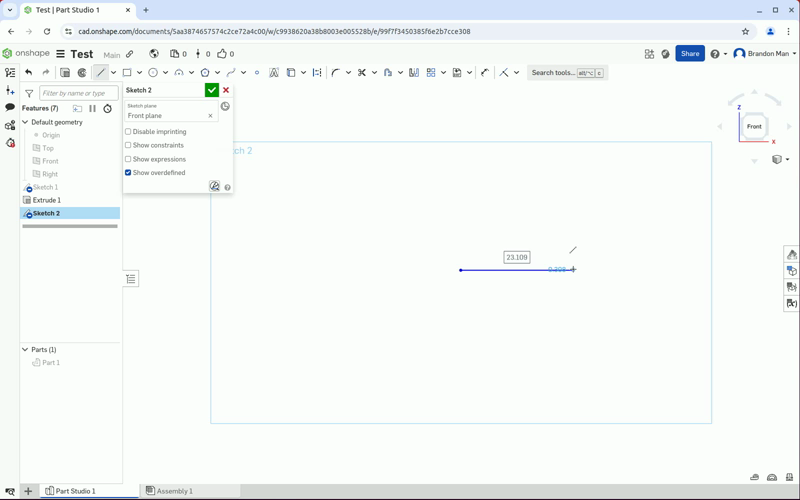
scroll(6)
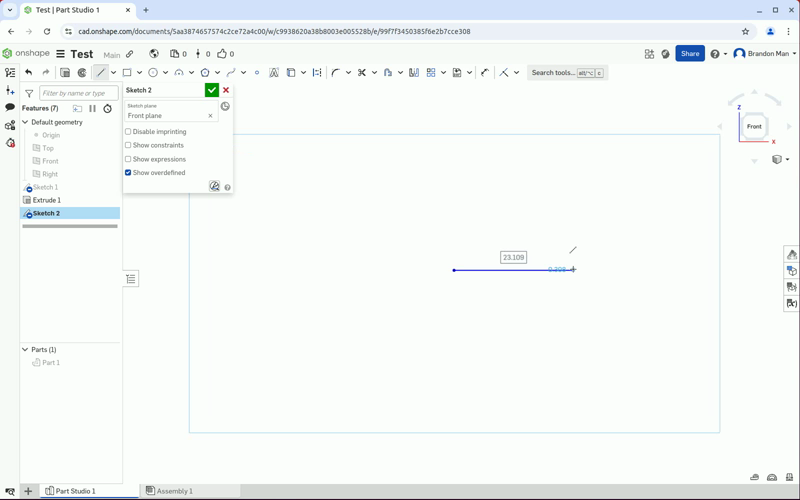
scroll(6)
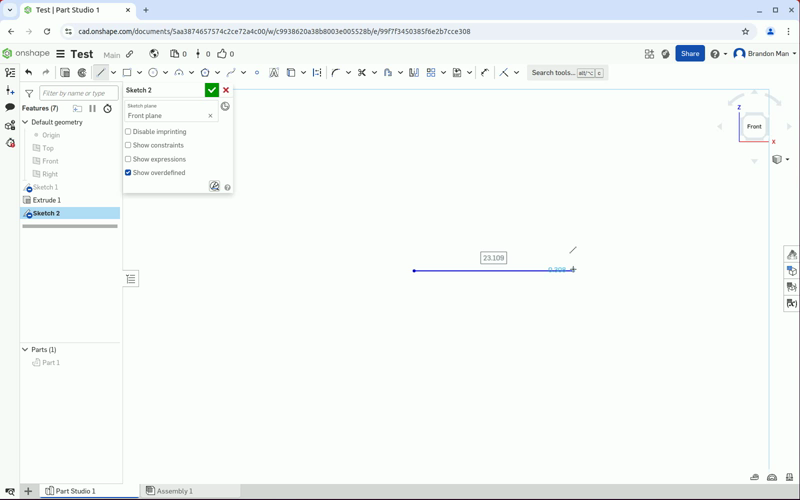
scroll(6)
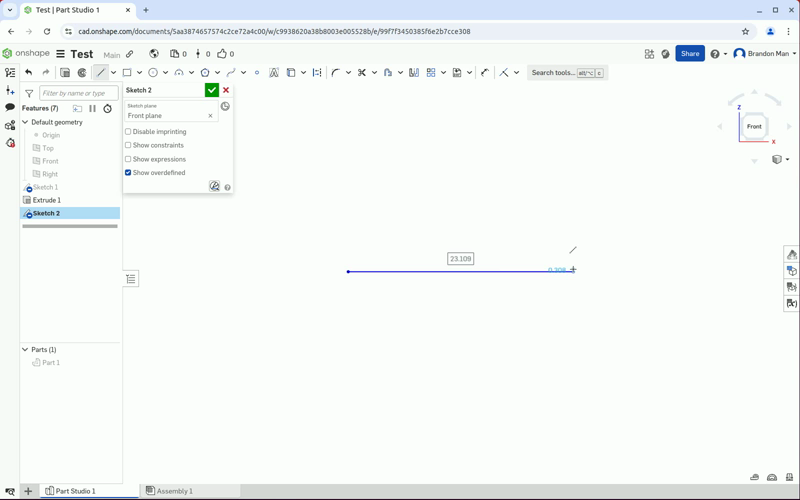
scroll(6)
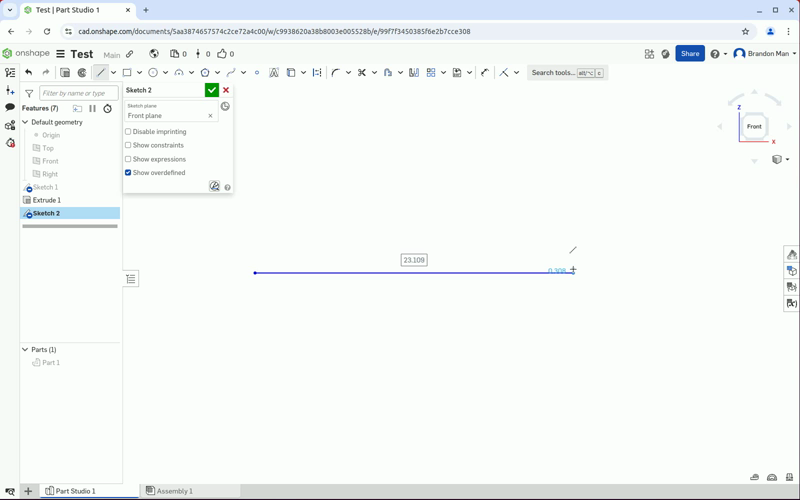
scroll(6)
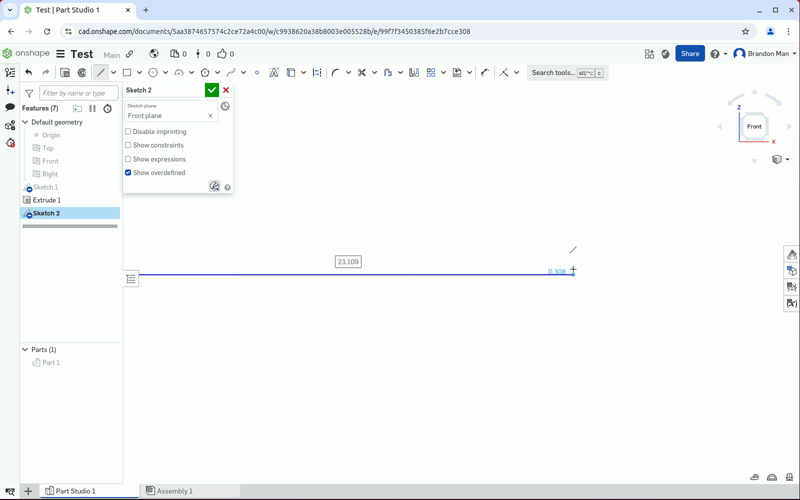
scroll(6)
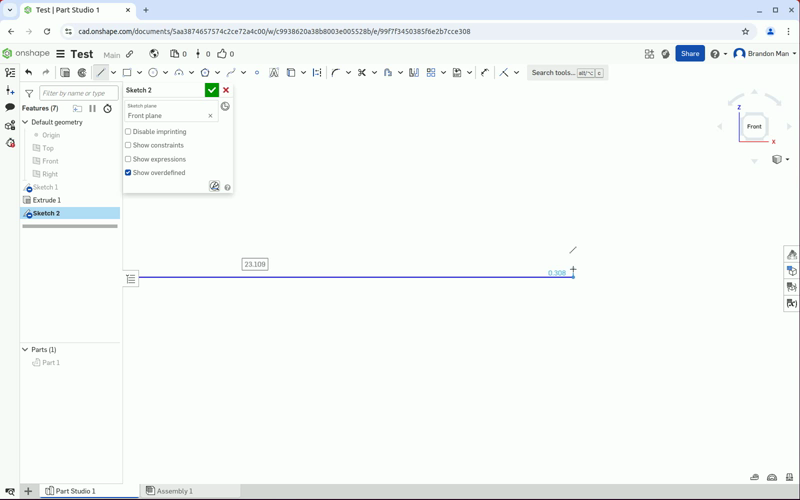
scroll(6)
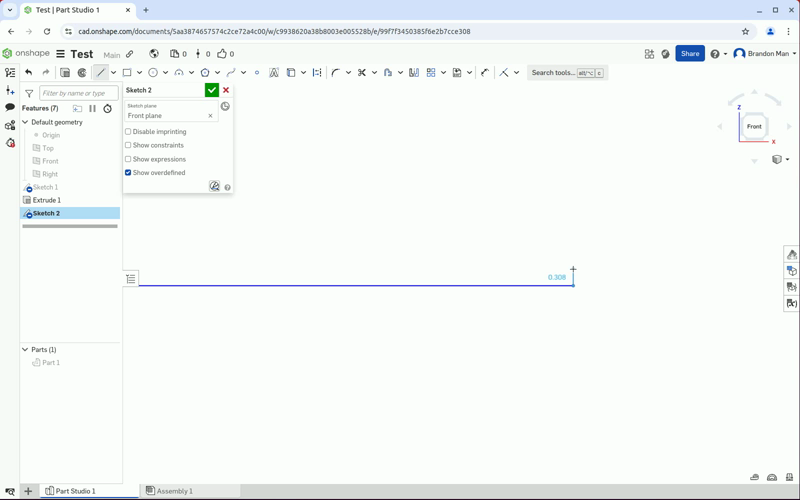
click(573, 268)
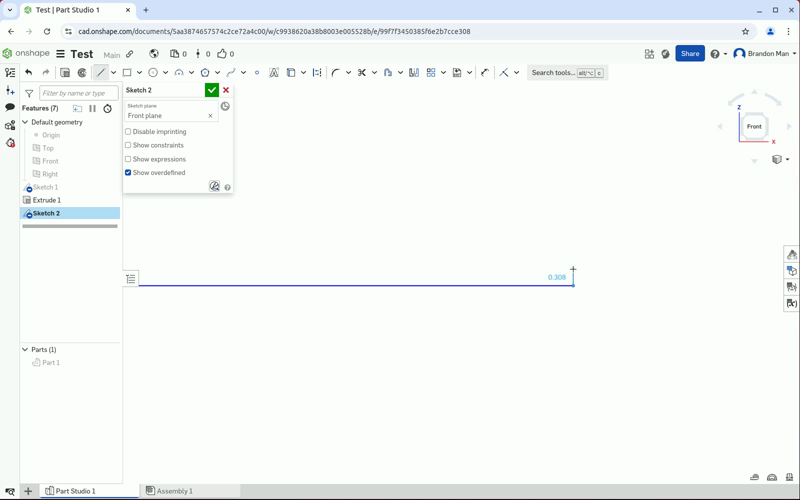
scroll(-6)
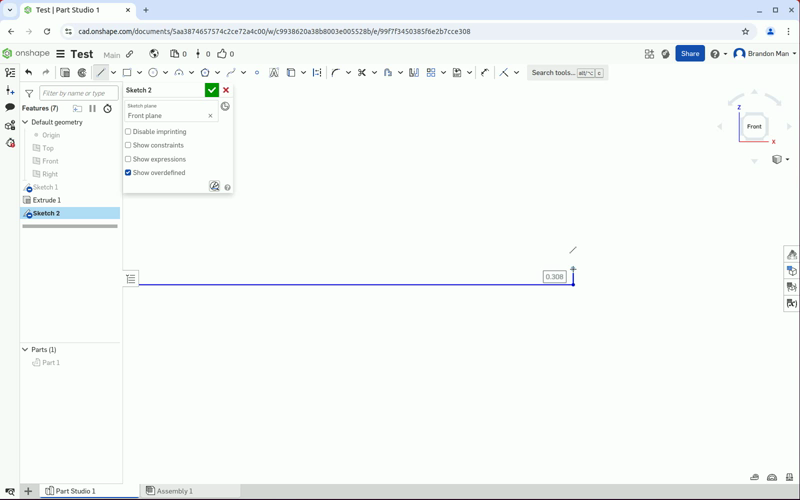
scroll(-6)
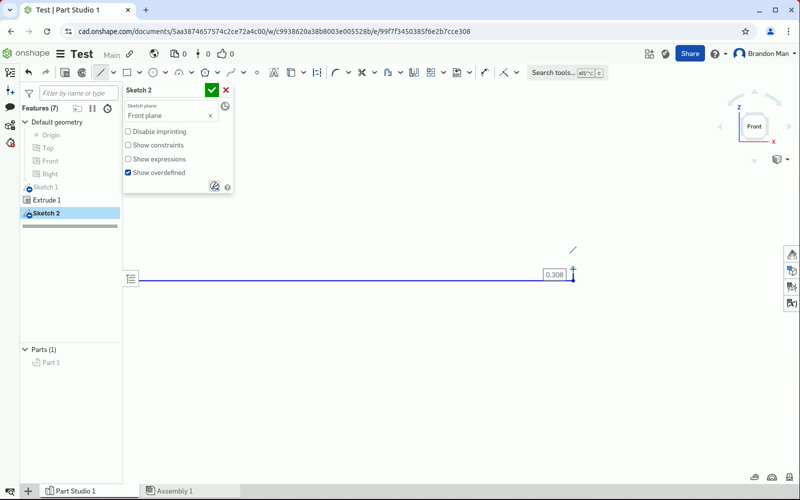
scroll(-6)
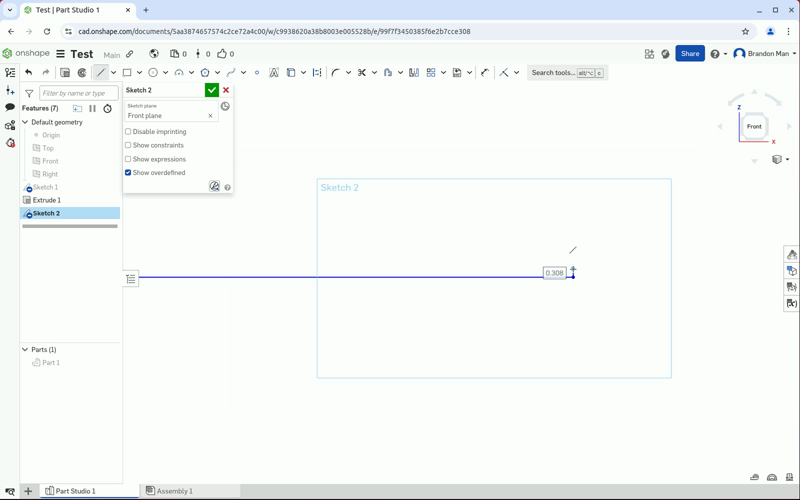
scroll(-6)
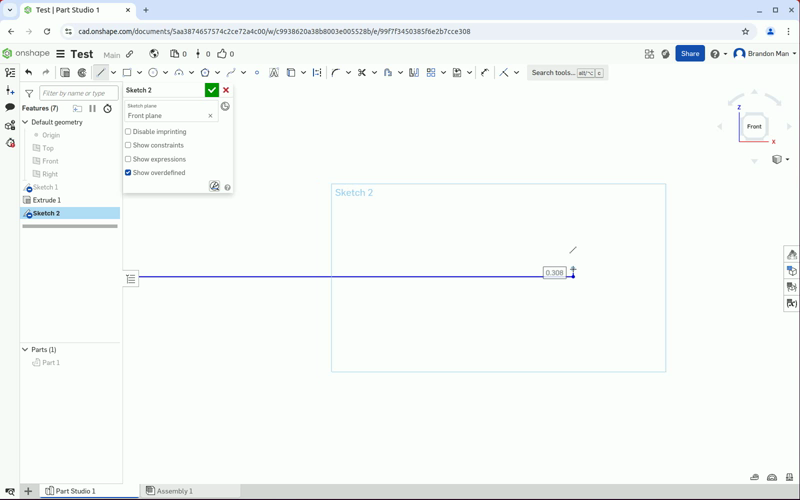
scroll(-6)
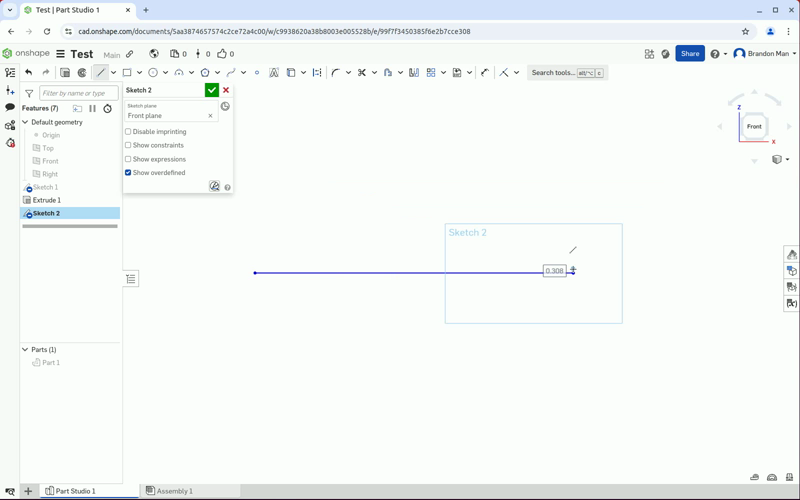
scroll(-6)
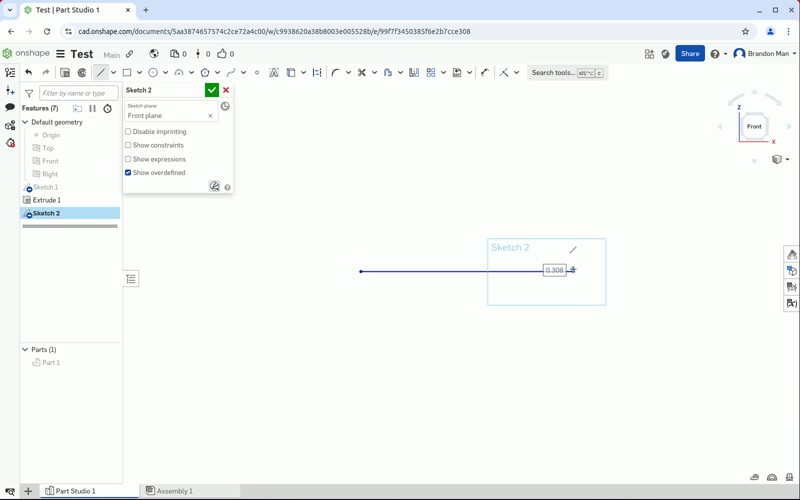
scroll(-6)
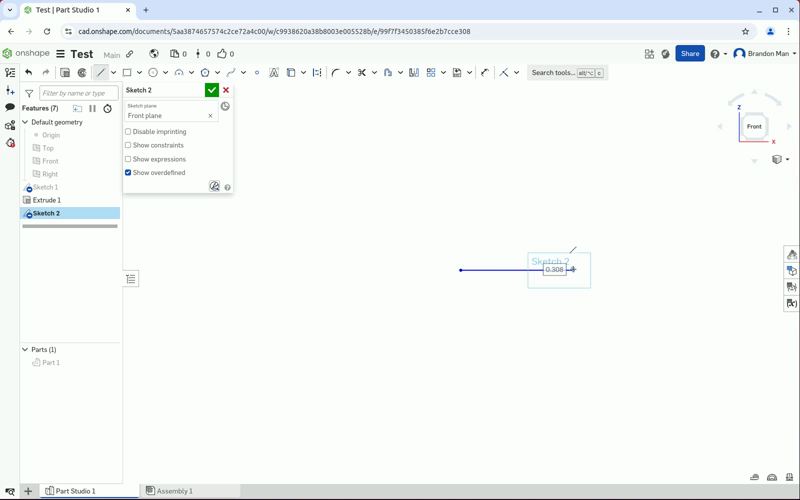
key_up(shift)
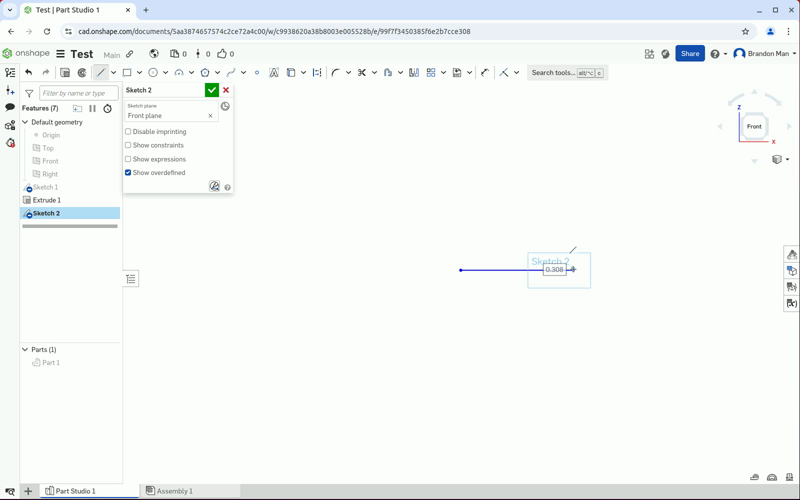
key_down(shift)
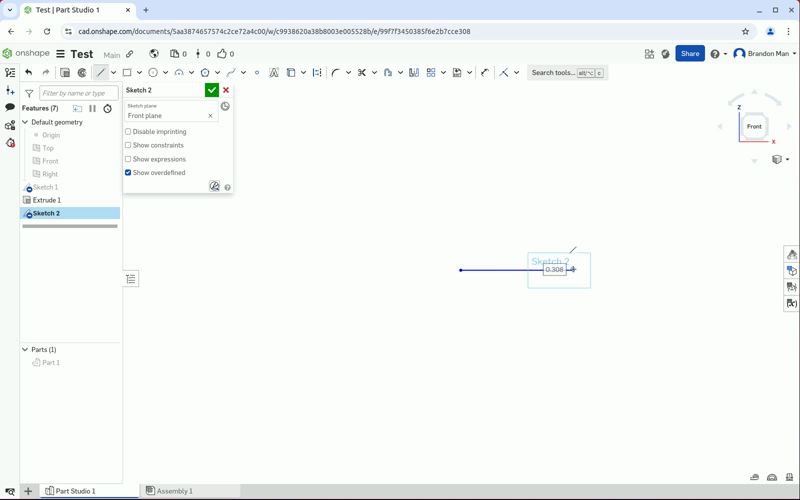
mouse_move(460, 268)
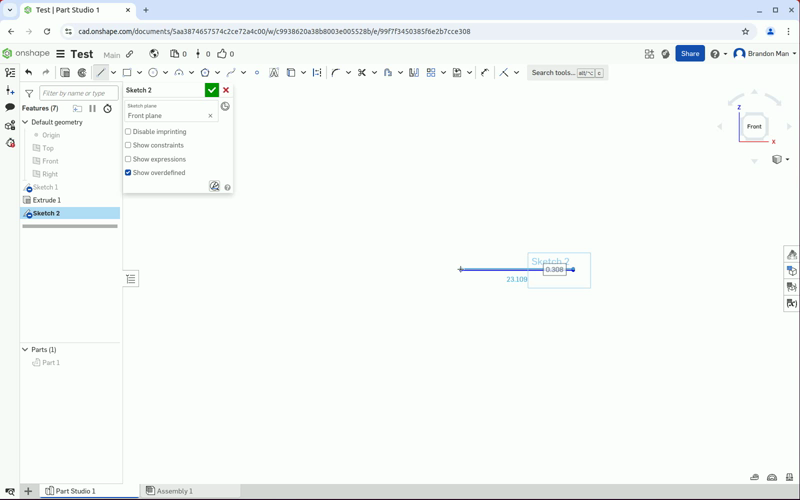
scroll(6)
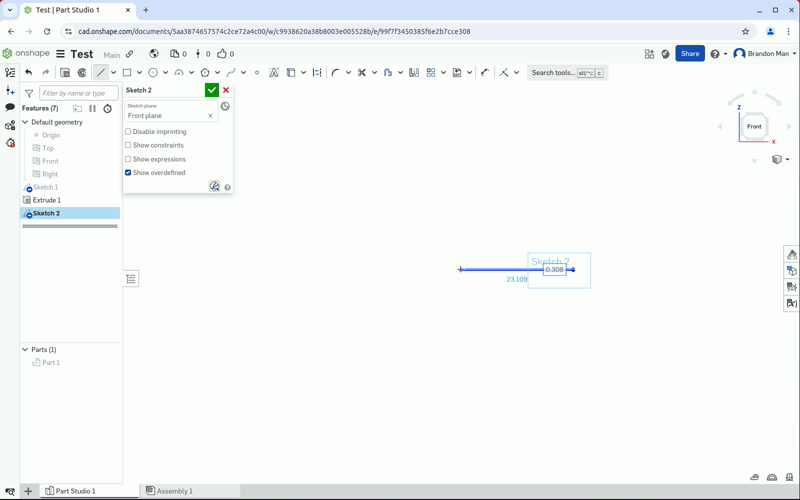
scroll(6)
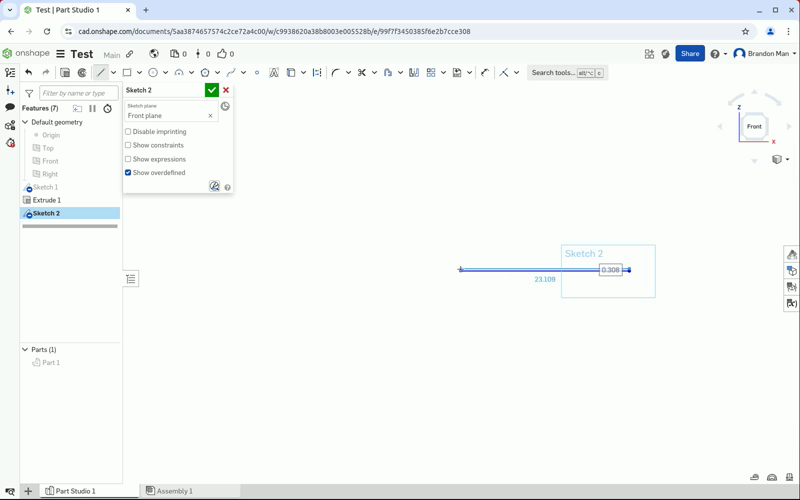
scroll(6)
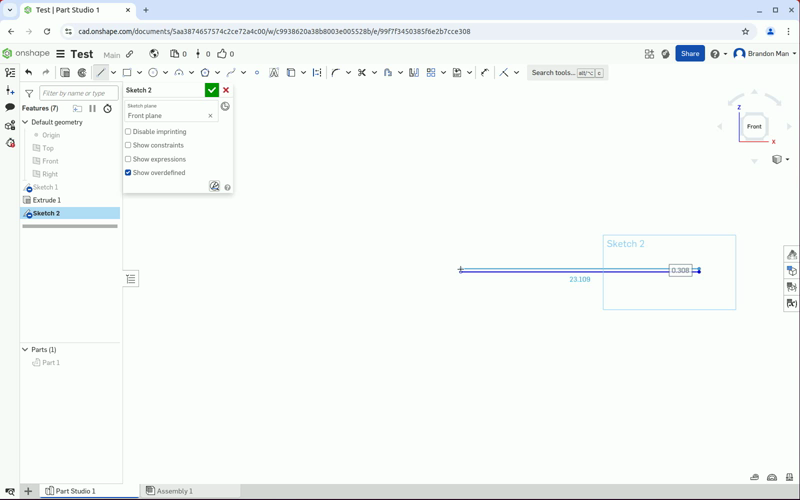
scroll(6)
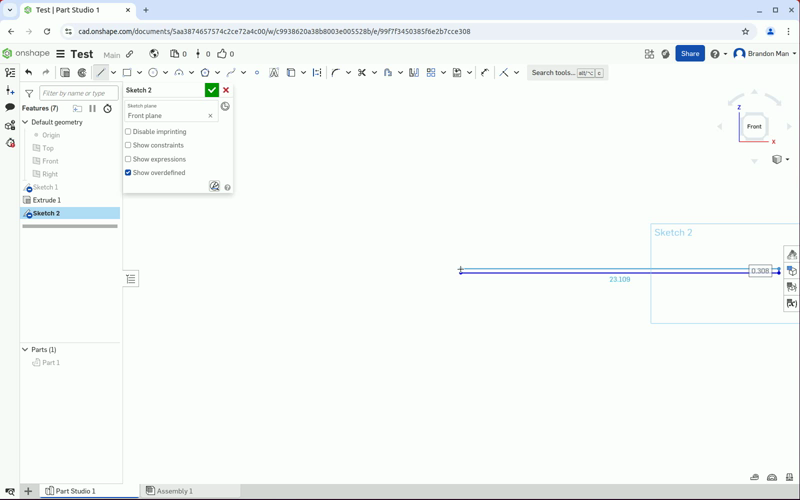
scroll(6)
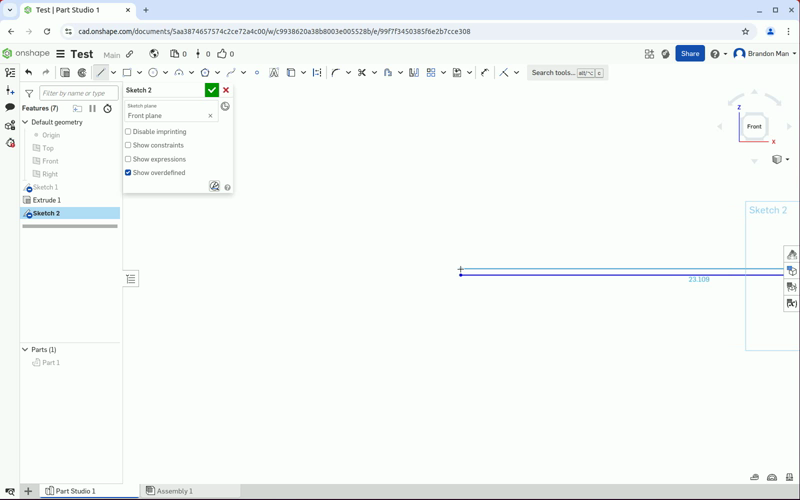
scroll(6)
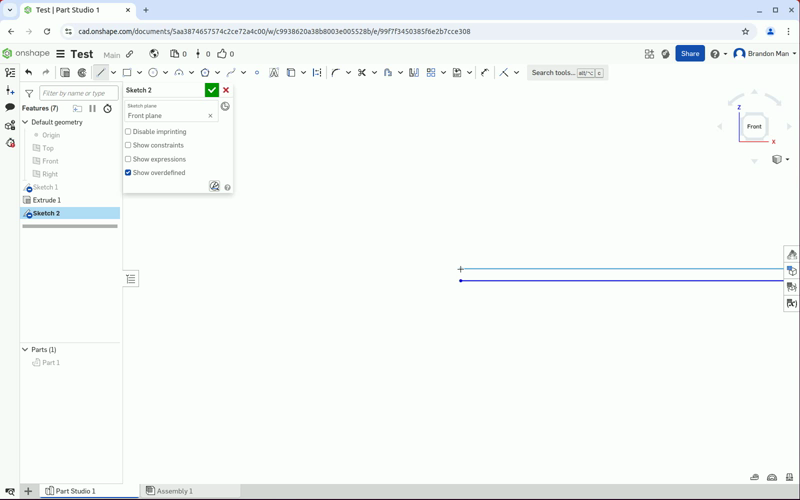
scroll(6)
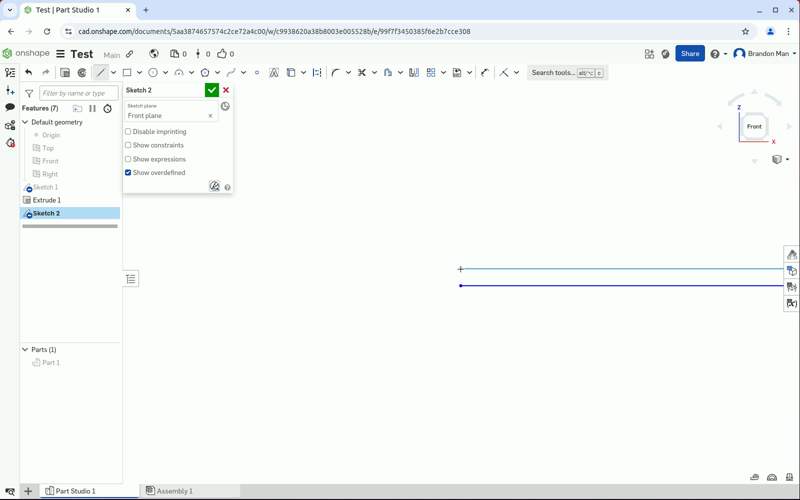
click(460, 268)
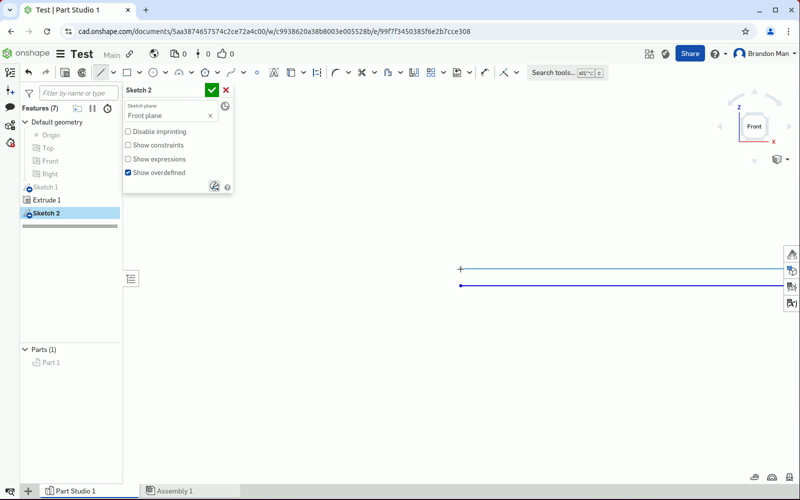
scroll(-6)
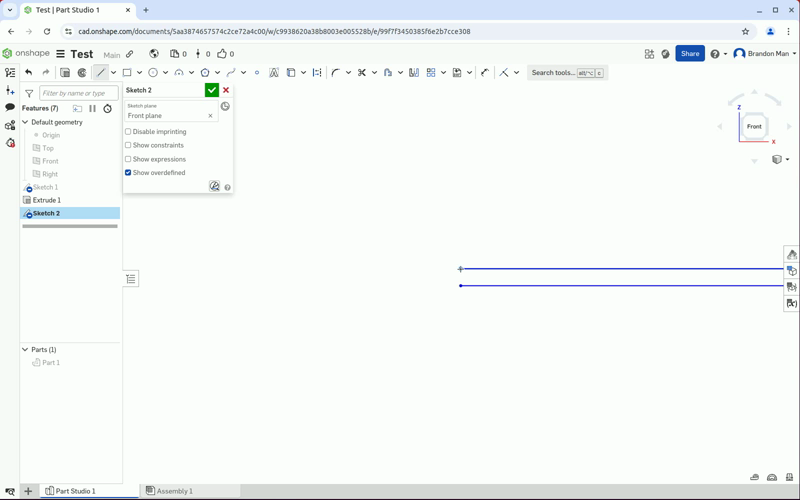
scroll(-6)
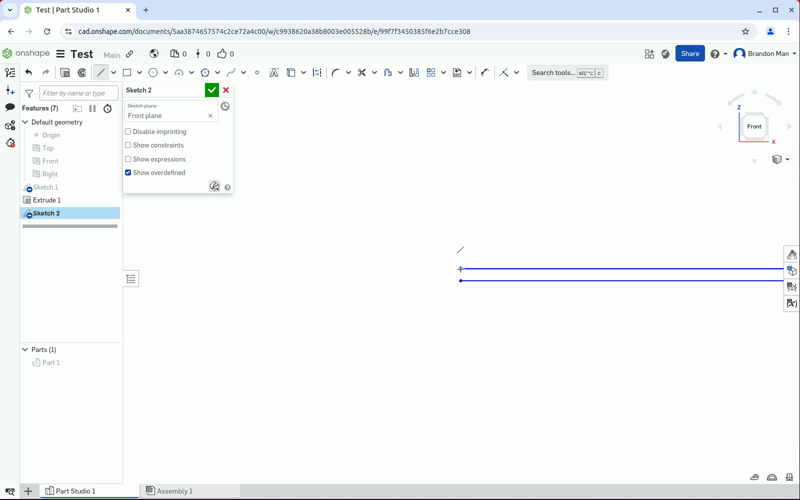
scroll(-6)
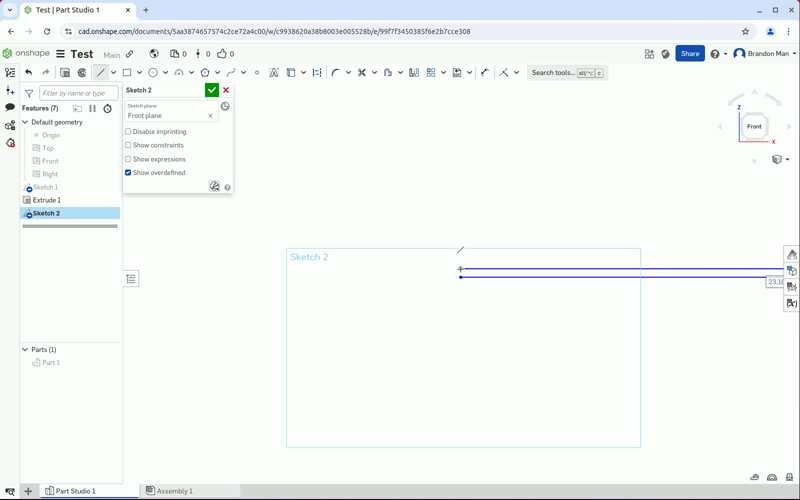
scroll(-6)
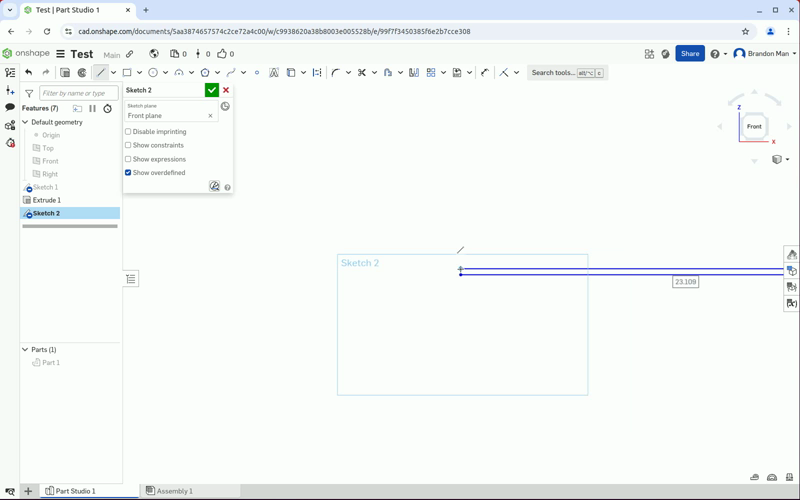
scroll(-6)
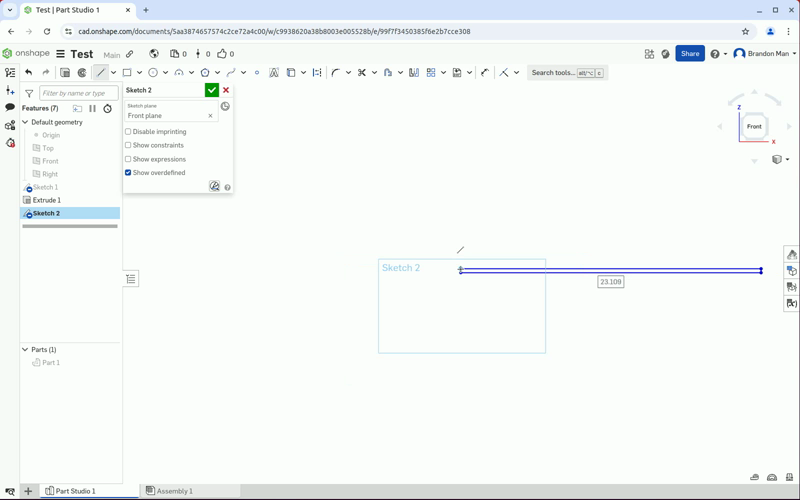
scroll(-6)
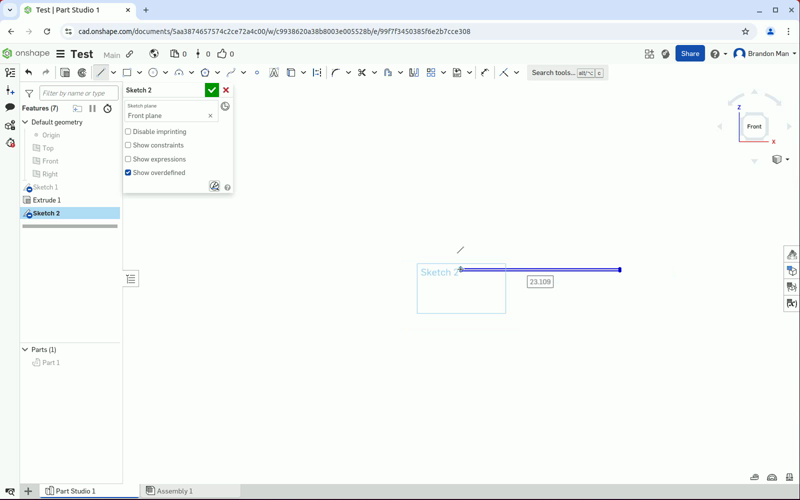
scroll(-6)
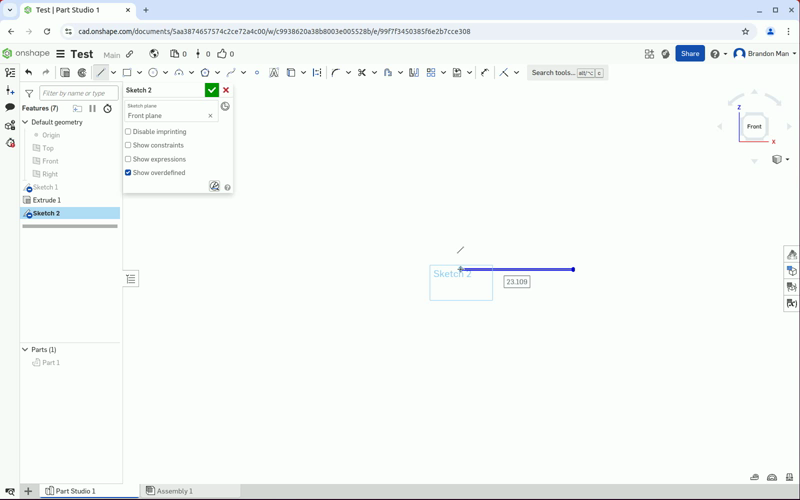
key_up(shift)
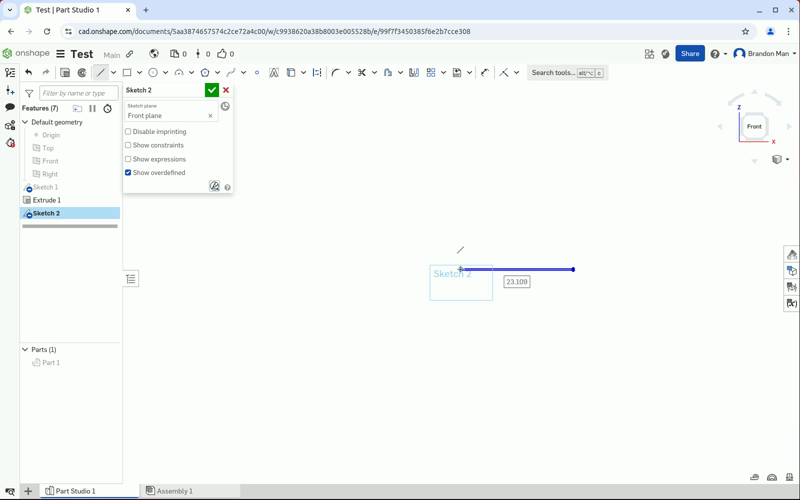
mouse_move(490, 268)
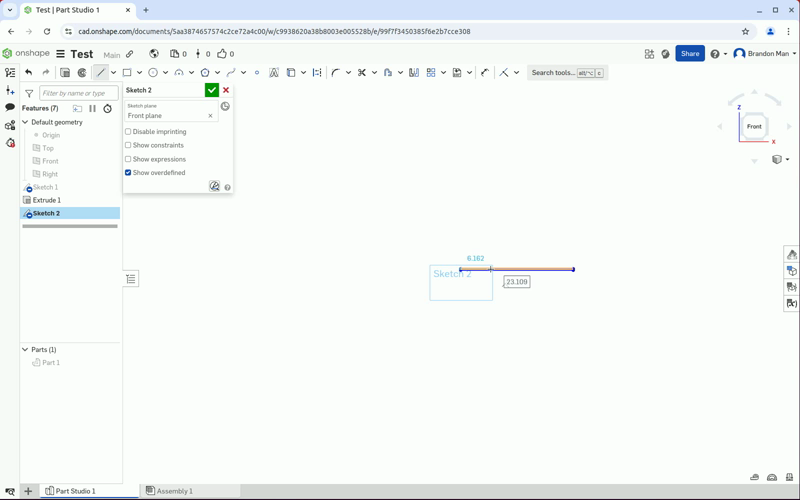
key_down(shift)
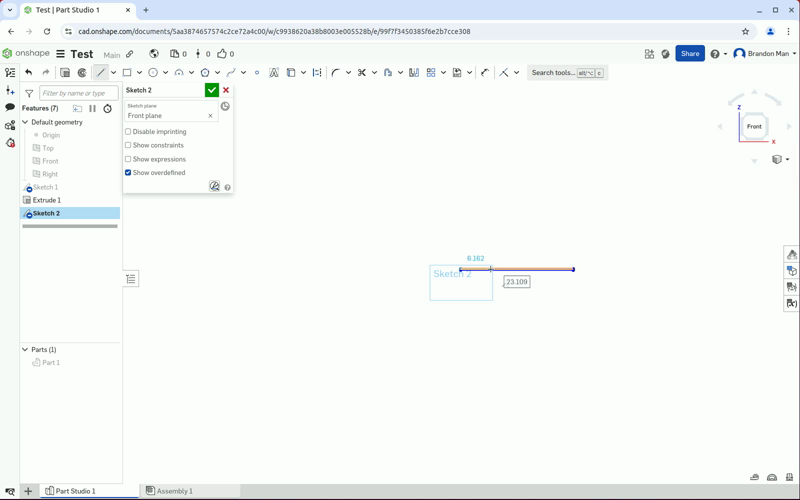
mouse_move(460, 270)
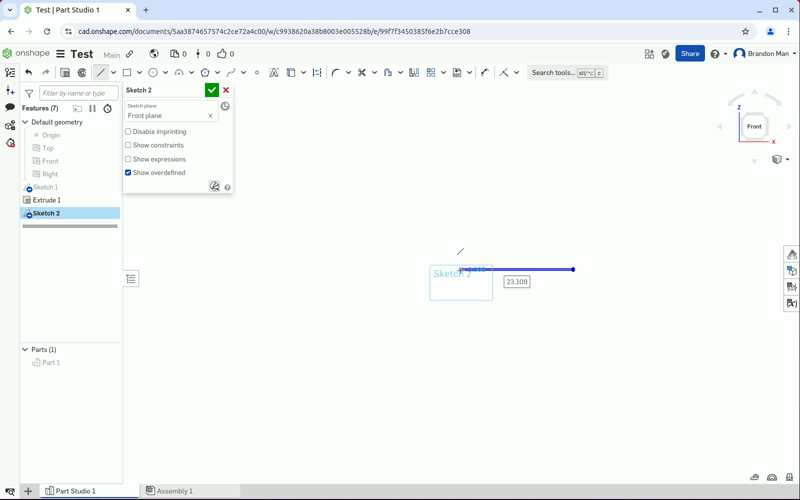
scroll(6)
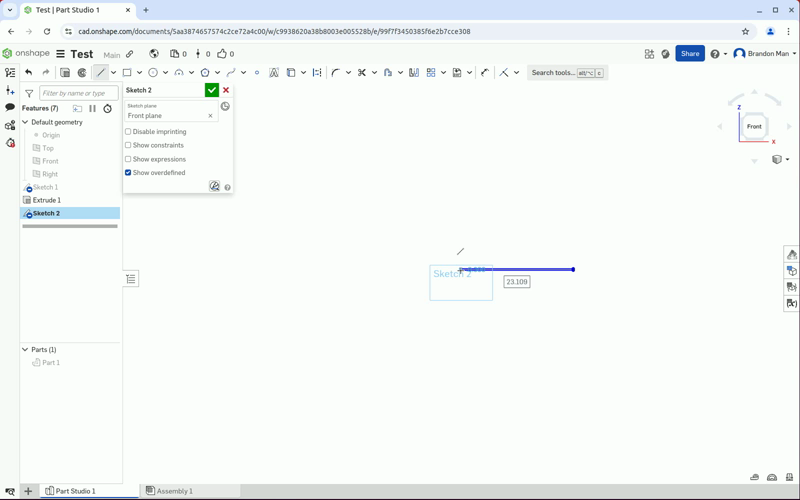
scroll(6)
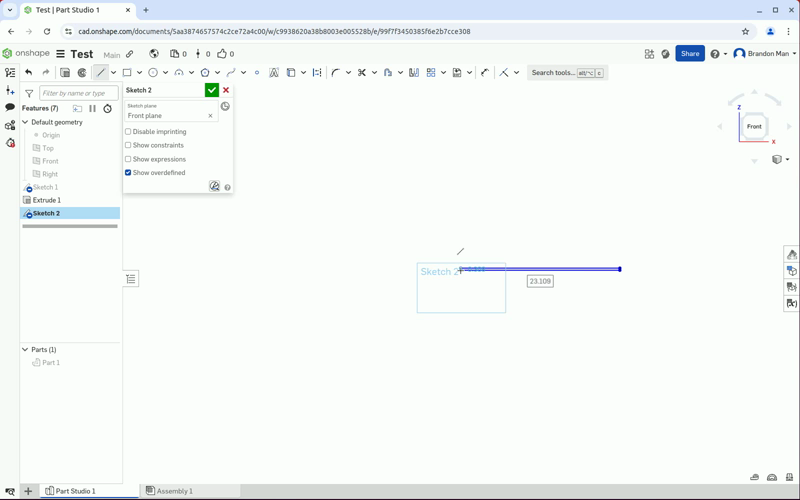
scroll(6)
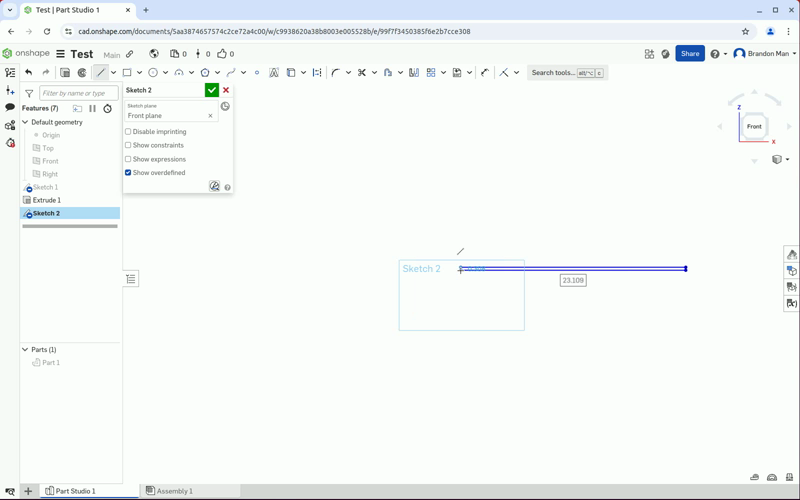
scroll(6)
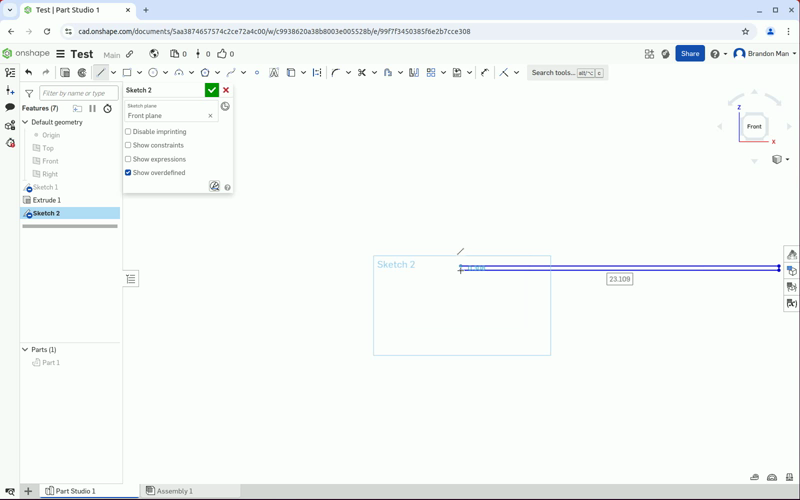
scroll(6)
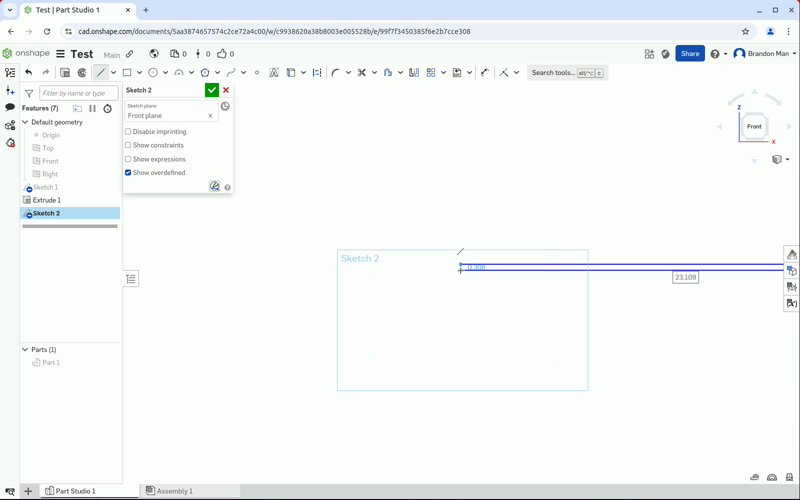
scroll(6)
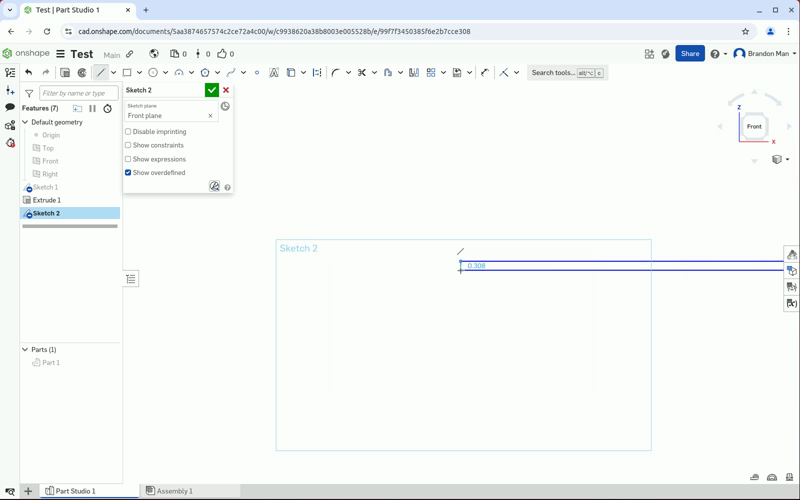
scroll(6)
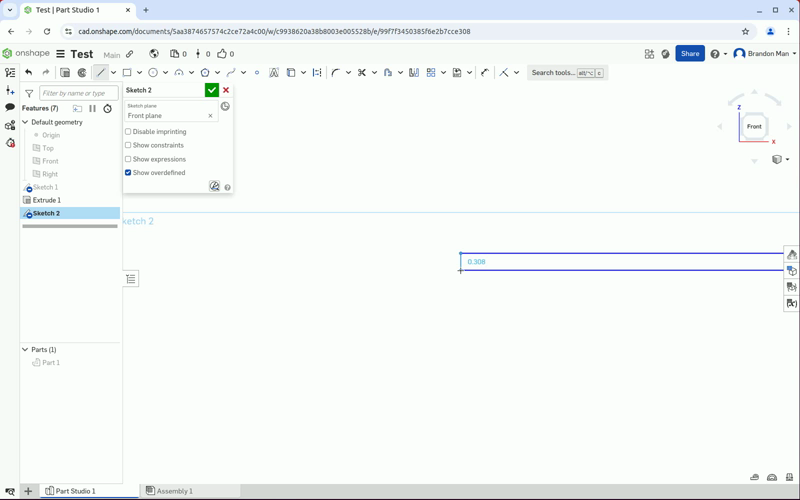
key_up(shift)
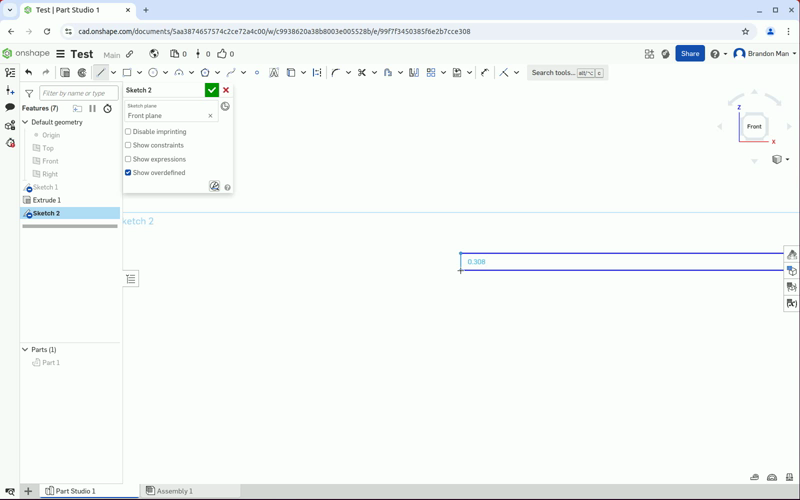
click(460, 270)
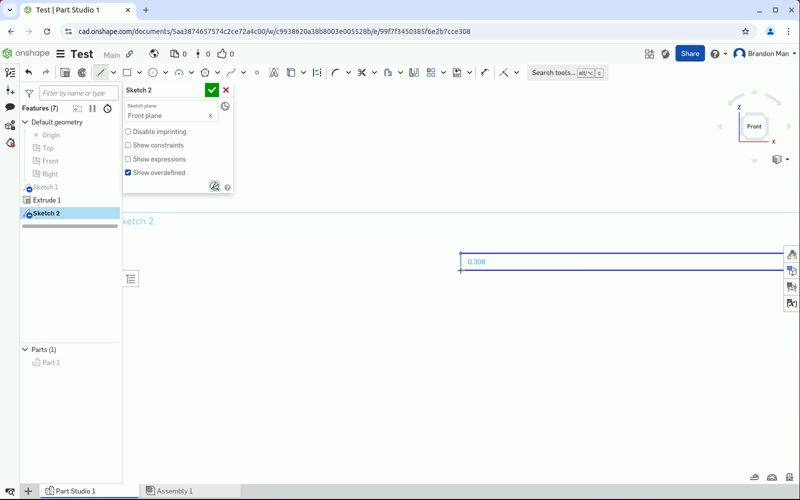
scroll(-6)
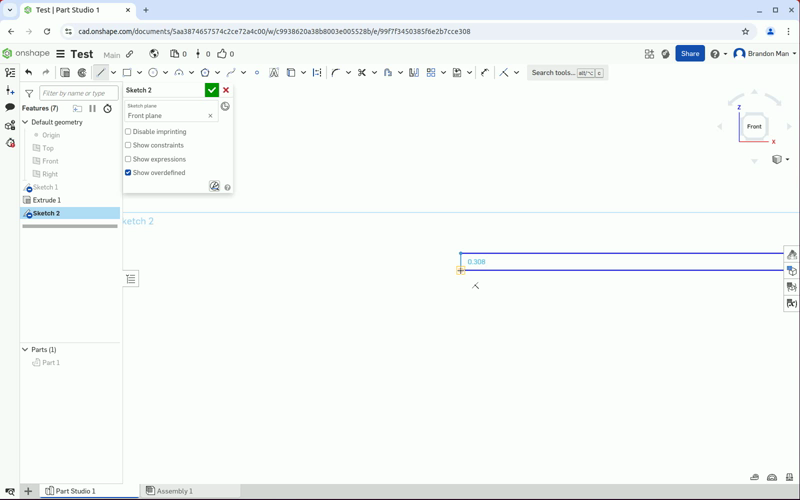
scroll(-6)
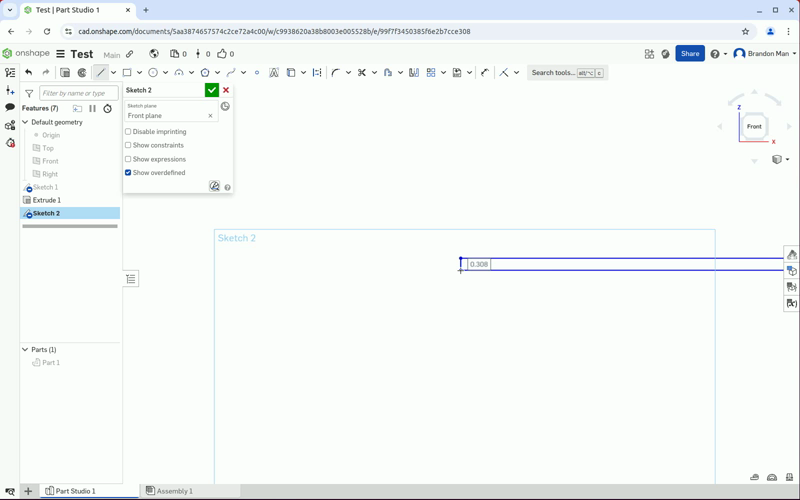
scroll(-6)
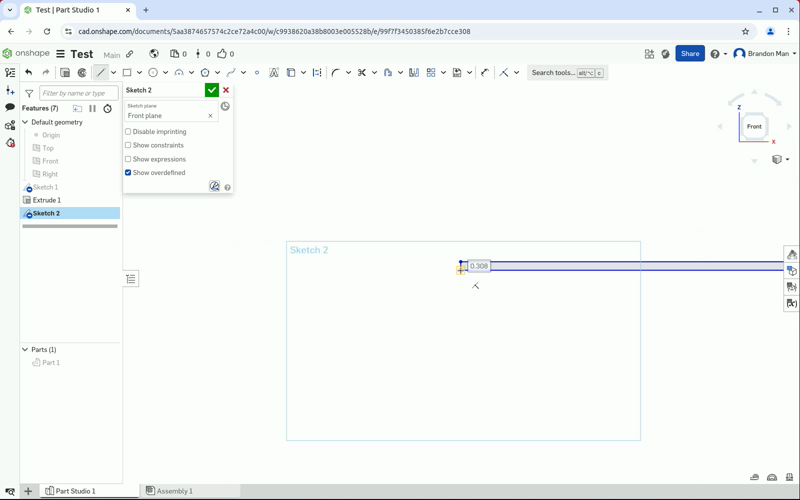
scroll(-6)
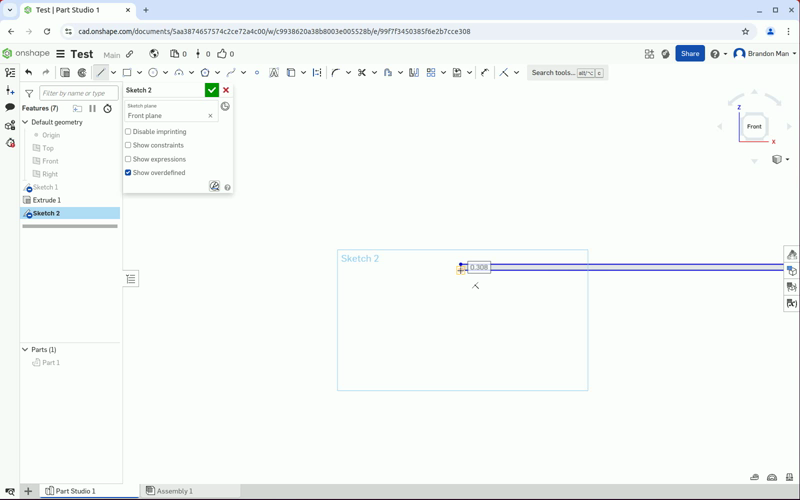
scroll(-6)
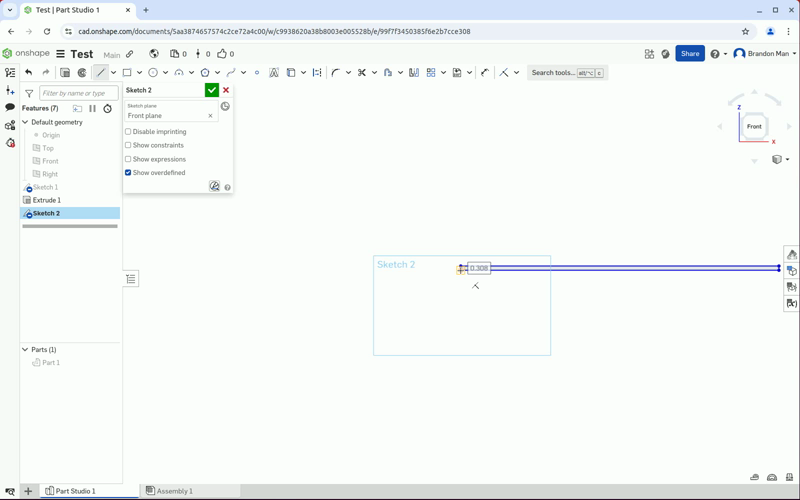
scroll(-6)
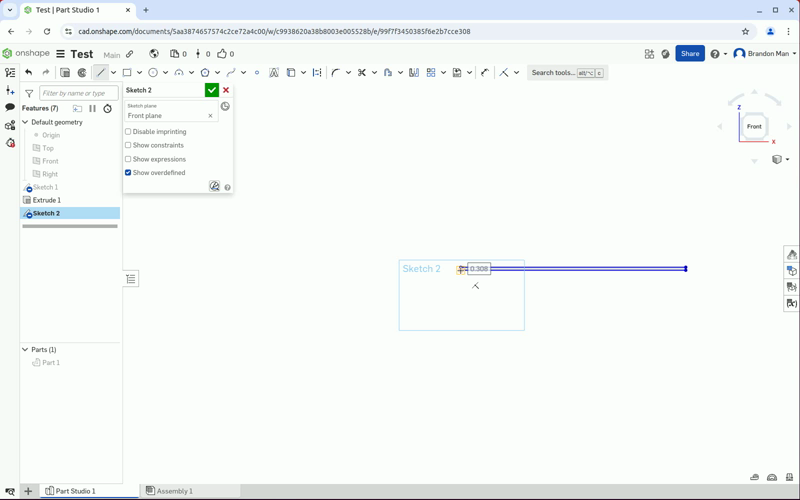
scroll(-6)
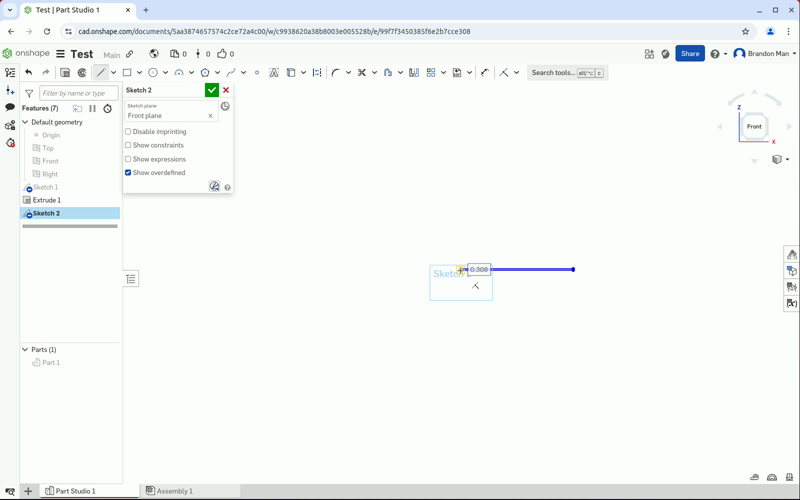
key(esc)
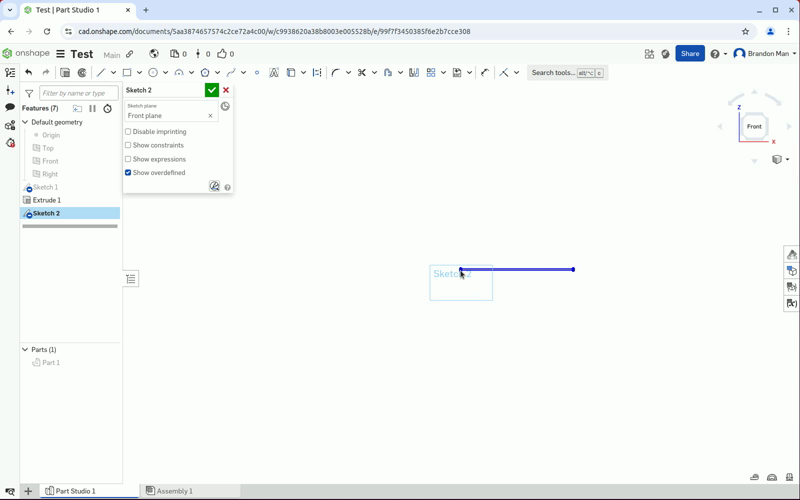
mouse_move(504, 269)
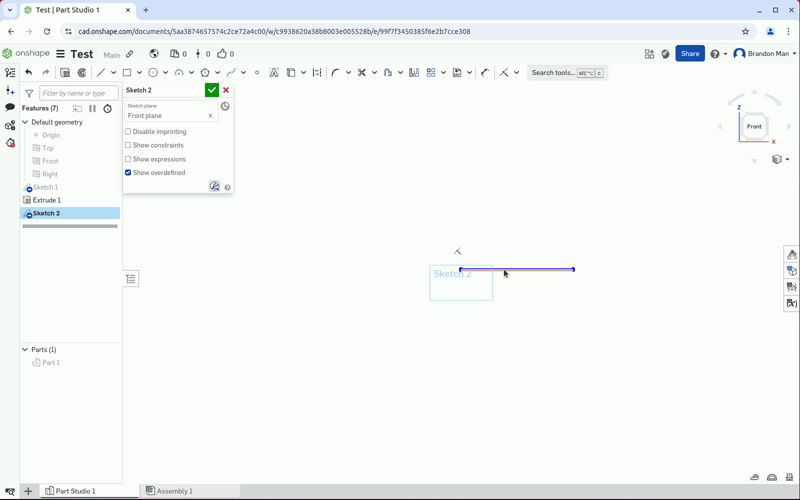
scroll(6)
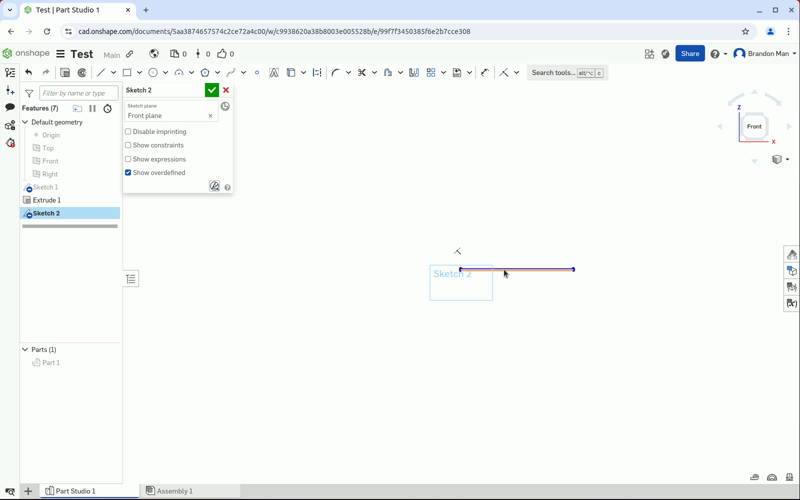
scroll(6)
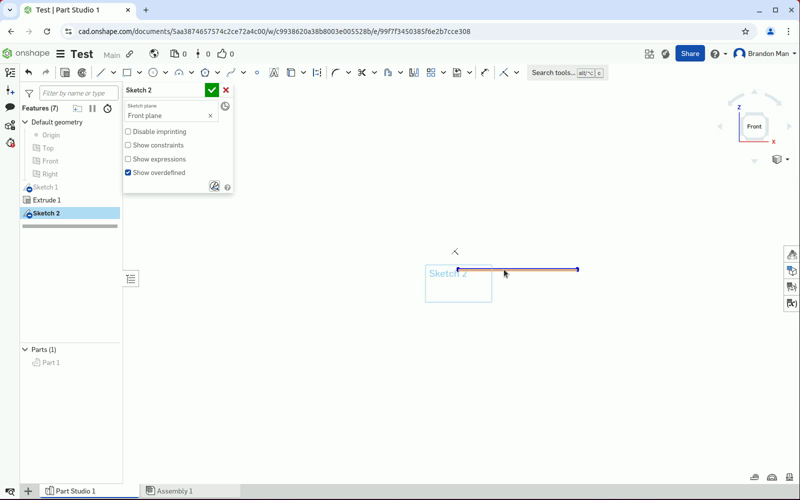
scroll(6)
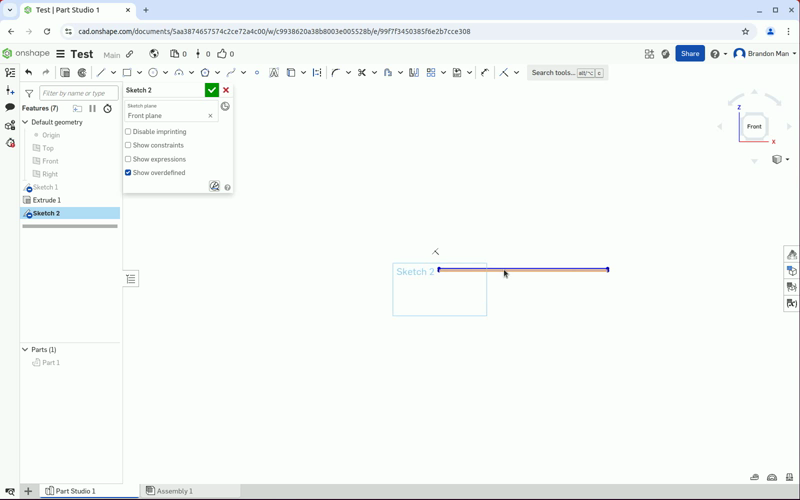
scroll(6)
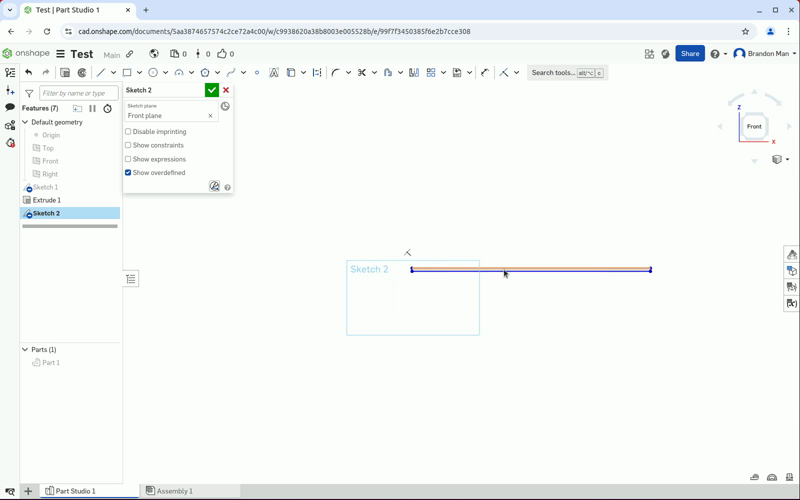
scroll(6)
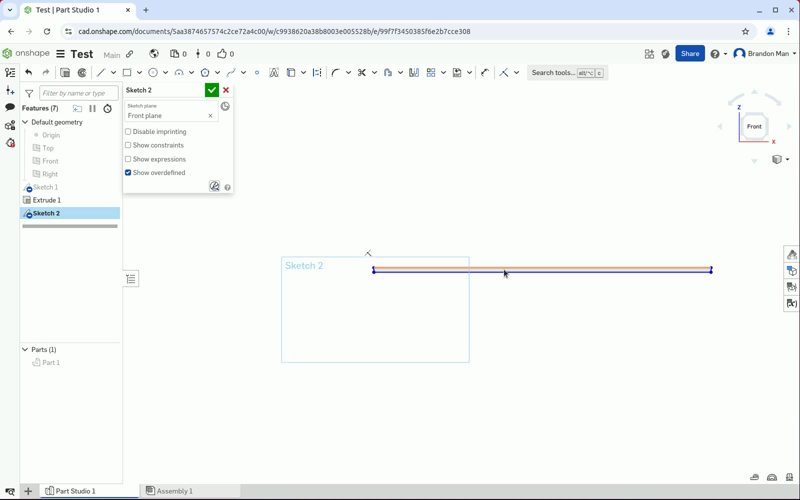
scroll(6)
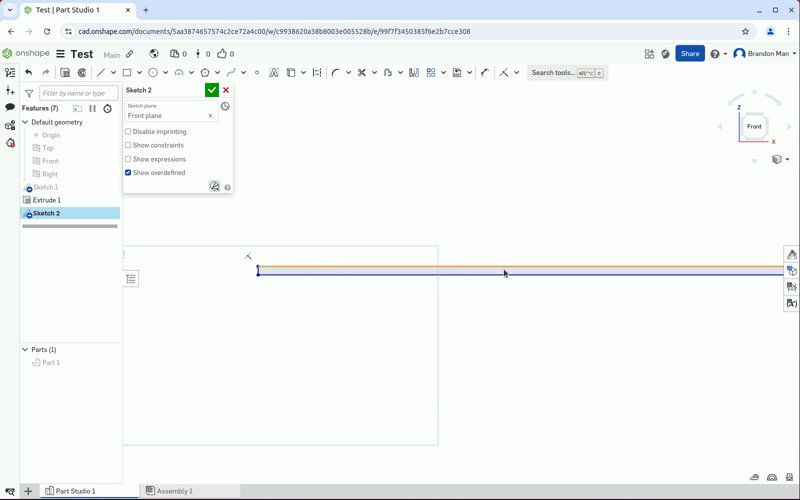
scroll(6)
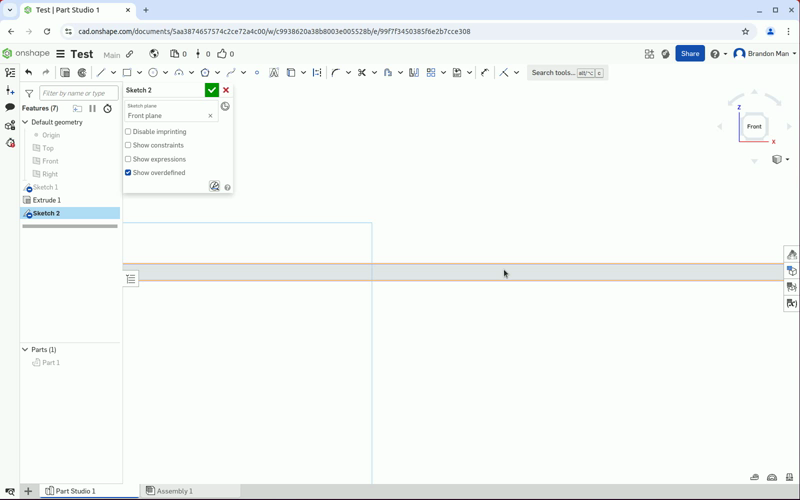
click(504, 269)
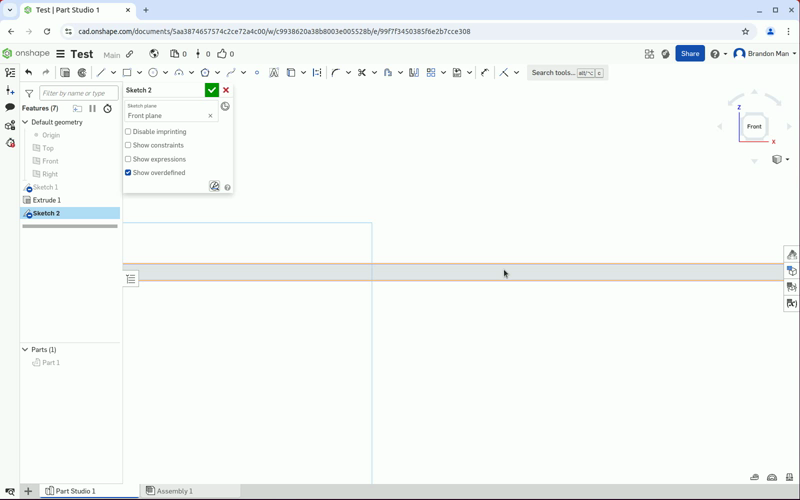
scroll(-6)
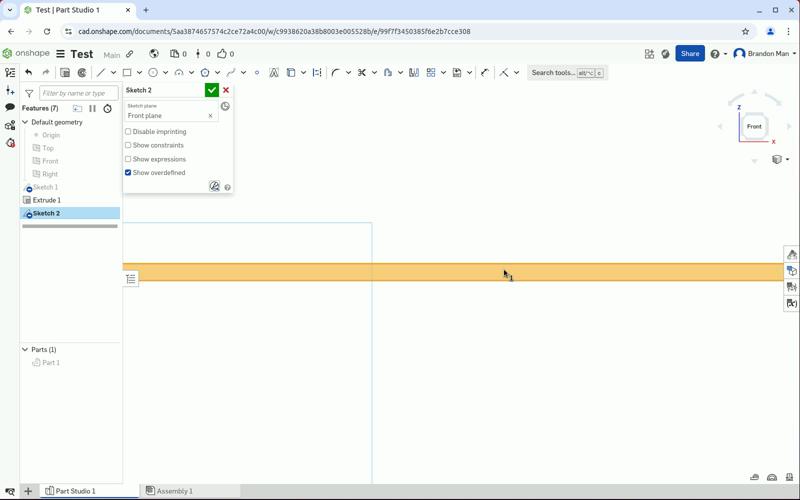
scroll(-6)
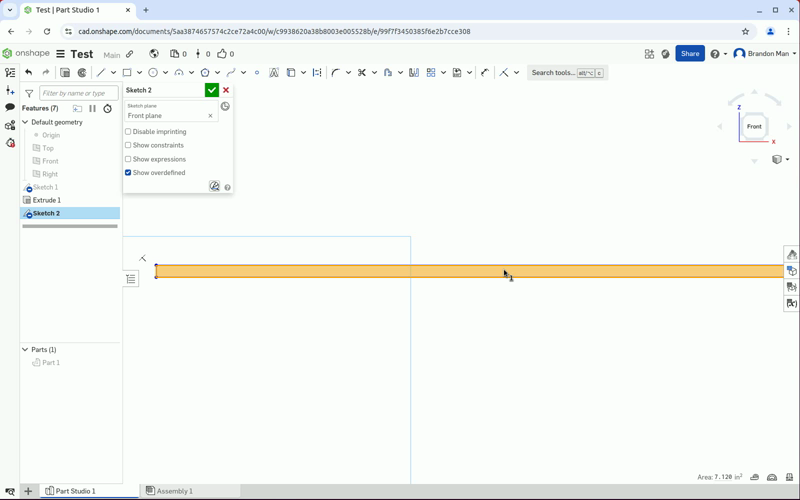
scroll(-6)
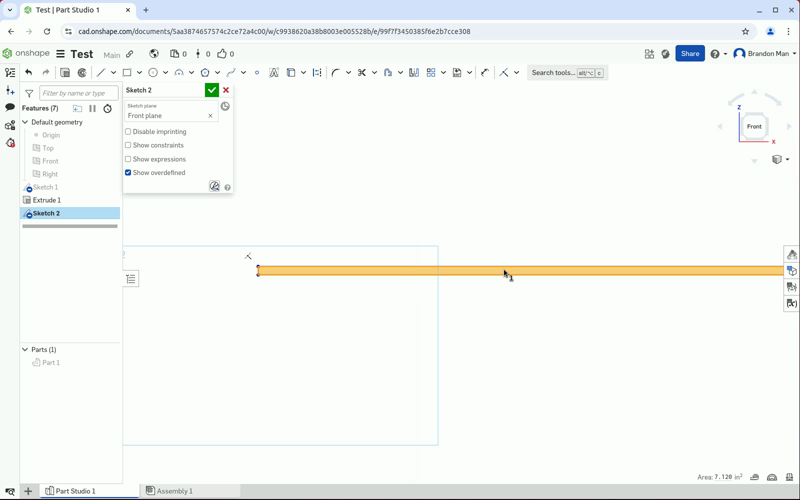
scroll(-6)
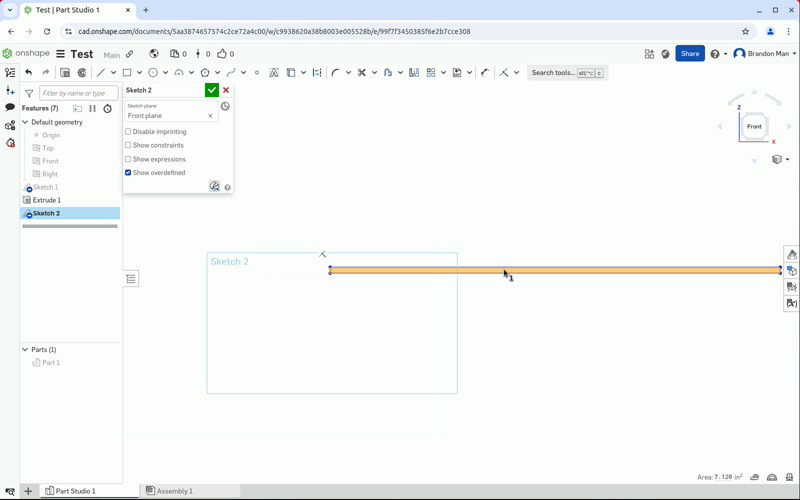
scroll(-6)
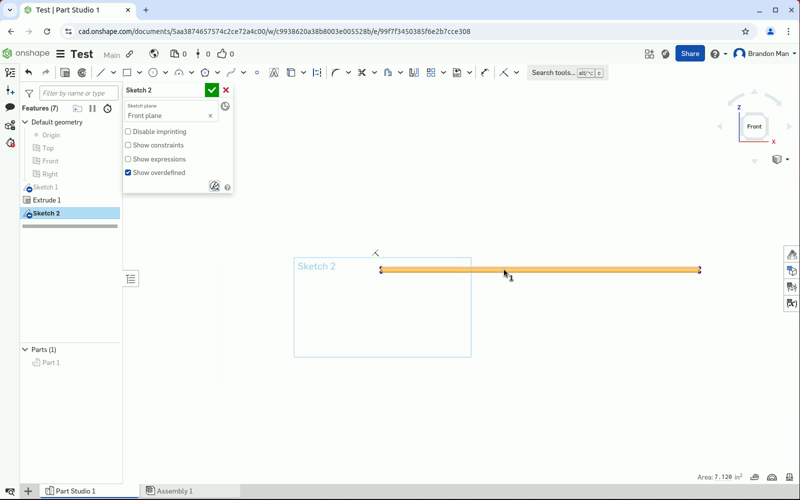
scroll(-6)
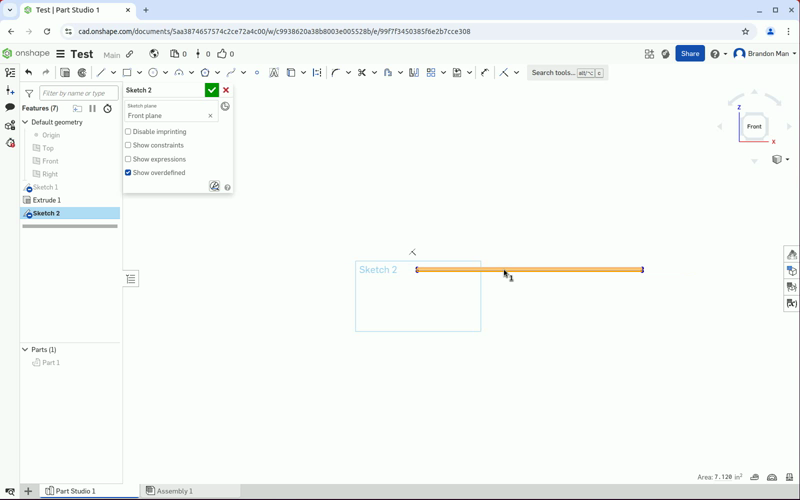
scroll(-6)
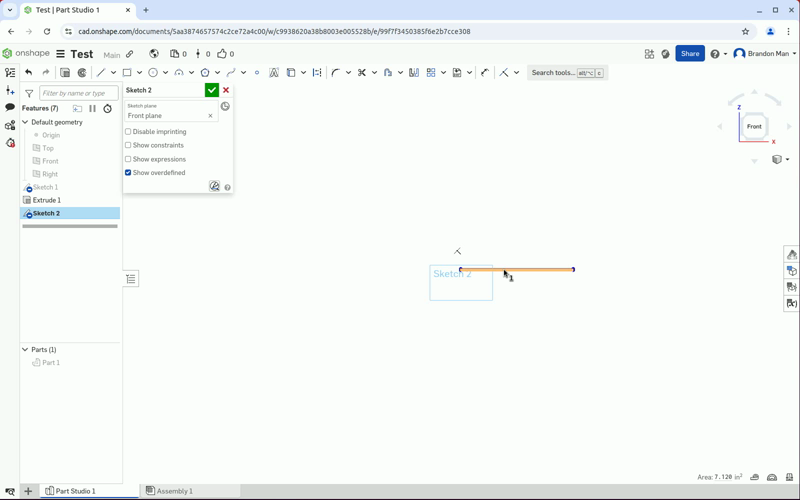
mouse_move(73, 352)
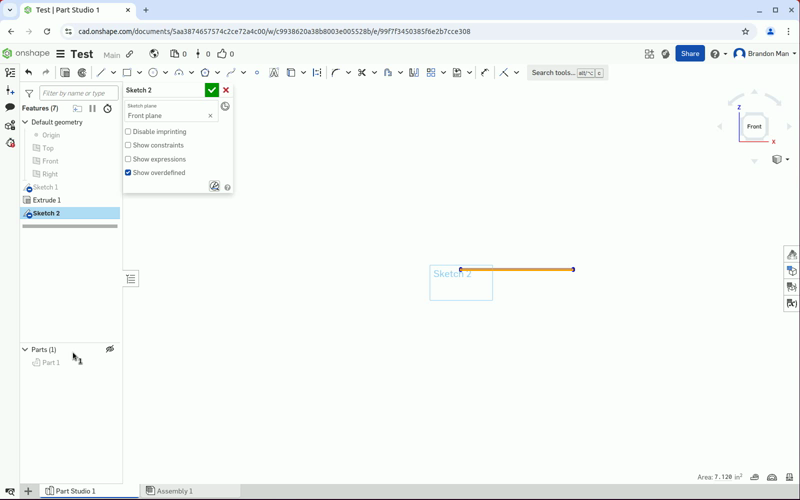
key(shift+y)
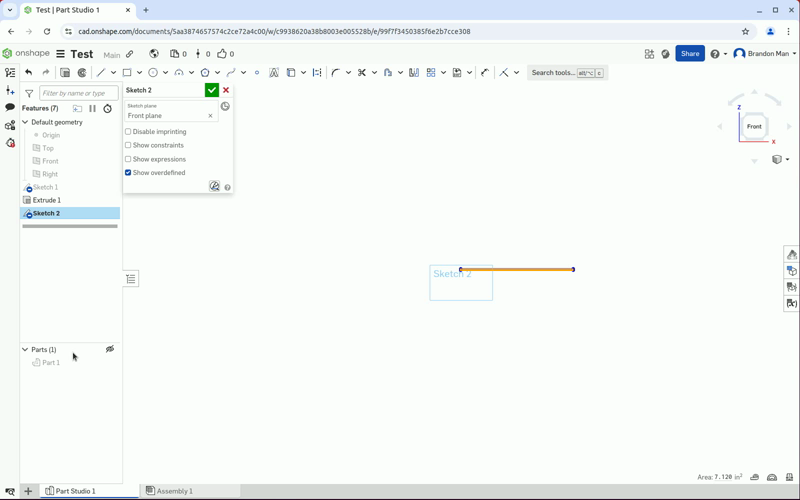
key(shift+e)
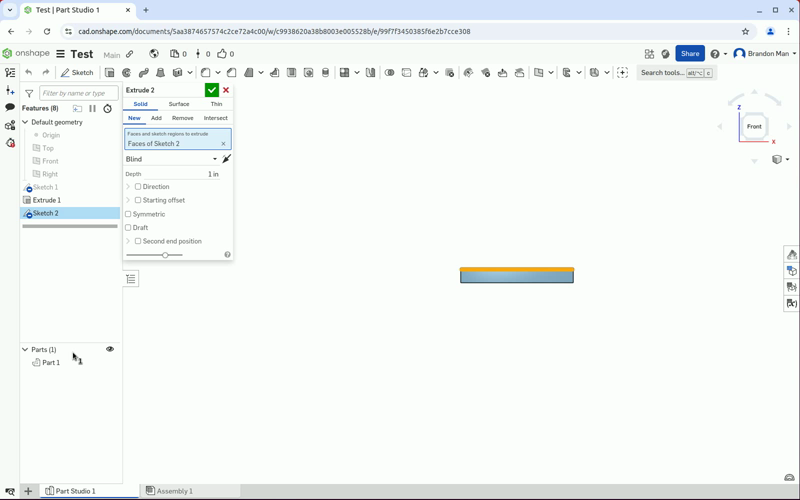
mouse_move(143, 106)
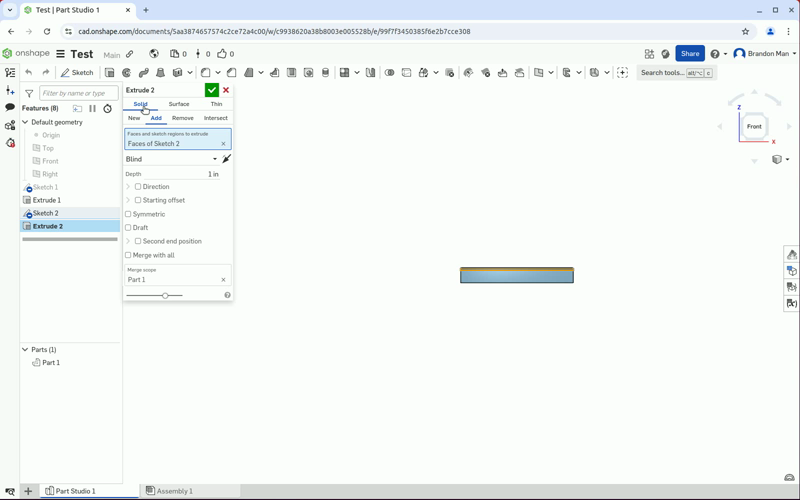
click(143, 106)
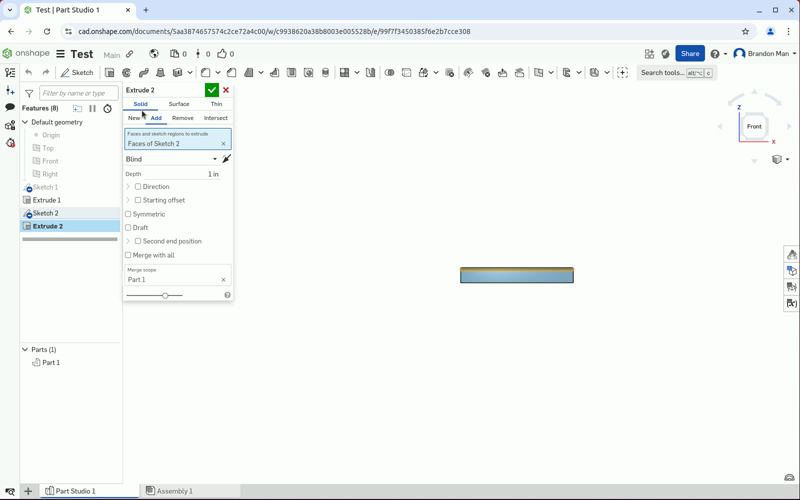
mouse_move(137, 120)
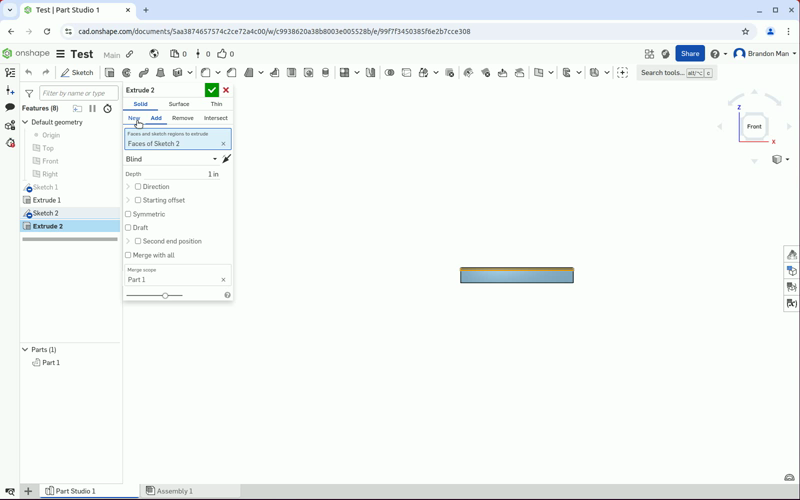
click(137, 120)
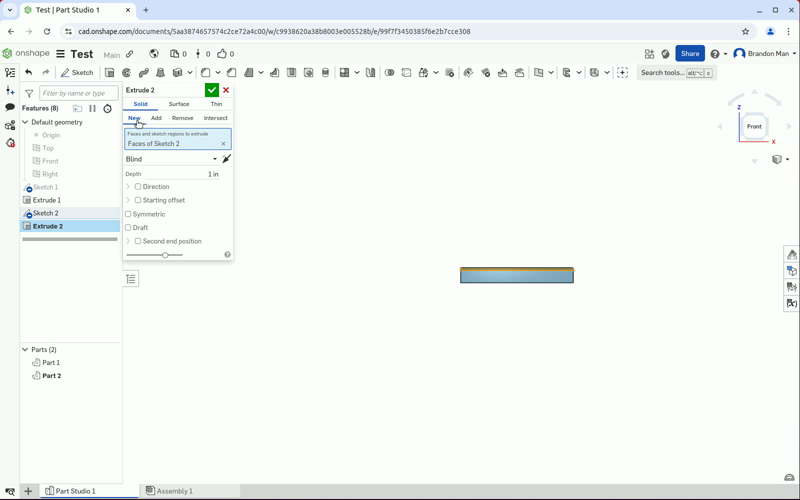
key(tab, 4)
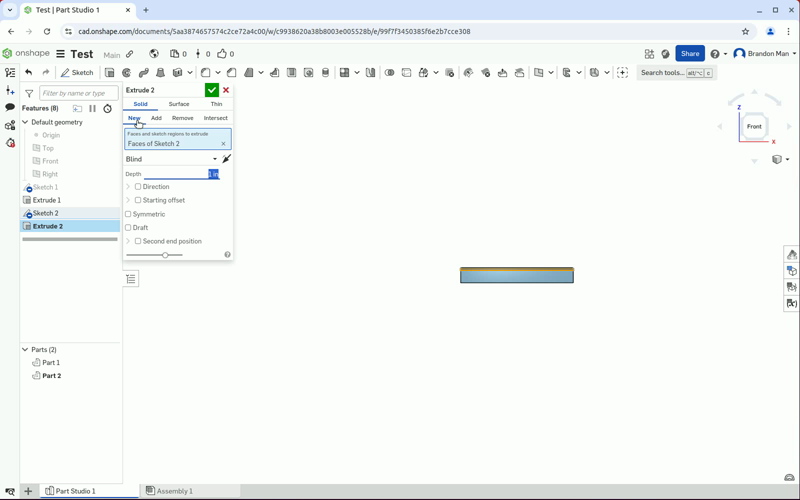
text(1.444)
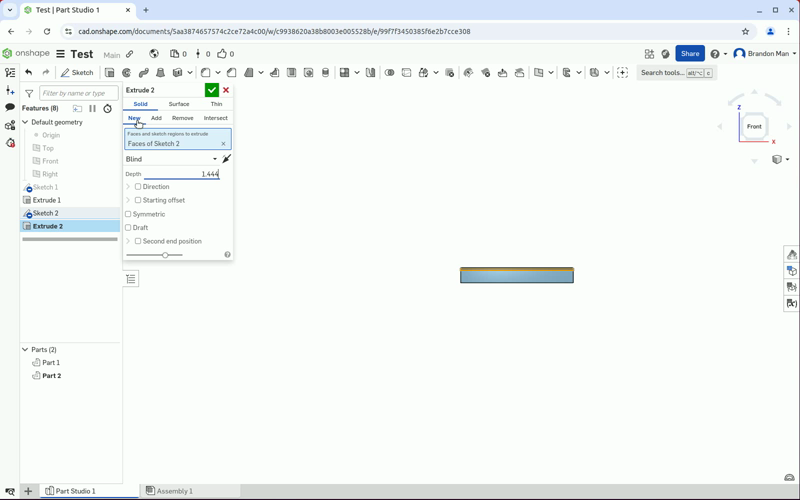
key(enter)
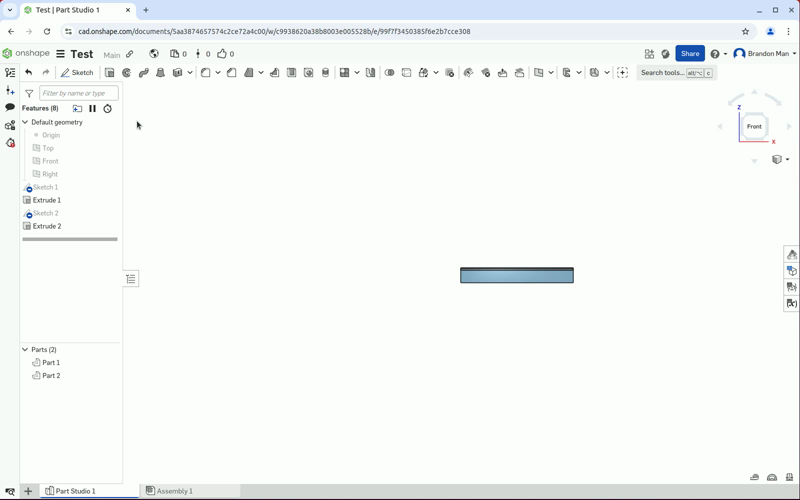
key(shift+h)
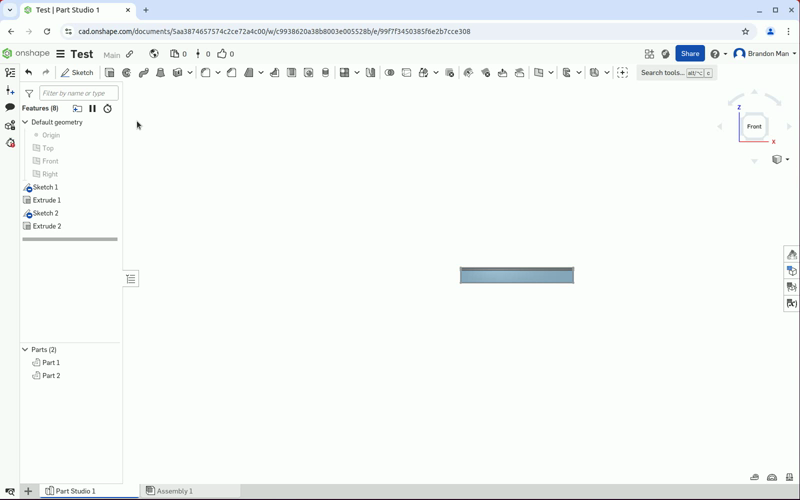
key(shift+h)
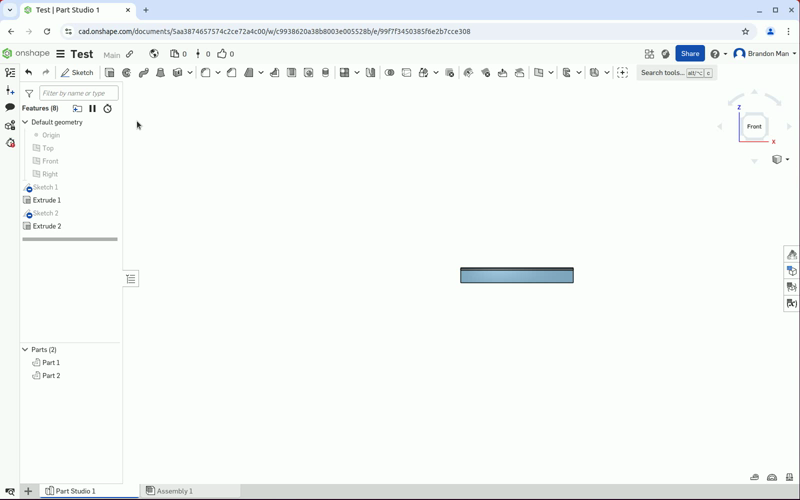
mouse_move(73, 189)
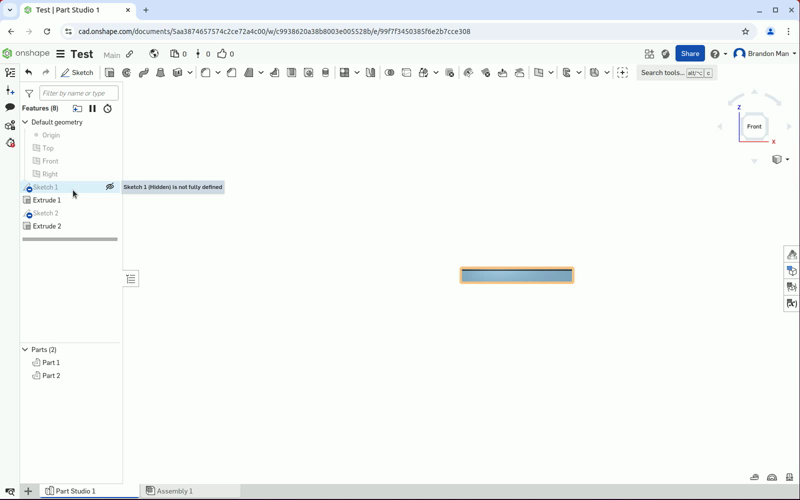
click(73, 189)
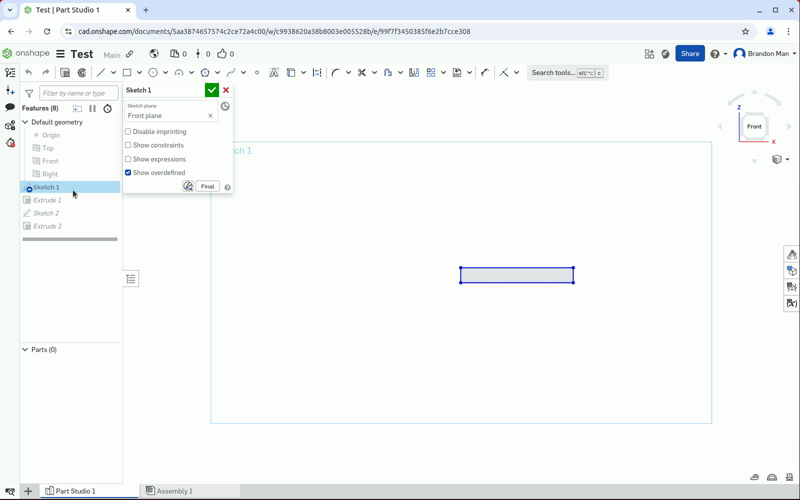
mouse_move(229, 92)
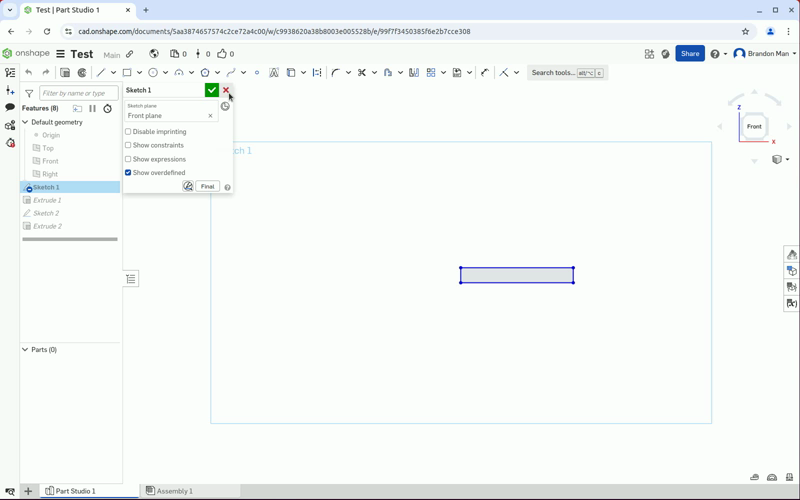
click(229, 92)
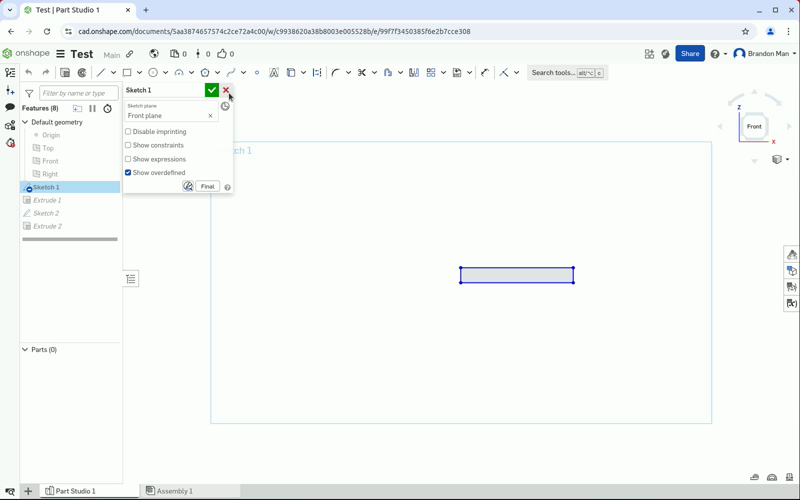
key(shift+s)
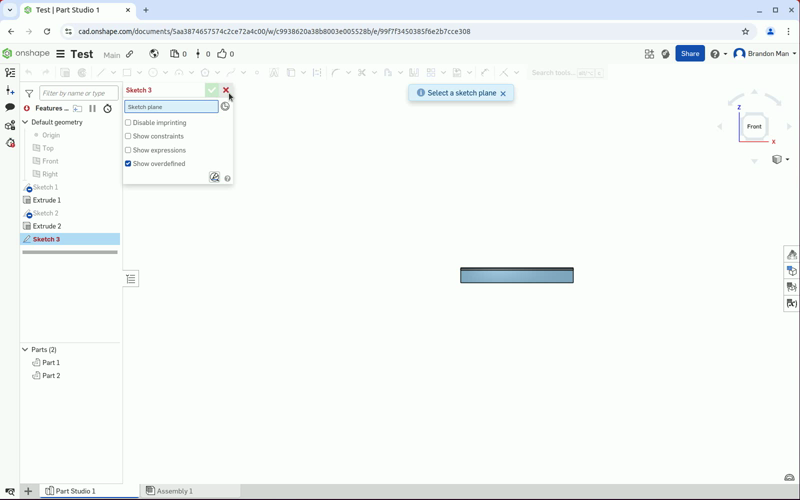
mouse_move(73, 163)
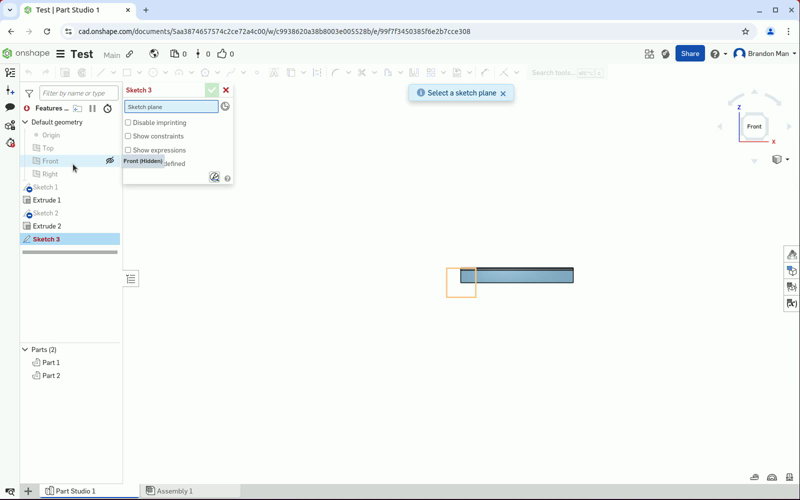
click(73, 163)
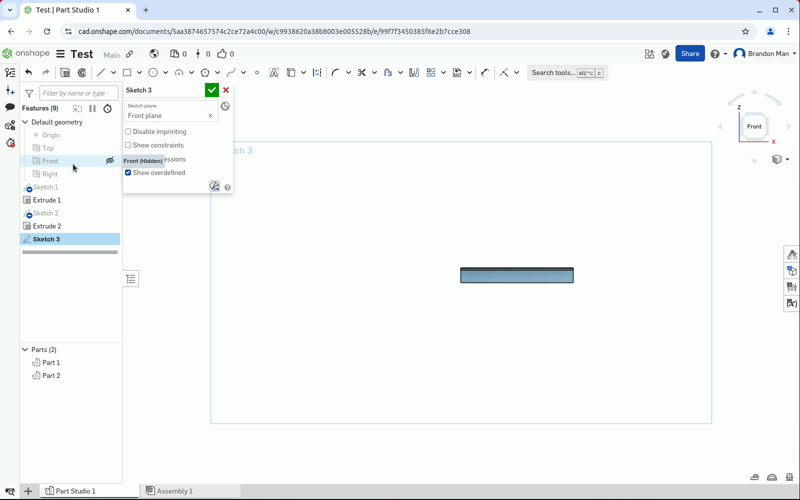
mouse_move(73, 352)
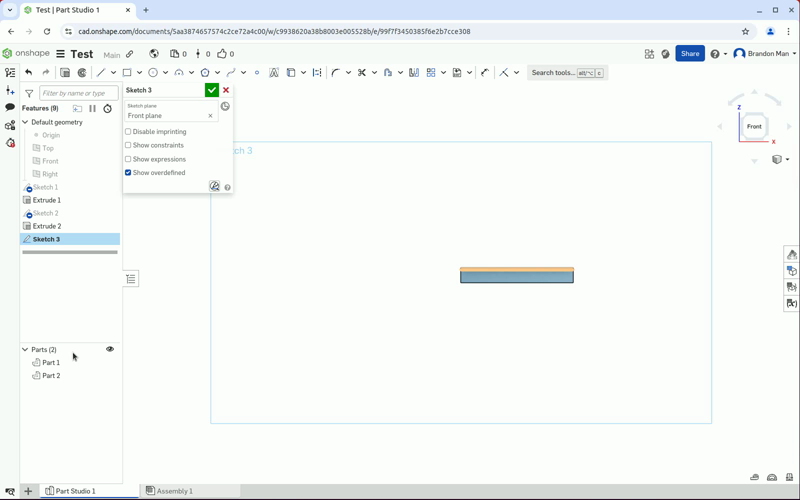
key(y)
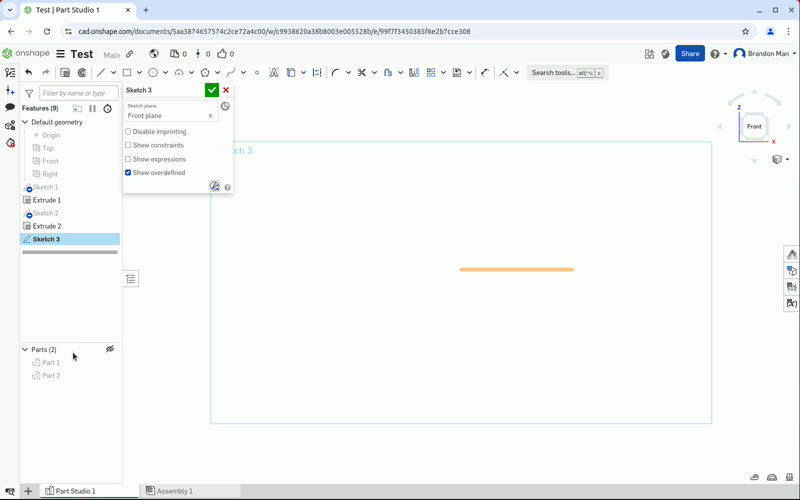
key(l)
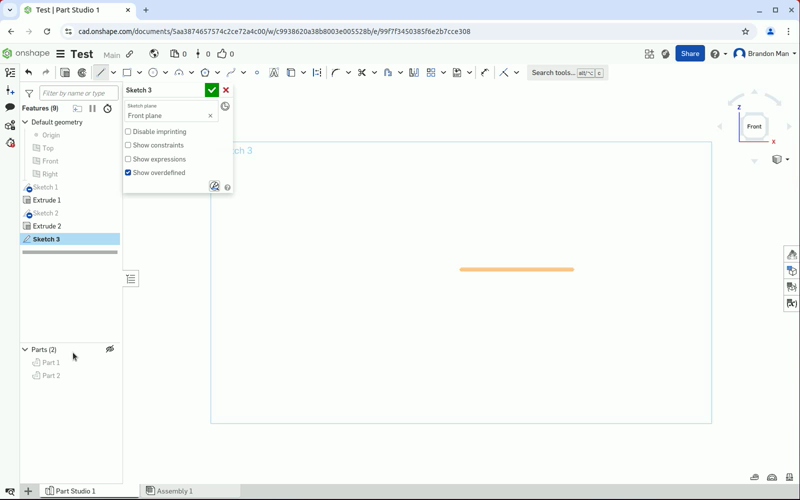
key_down(shift)
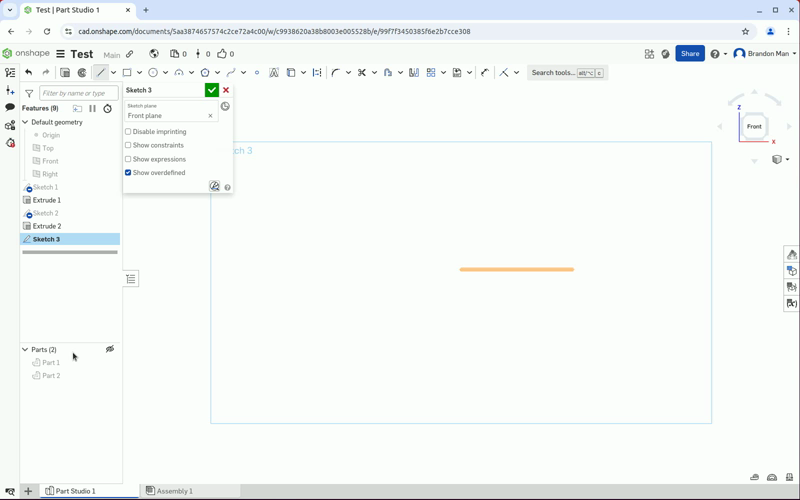
mouse_move(460, 282)
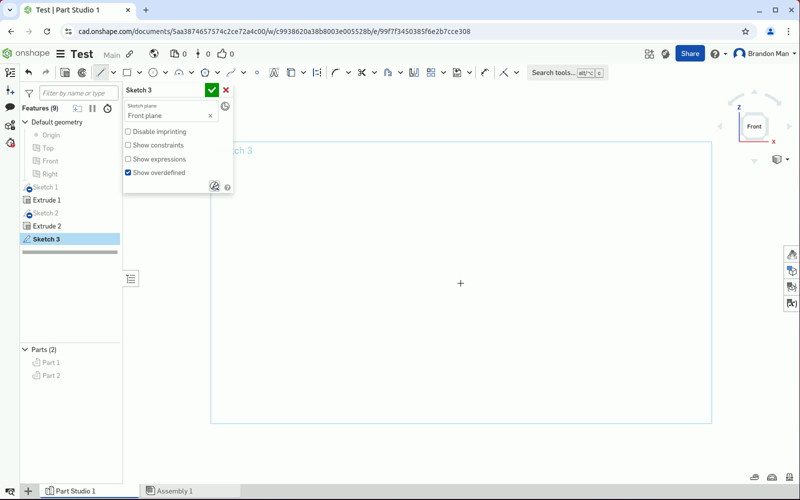
click(460, 282)
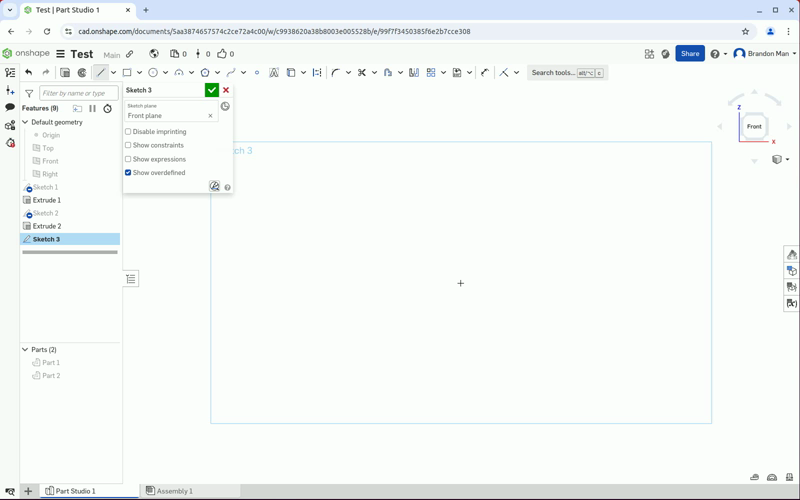
key_up(shift)
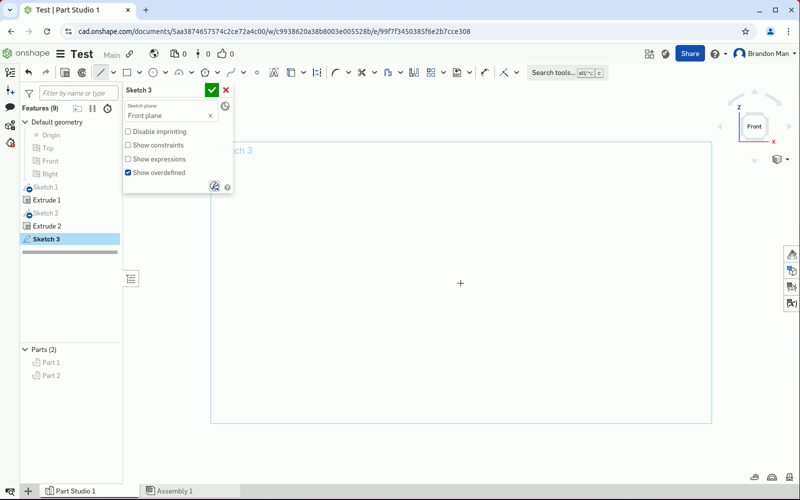
key_down(shift)
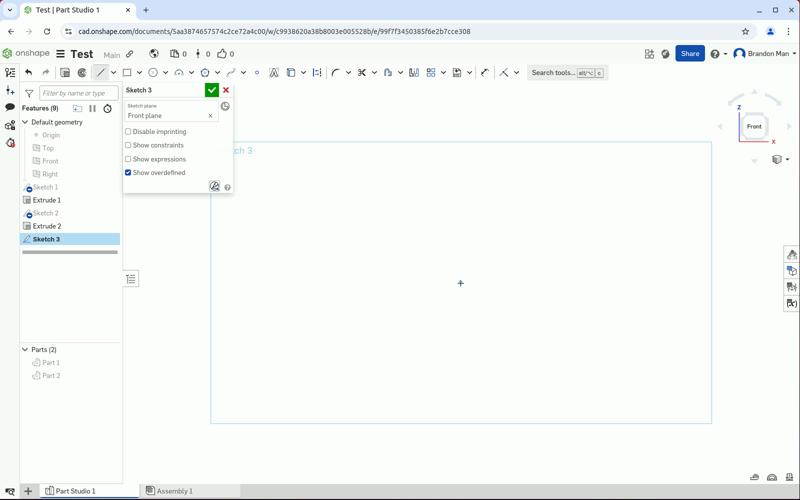
mouse_move(573, 282)
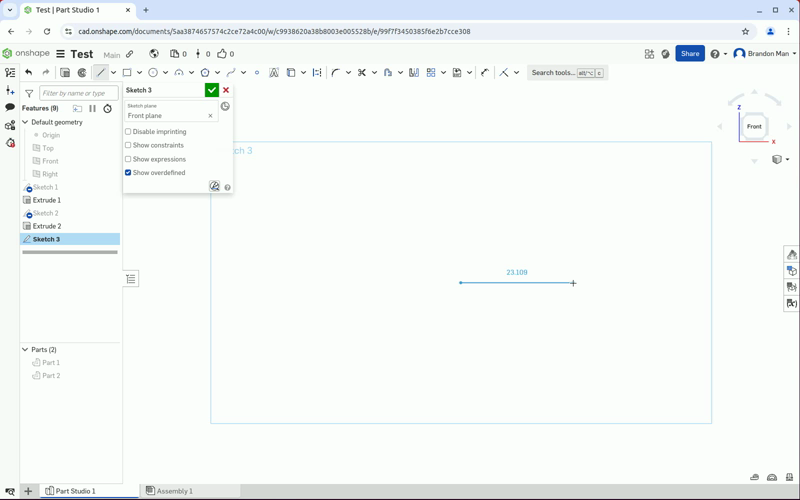
click(573, 282)
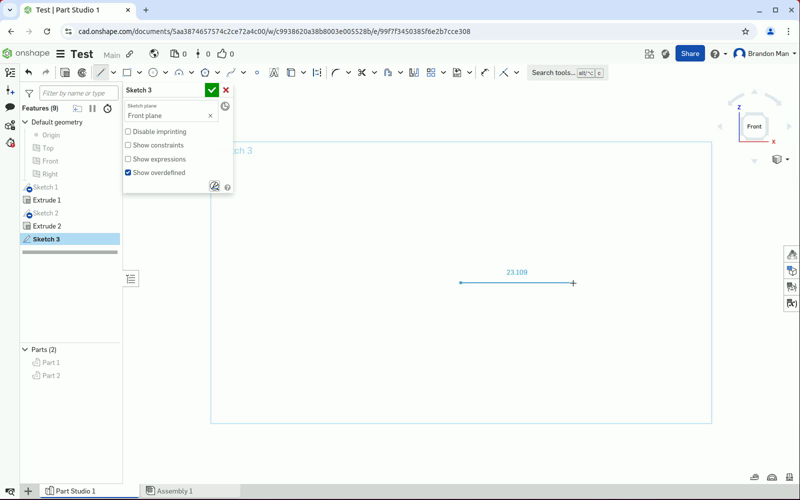
key_up(shift)
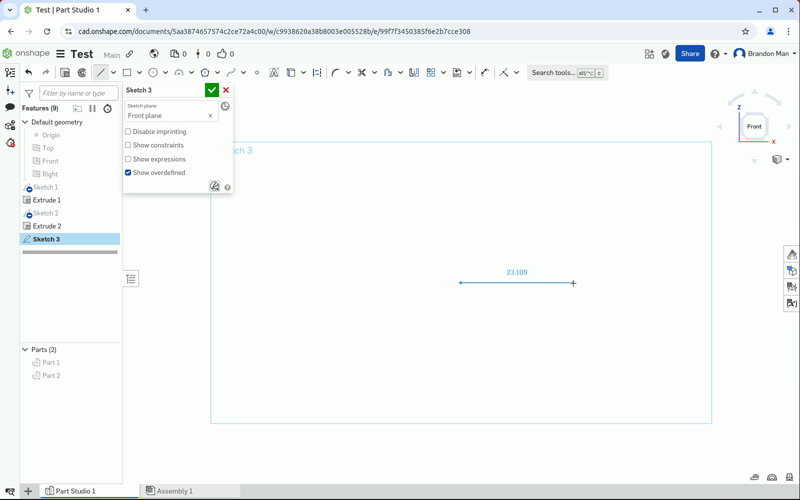
key_down(shift)
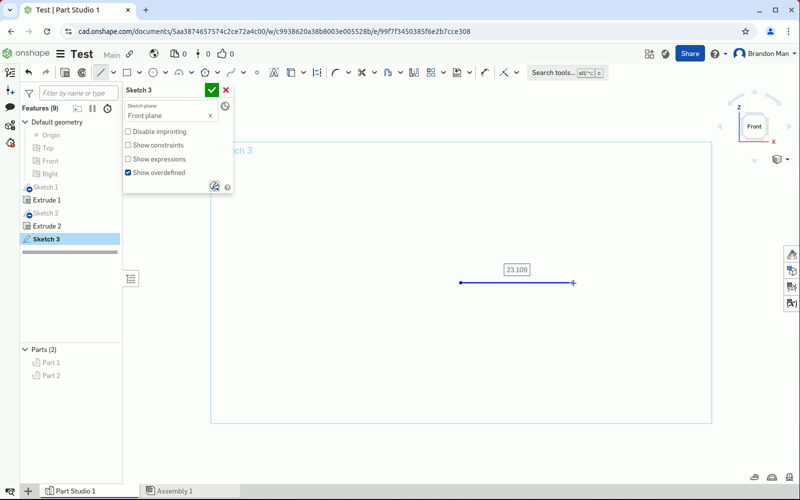
mouse_move(589, 282)
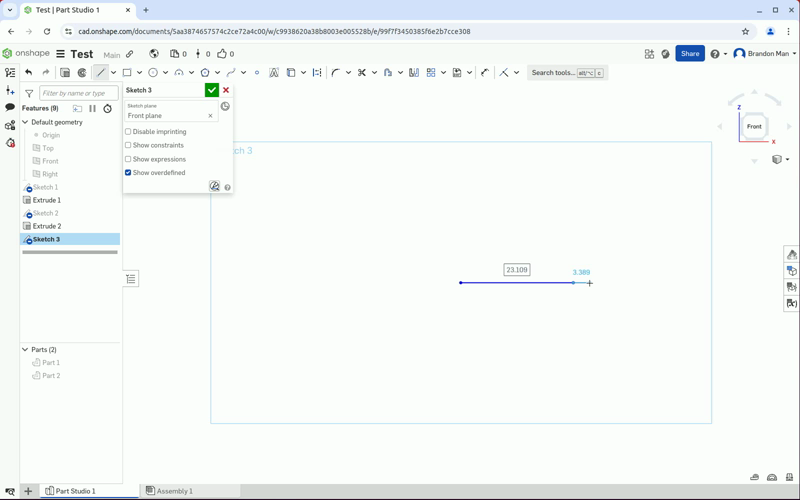
mouse_move(573, 281)
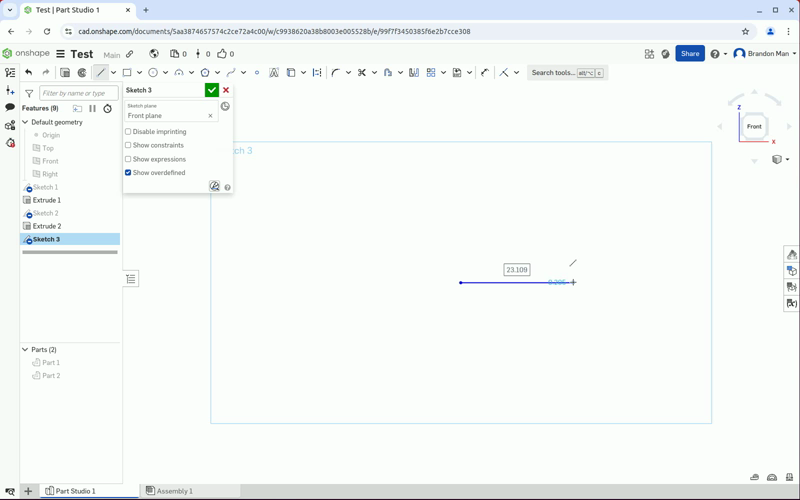
scroll(6)
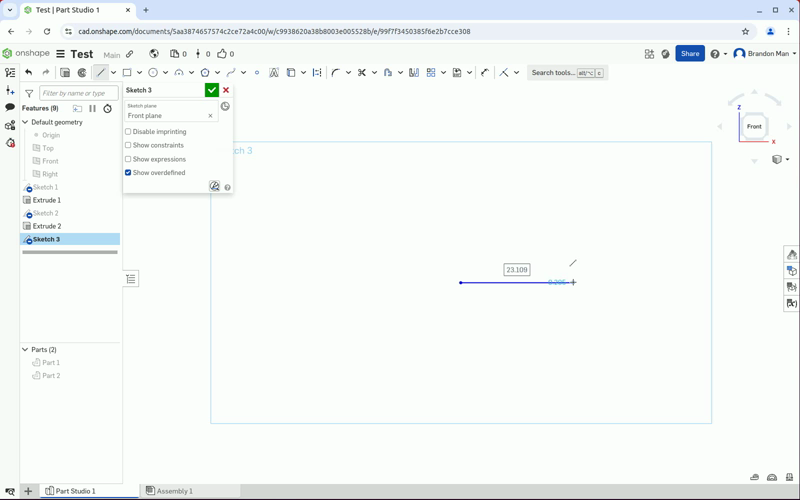
scroll(6)
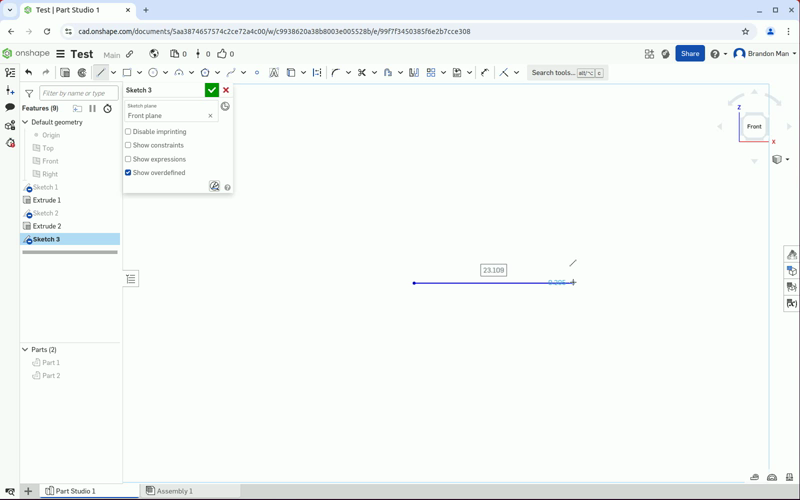
scroll(6)
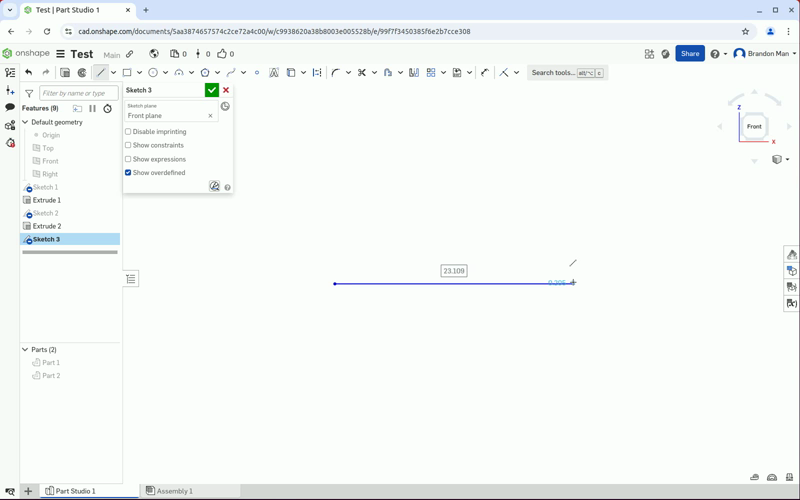
scroll(6)
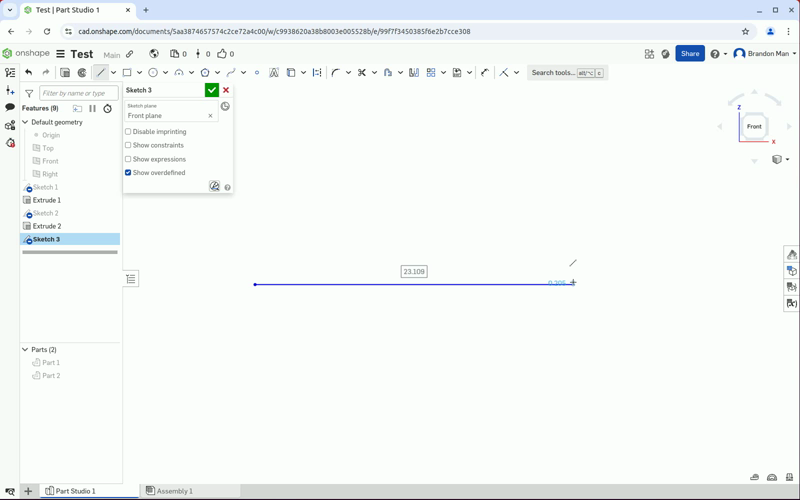
scroll(6)
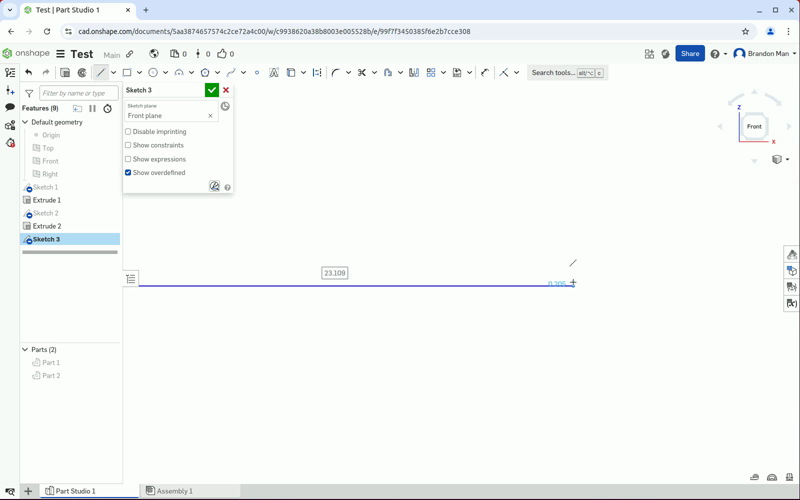
scroll(6)
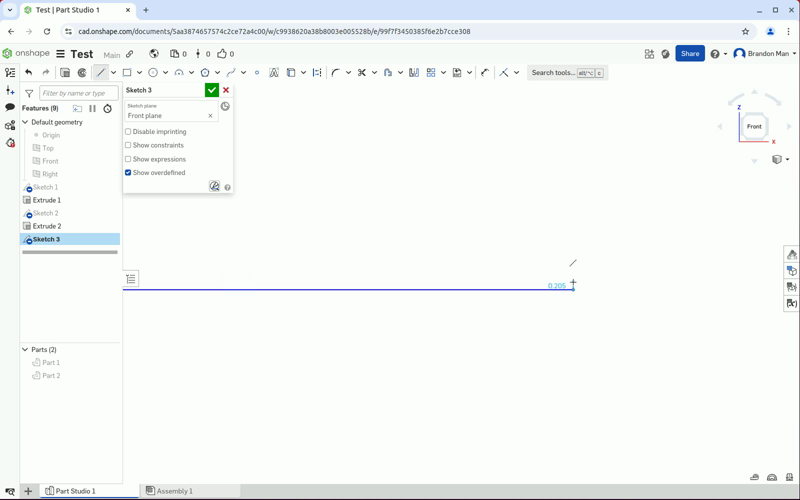
scroll(6)
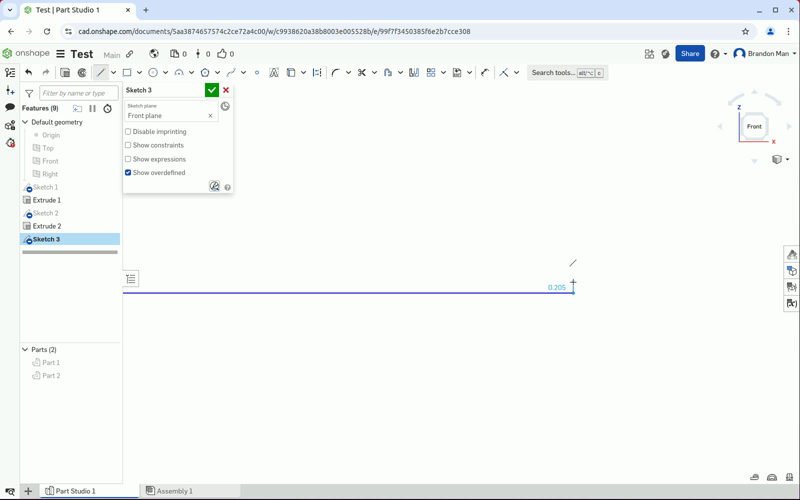
click(573, 281)
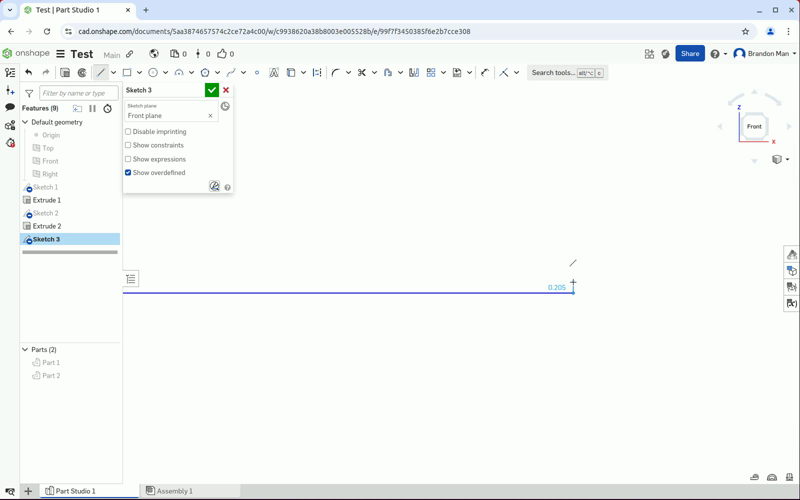
scroll(-6)
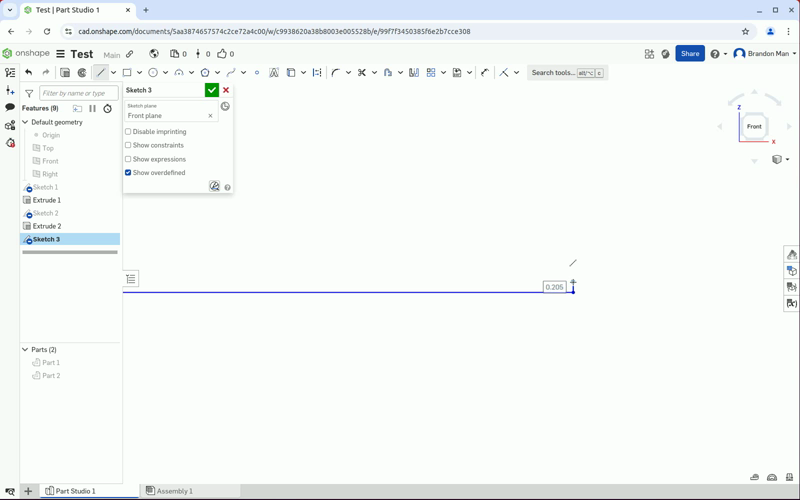
scroll(-6)
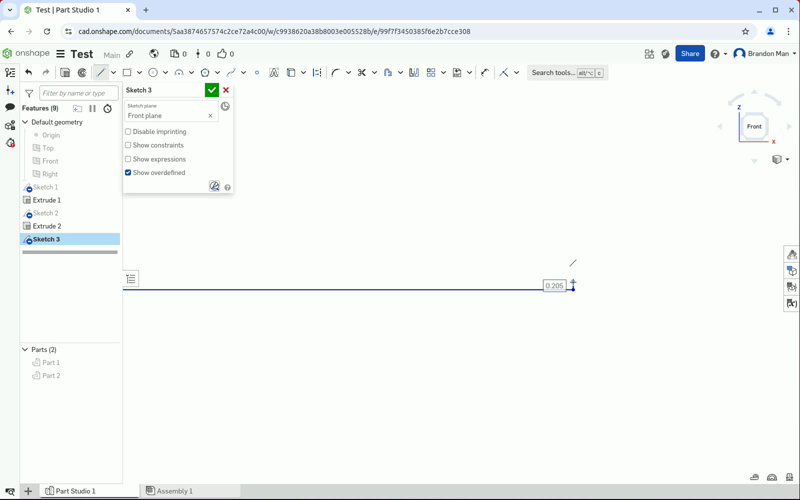
scroll(-6)
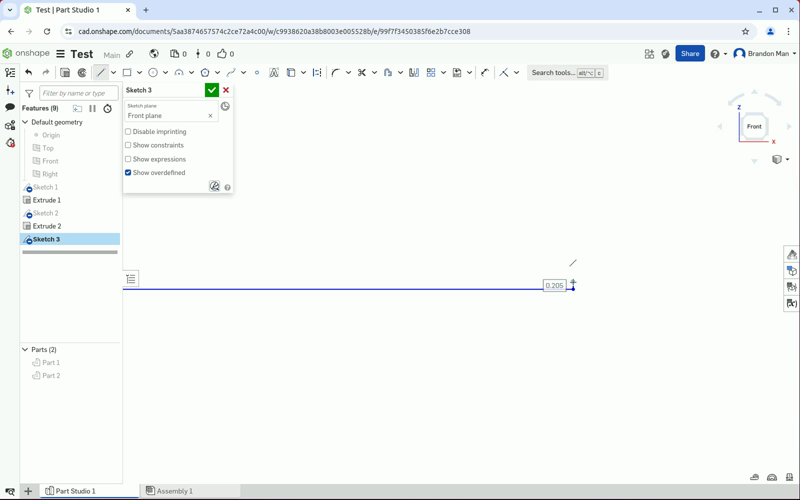
scroll(-6)
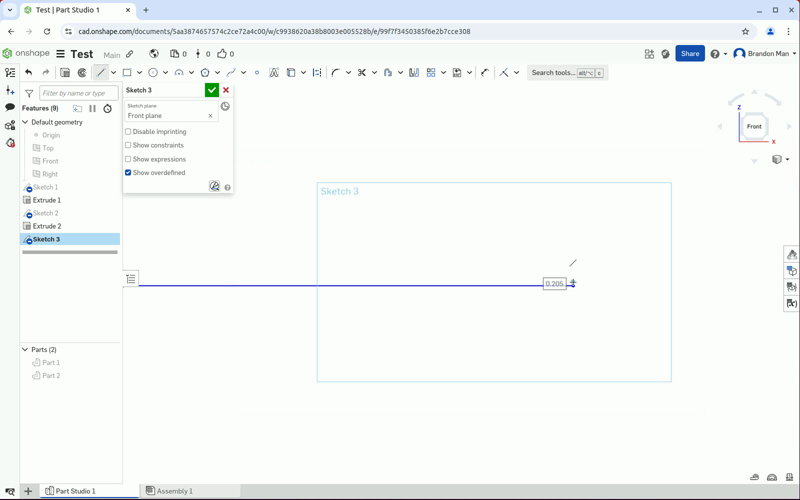
scroll(-6)
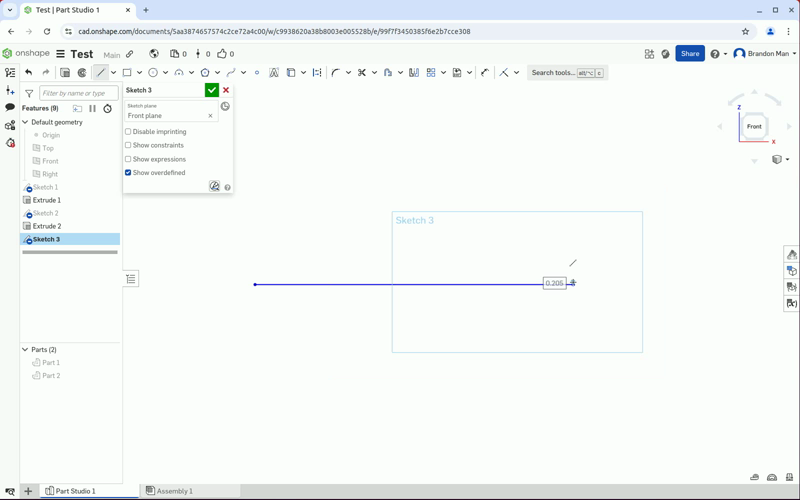
scroll(-6)
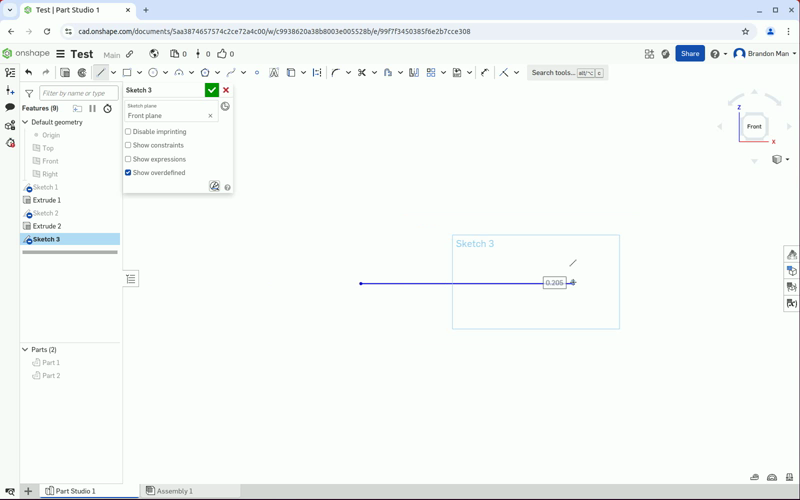
scroll(-6)
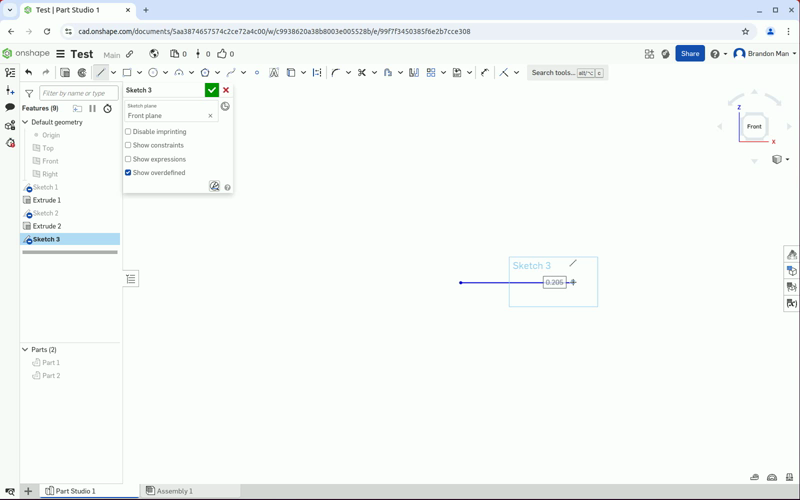
key_up(shift)
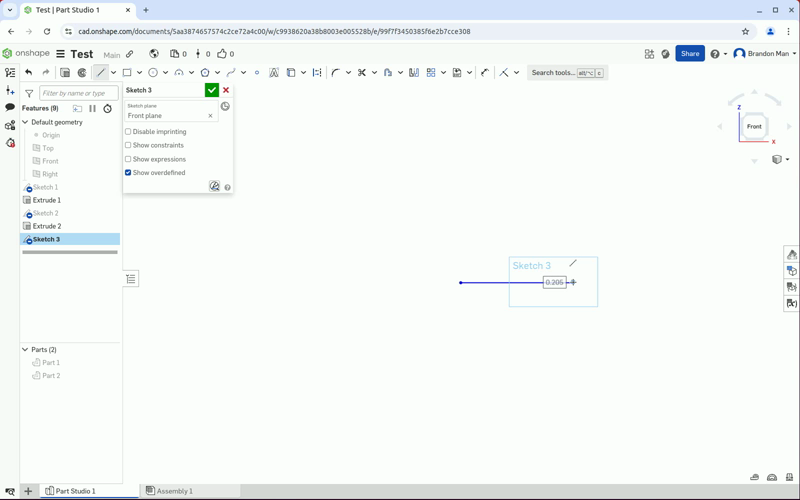
key_down(shift)
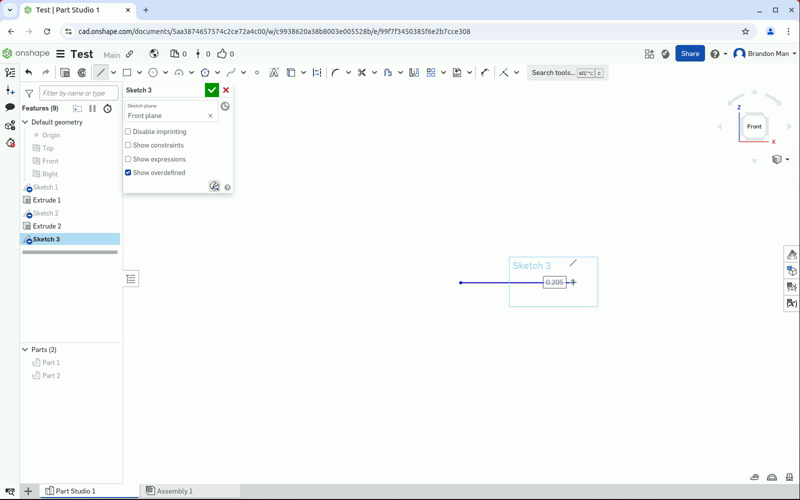
mouse_move(460, 281)
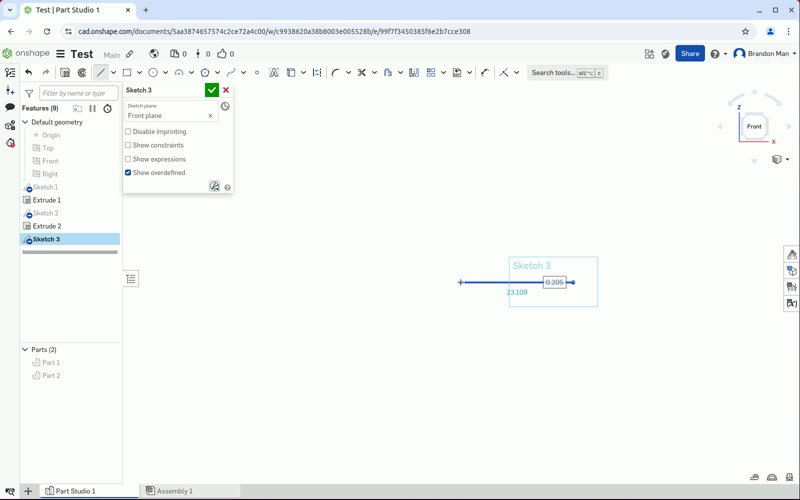
scroll(6)
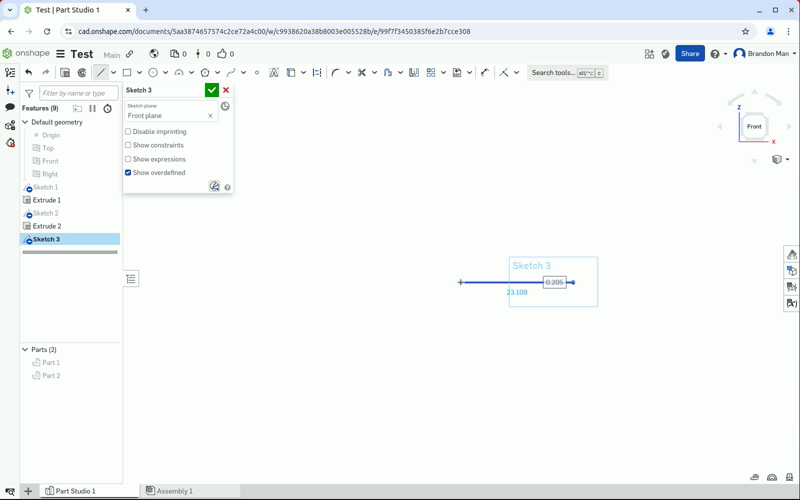
scroll(6)
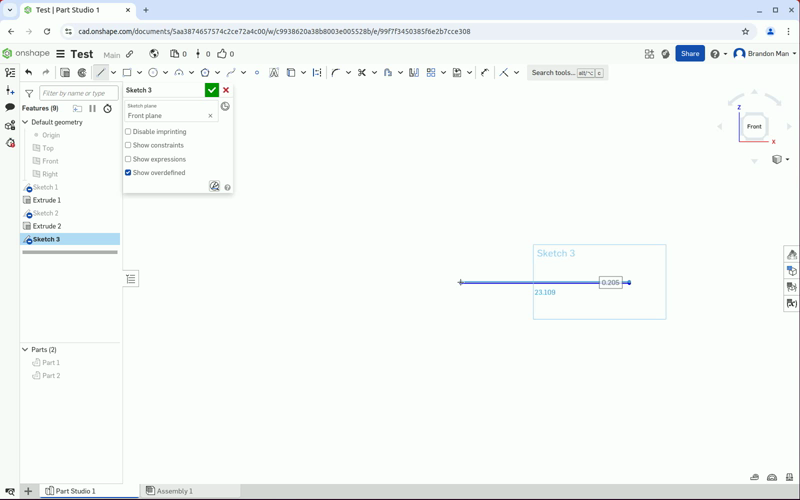
scroll(6)
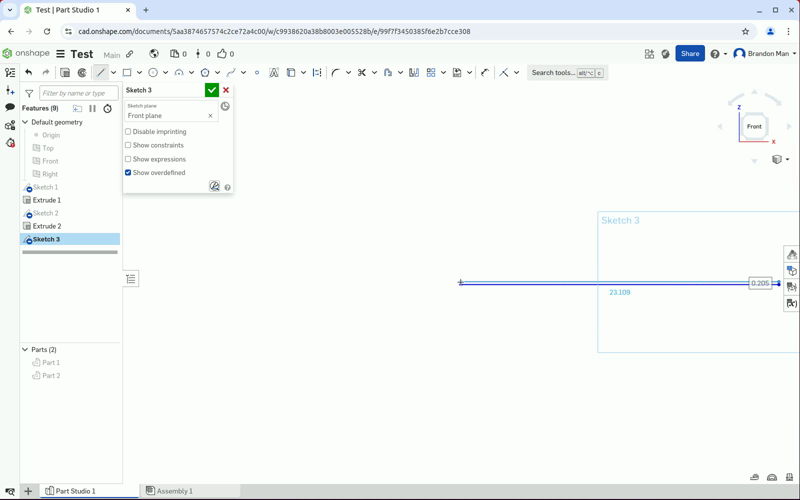
scroll(6)
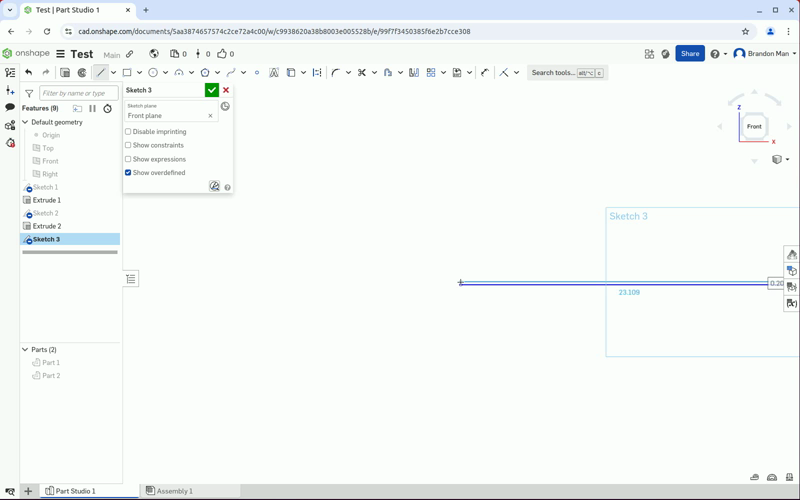
scroll(6)
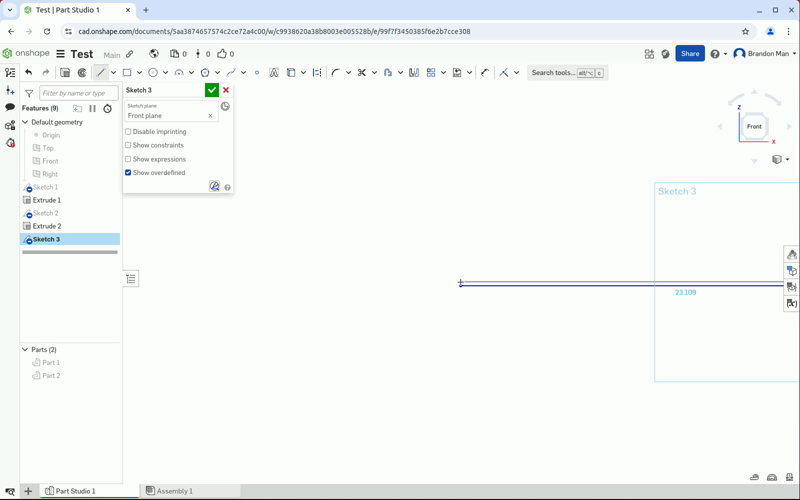
scroll(6)
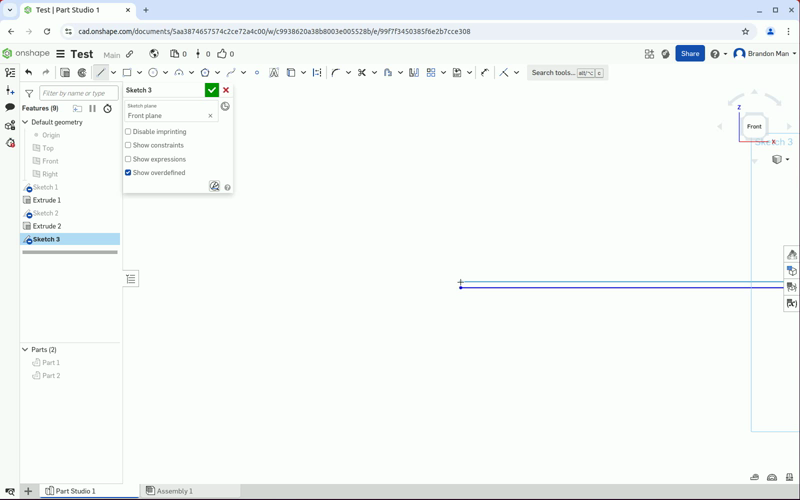
scroll(6)
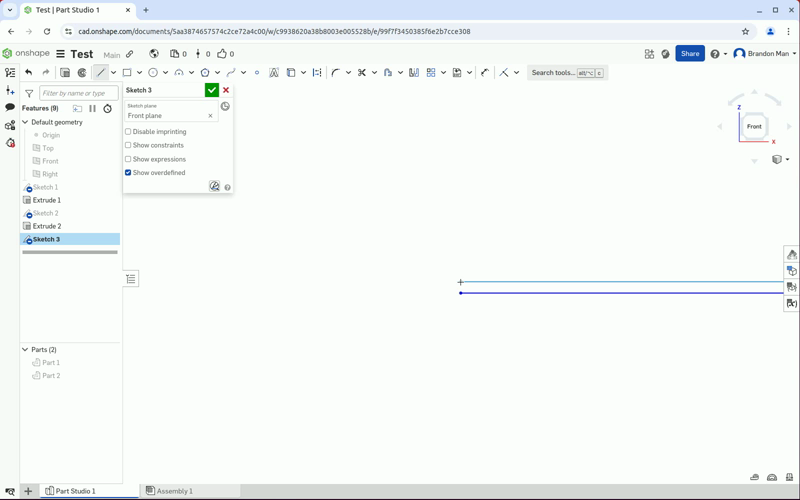
click(460, 281)
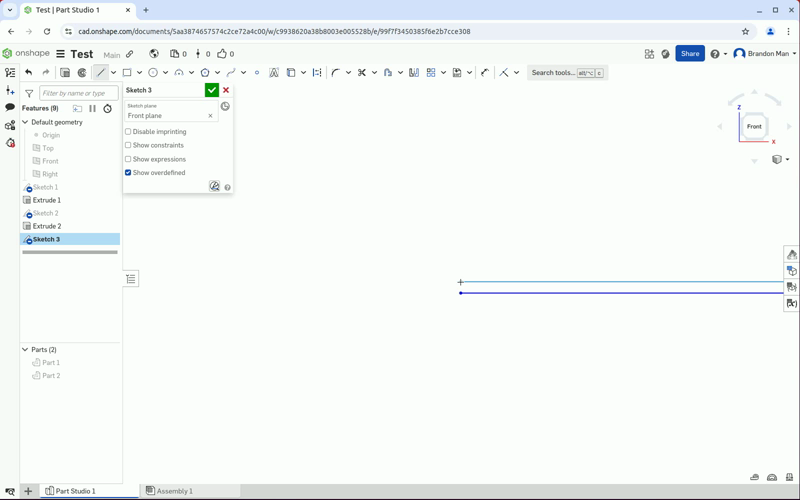
scroll(-6)
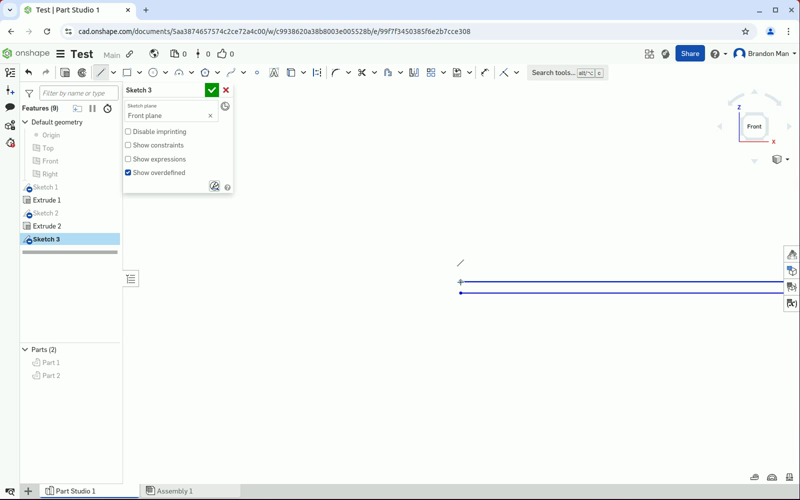
scroll(-6)
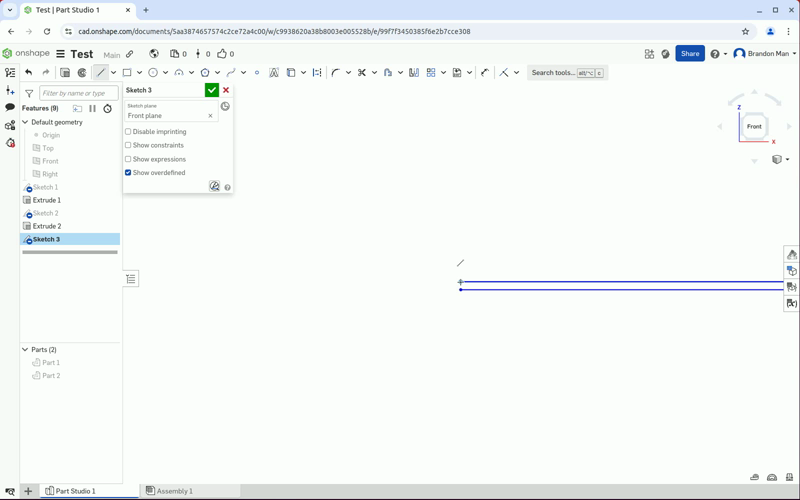
scroll(-6)
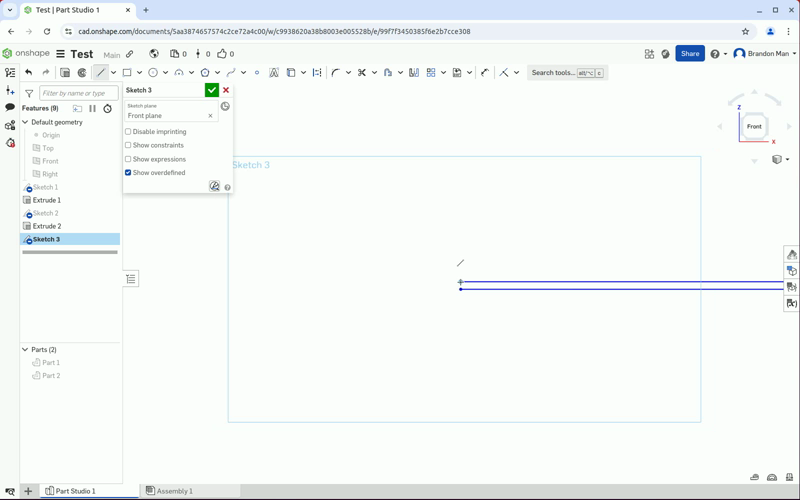
scroll(-6)
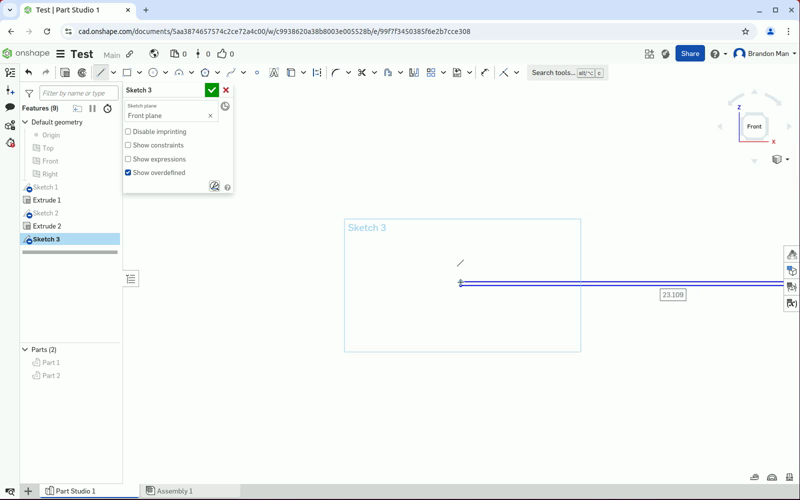
scroll(-6)
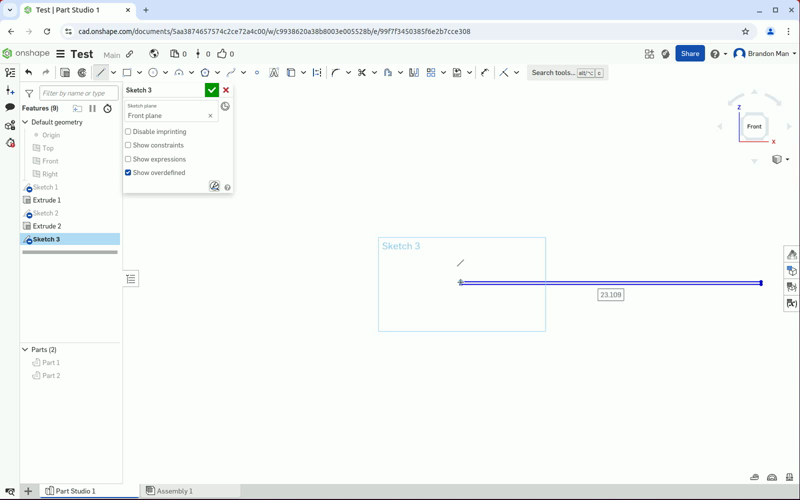
scroll(-6)
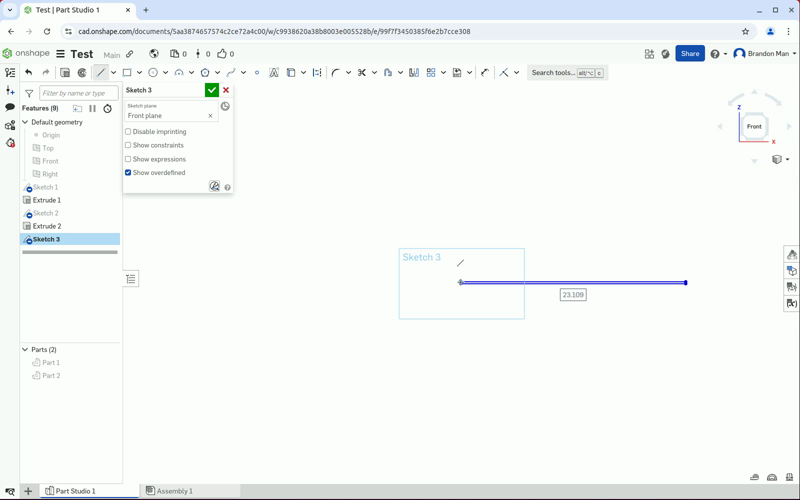
scroll(-6)
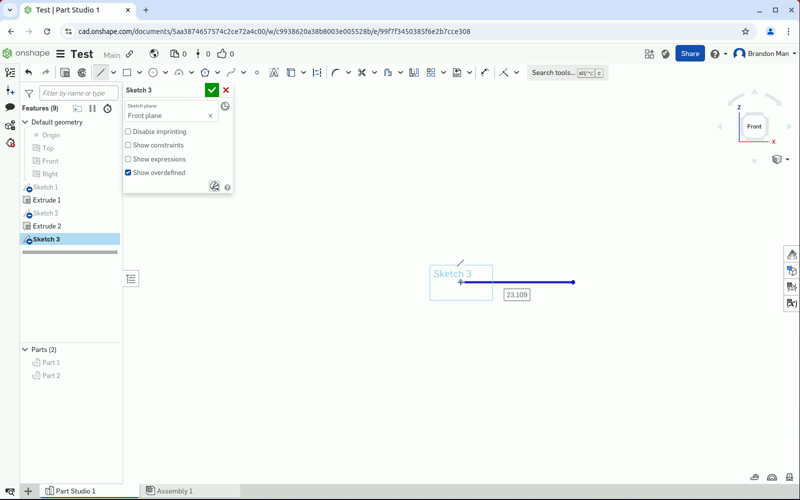
key_up(shift)
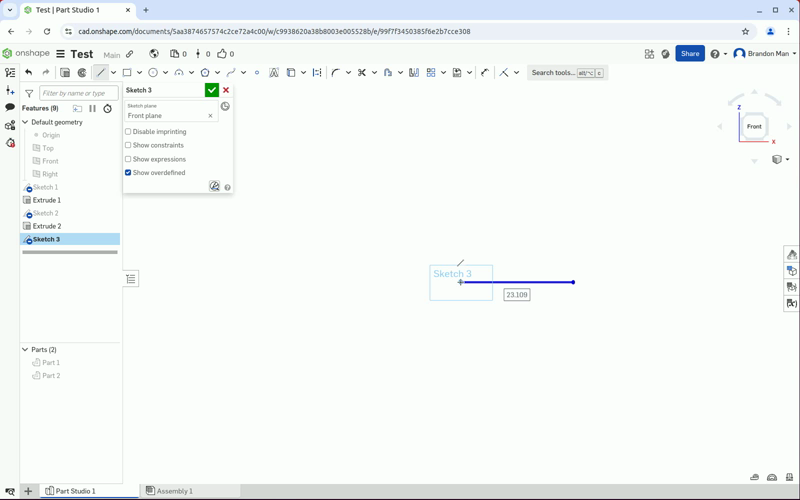
mouse_move(490, 281)
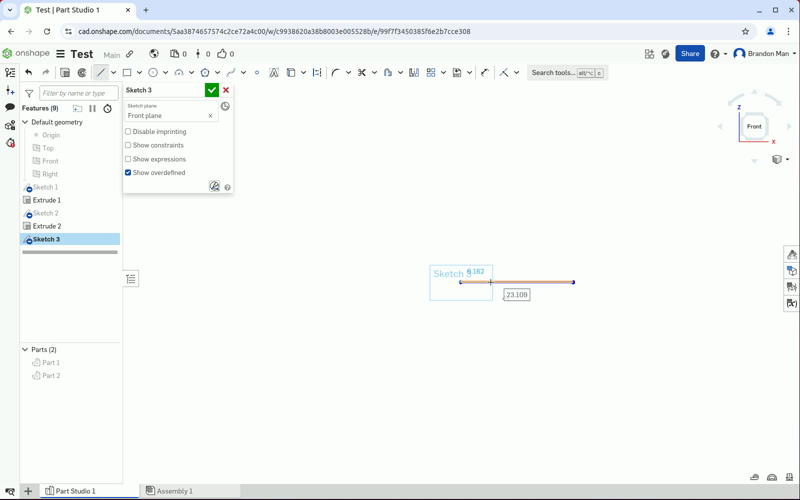
key_down(shift)
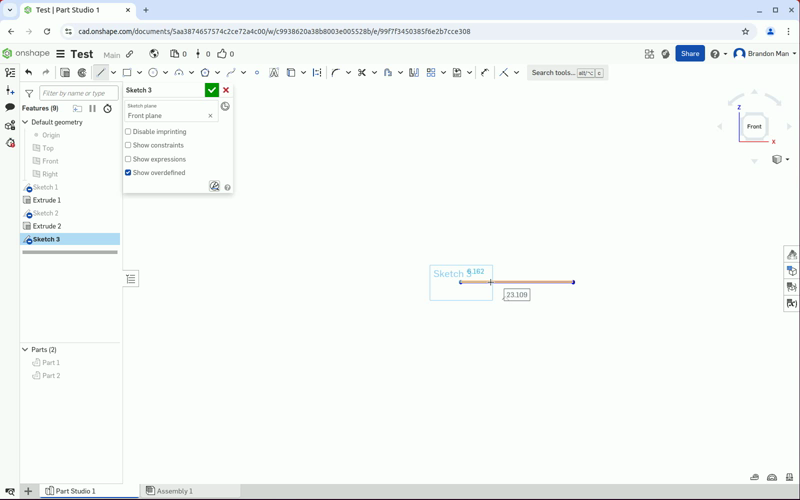
mouse_move(460, 282)
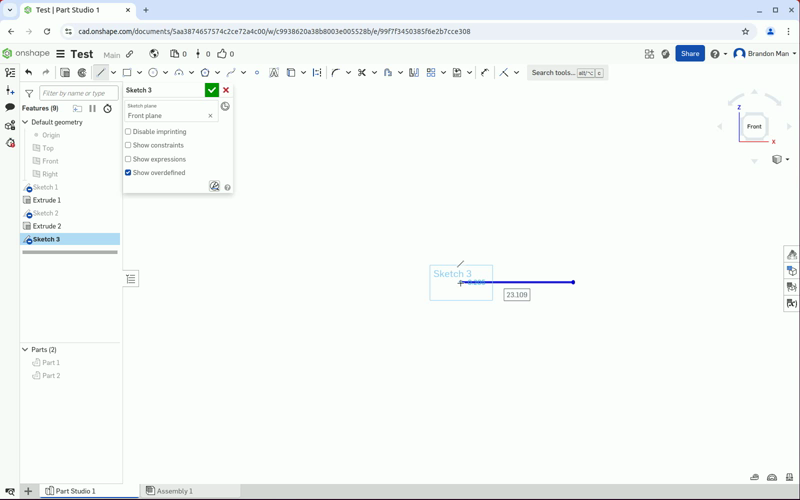
scroll(6)
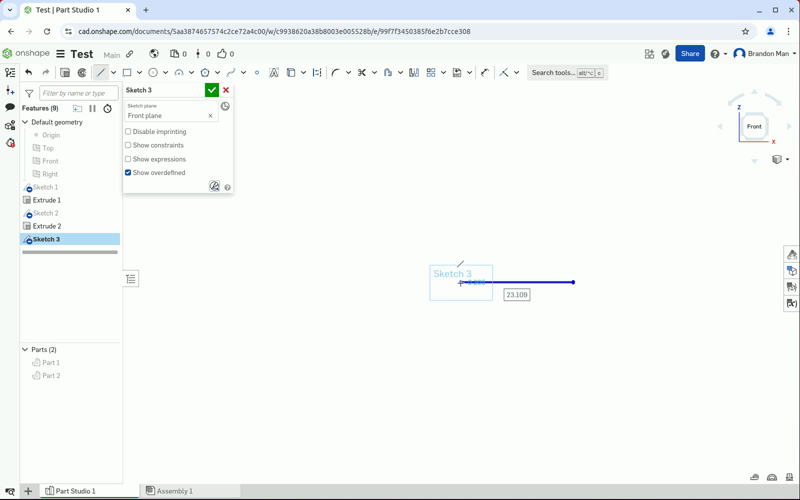
scroll(6)
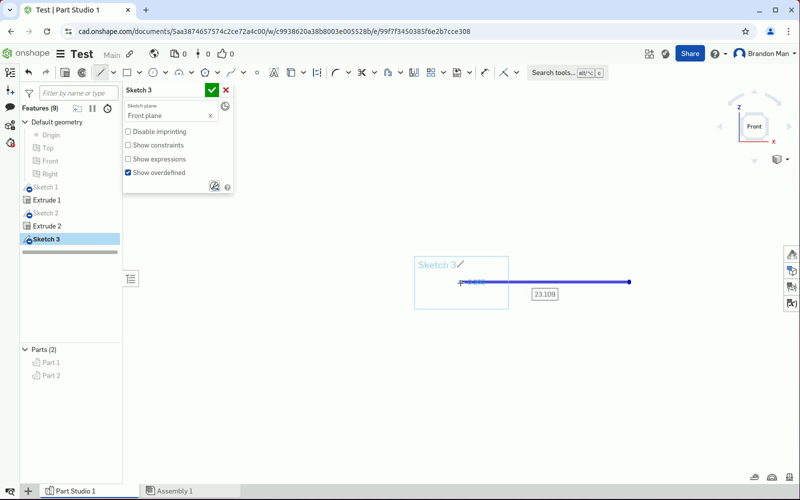
scroll(6)
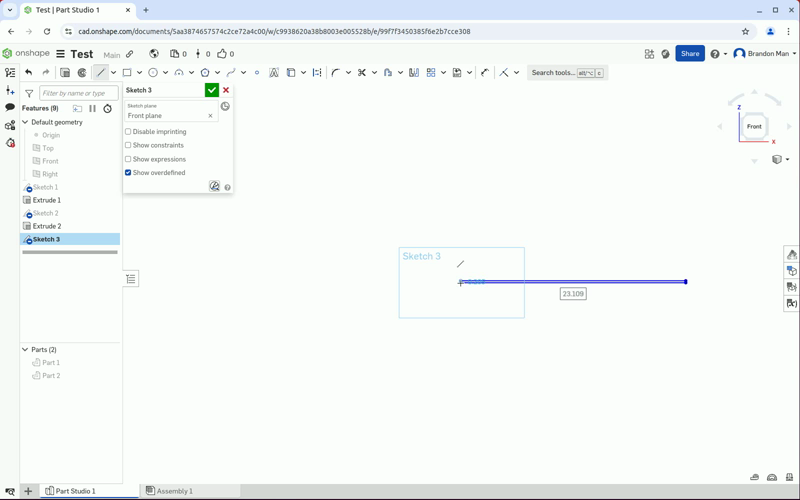
scroll(6)
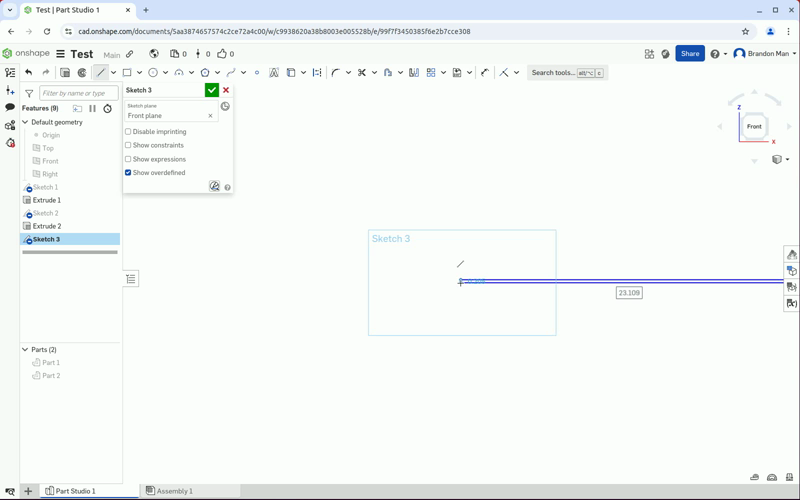
scroll(6)
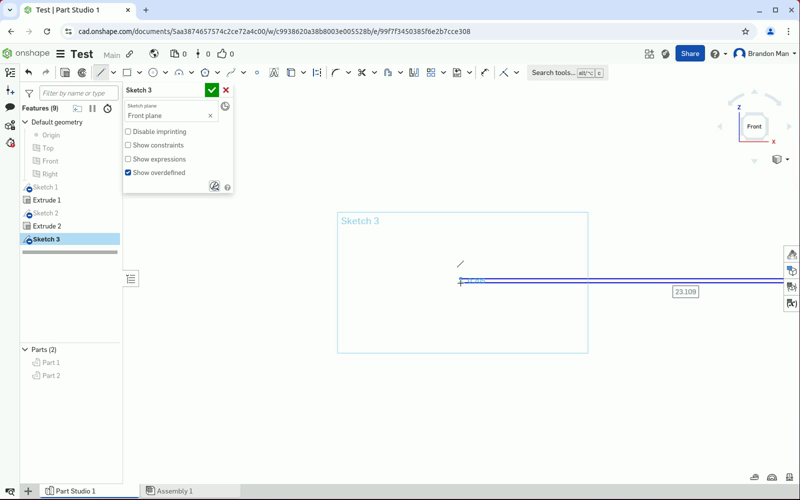
scroll(6)
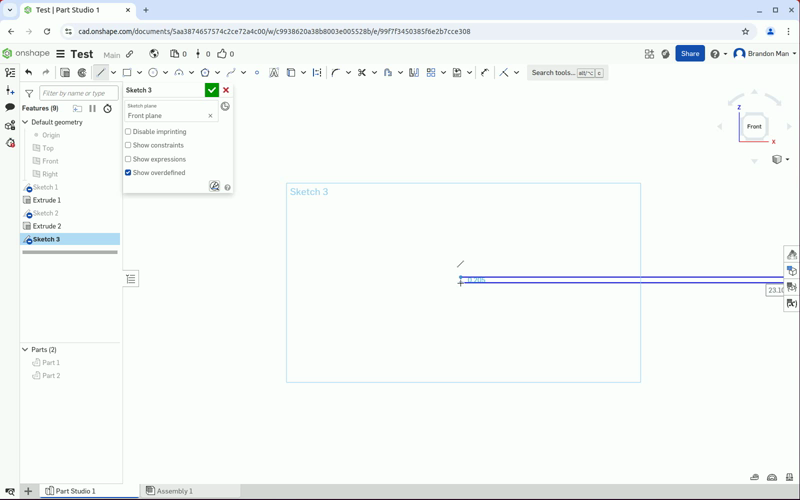
scroll(6)
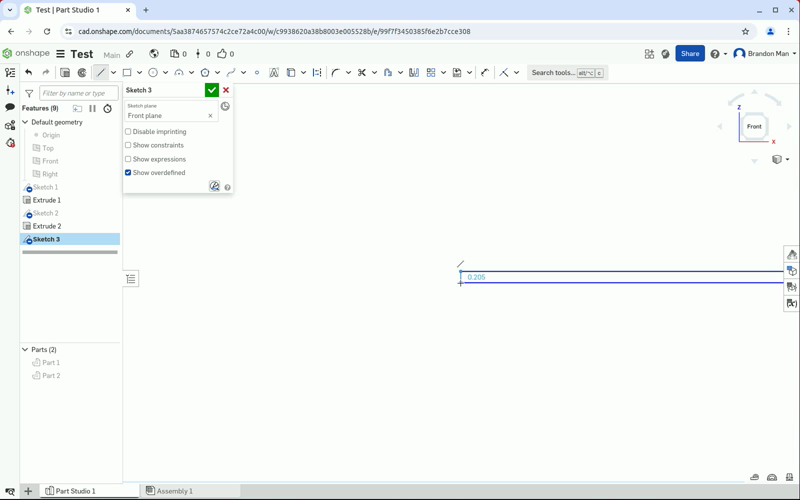
key_up(shift)
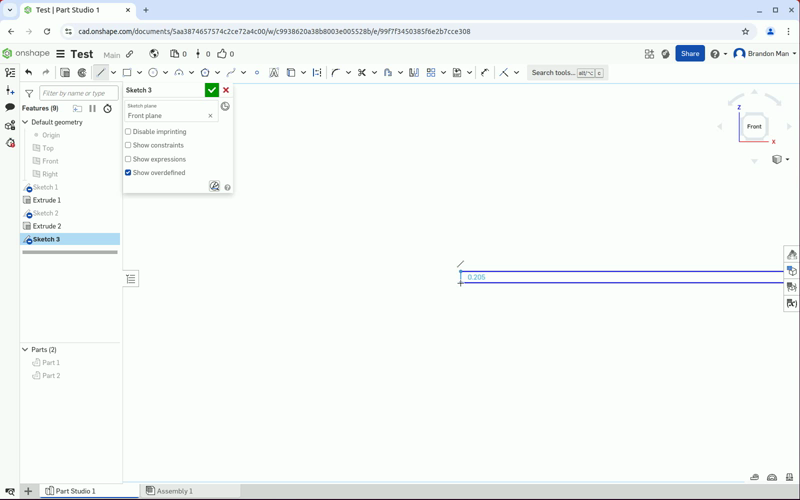
click(460, 282)
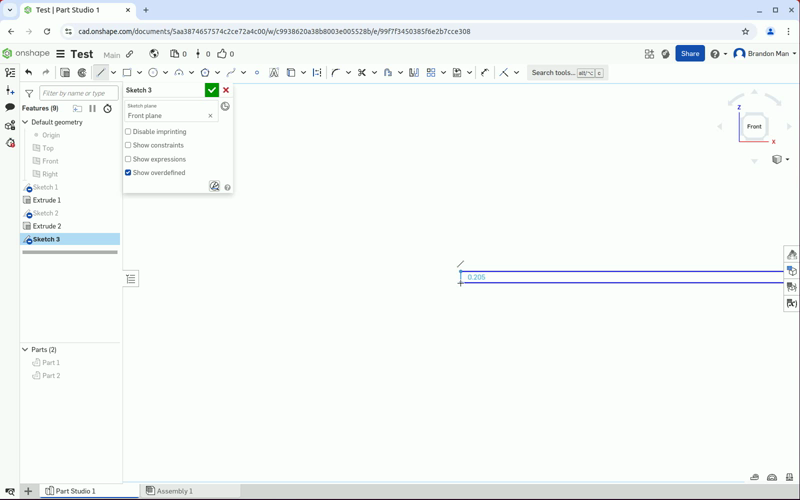
scroll(-6)
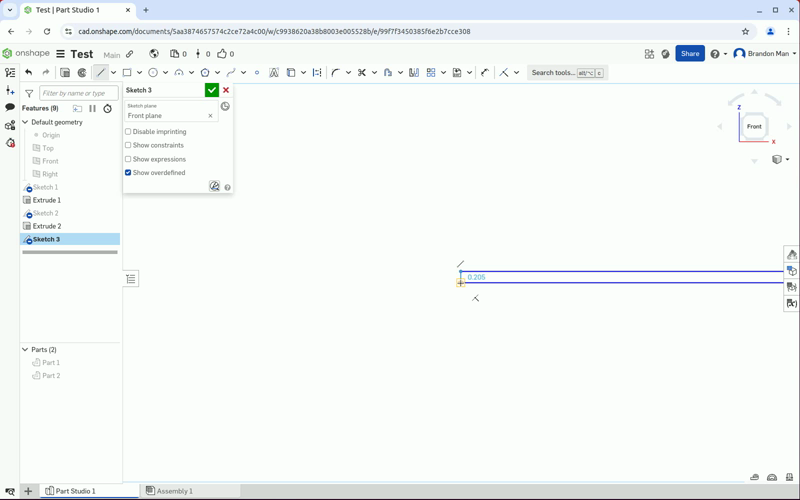
scroll(-6)
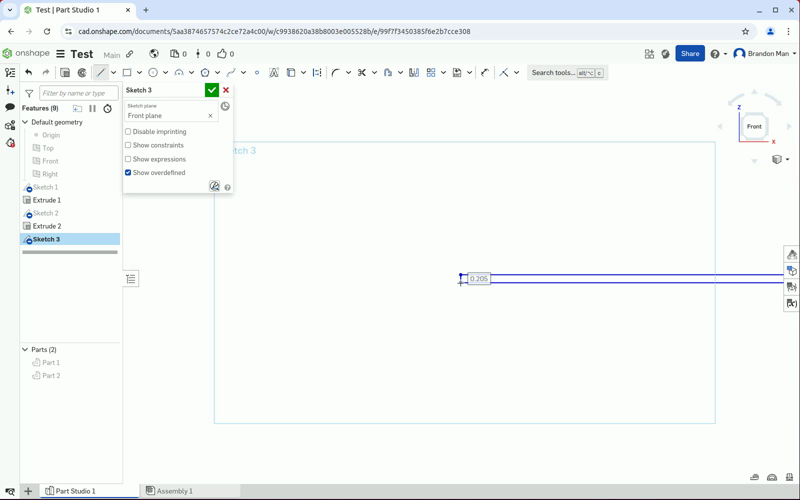
scroll(-6)
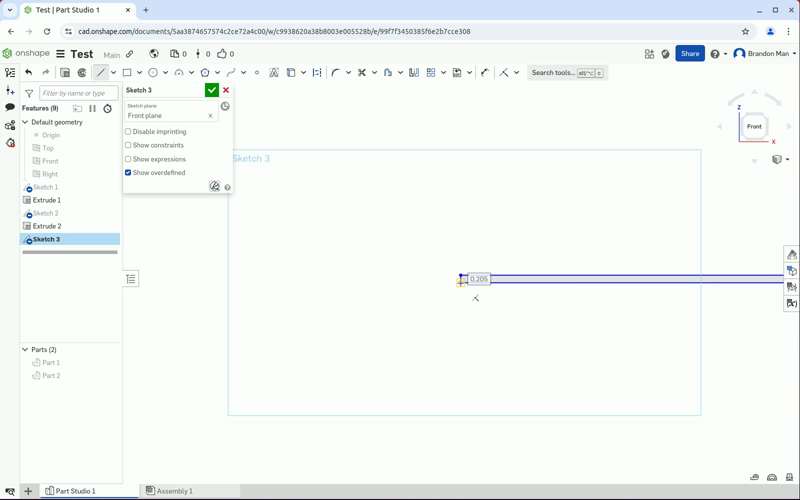
scroll(-6)
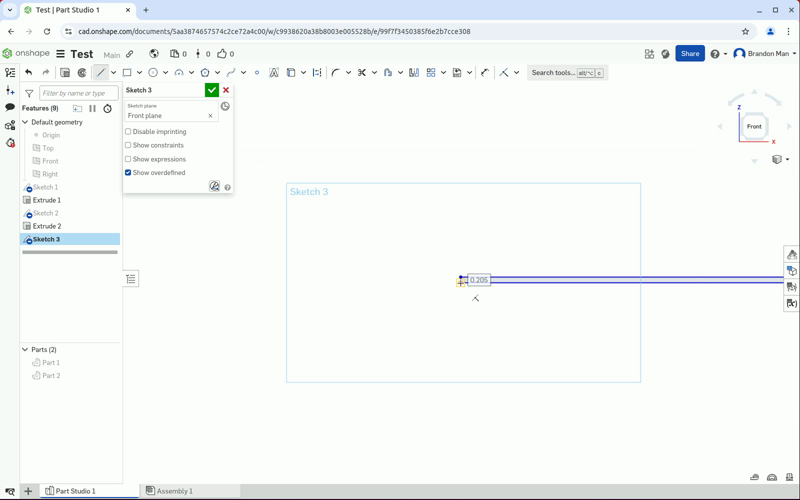
scroll(-6)
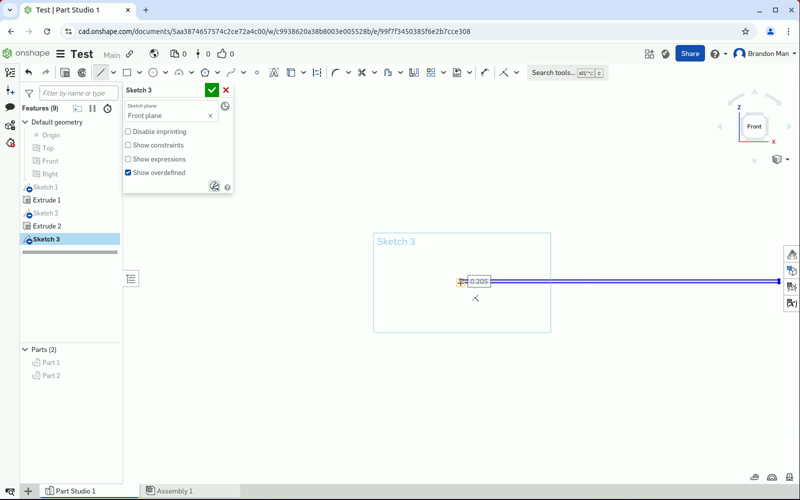
scroll(-6)
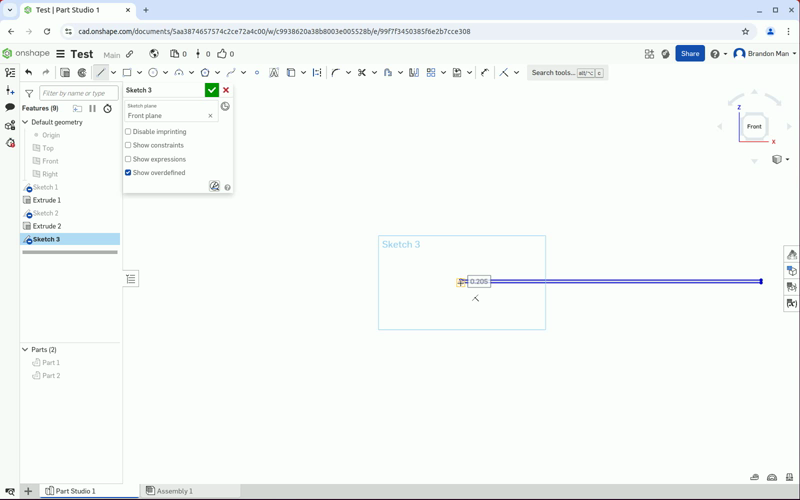
scroll(-6)
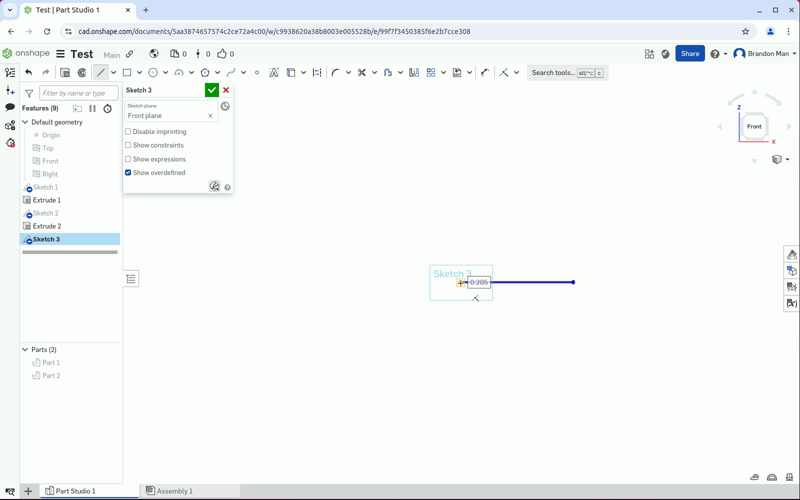
key(esc)
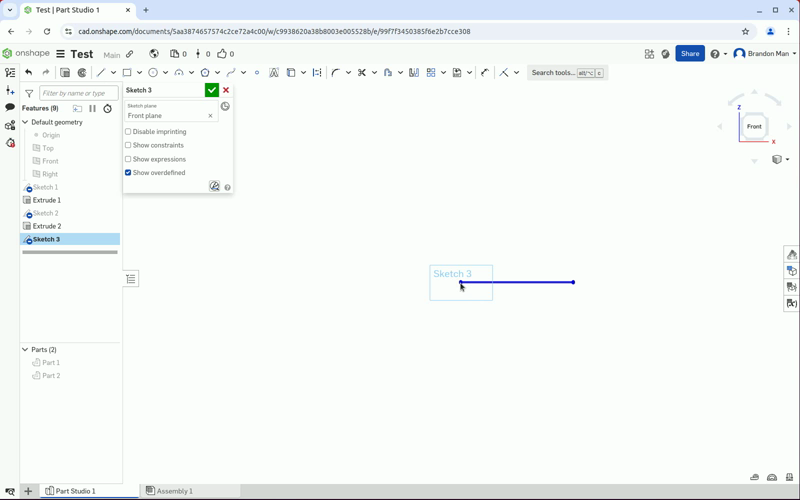
mouse_move(504, 282)
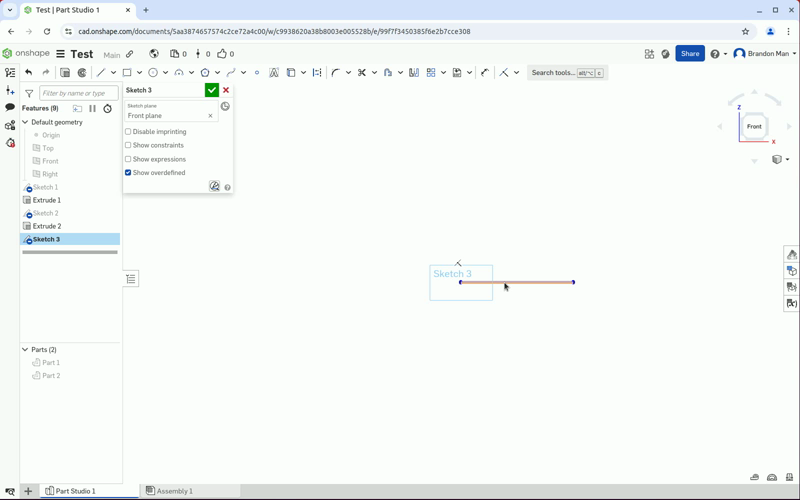
scroll(6)
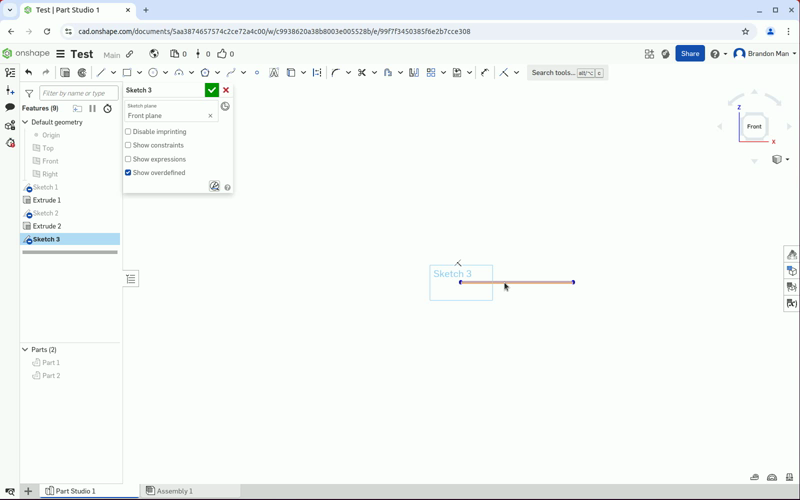
scroll(6)
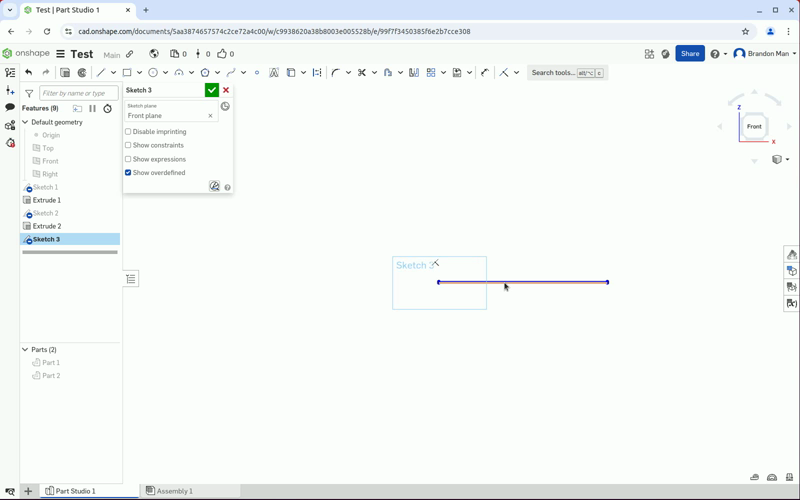
scroll(6)
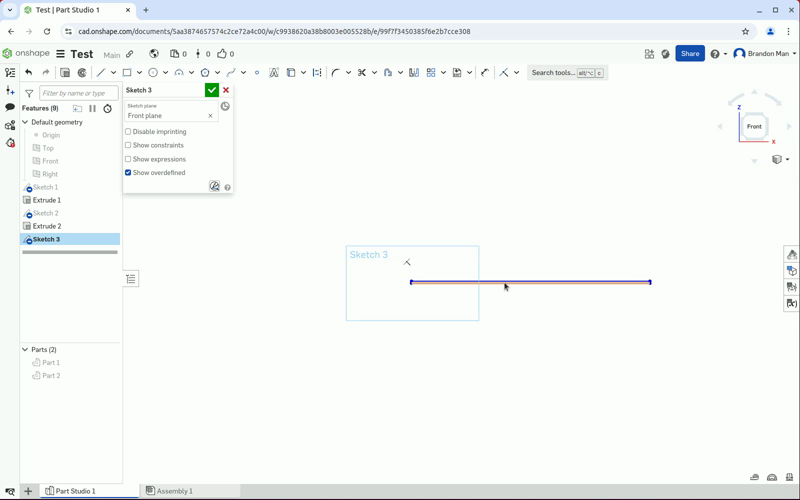
scroll(6)
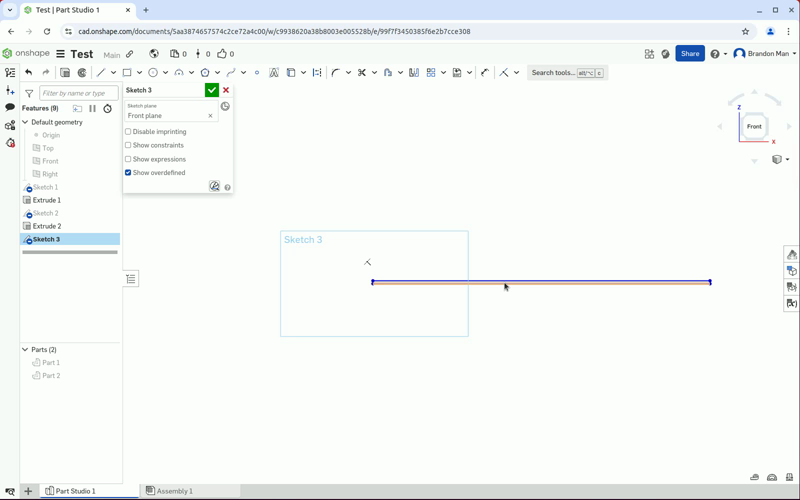
scroll(6)
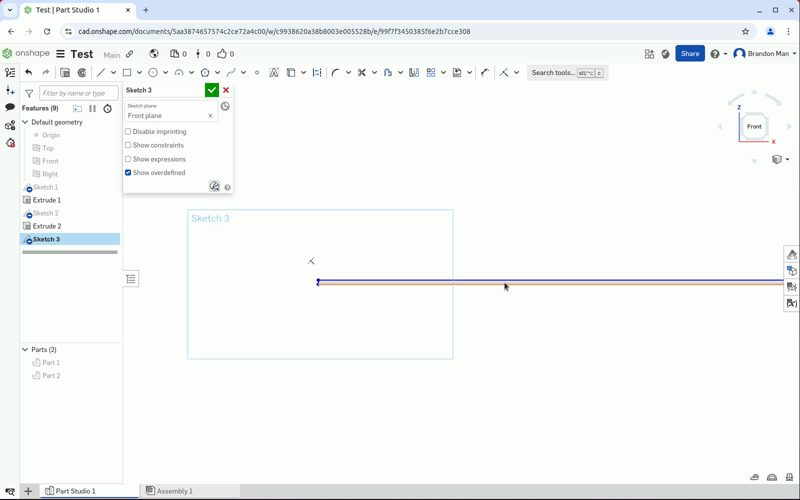
scroll(6)
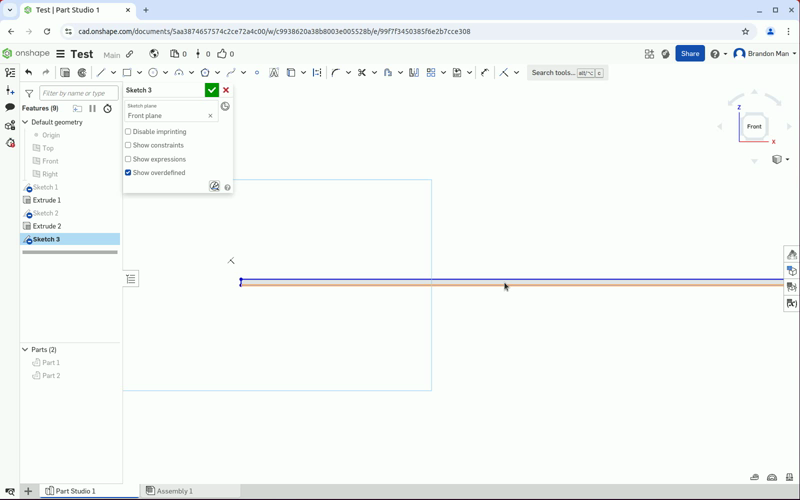
scroll(6)
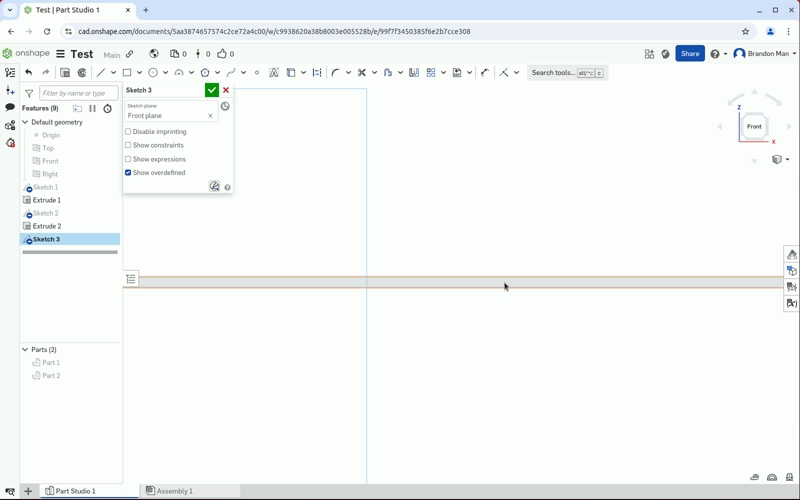
click(504, 282)
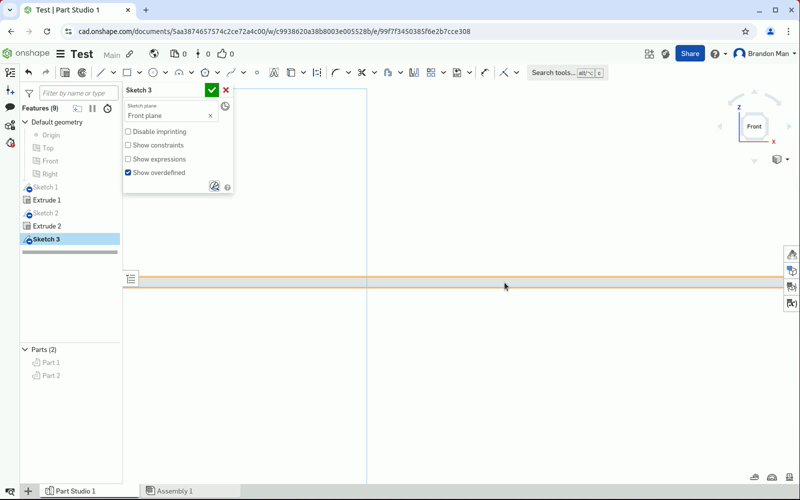
scroll(-6)
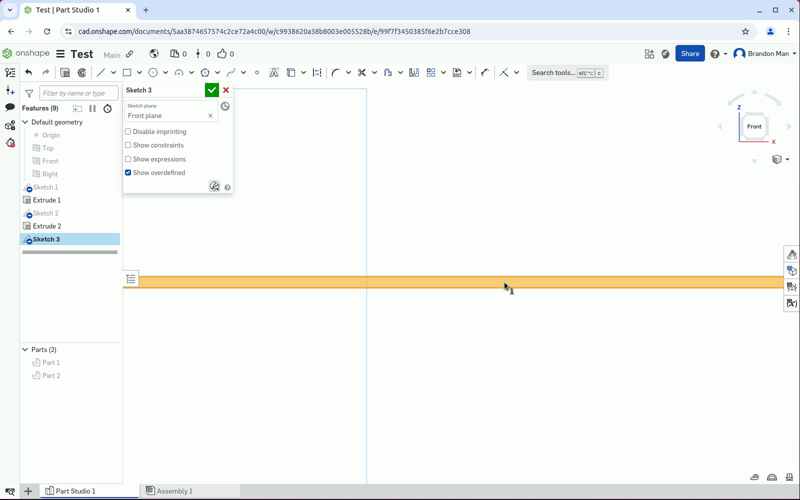
scroll(-6)
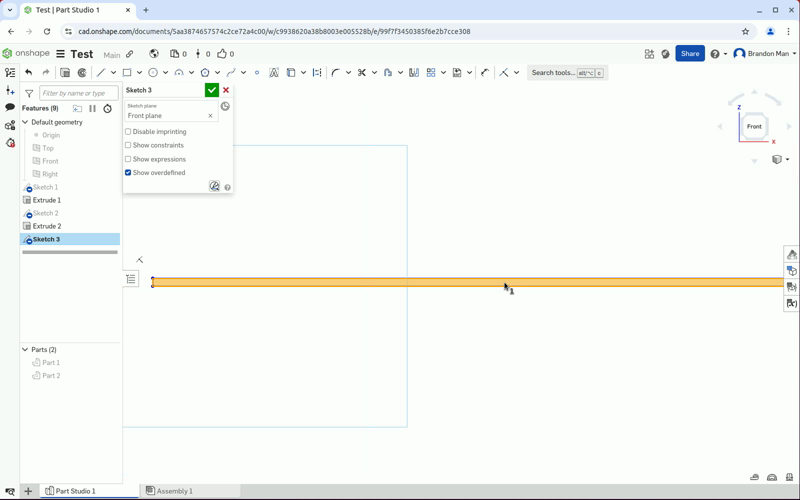
scroll(-6)
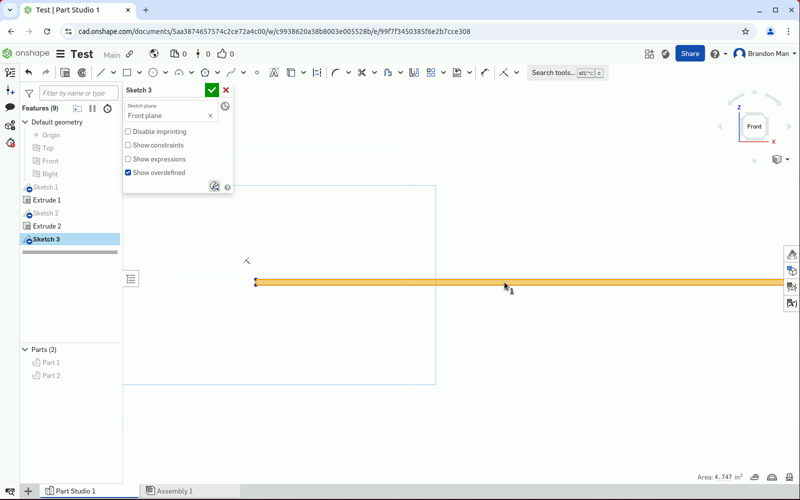
scroll(-6)
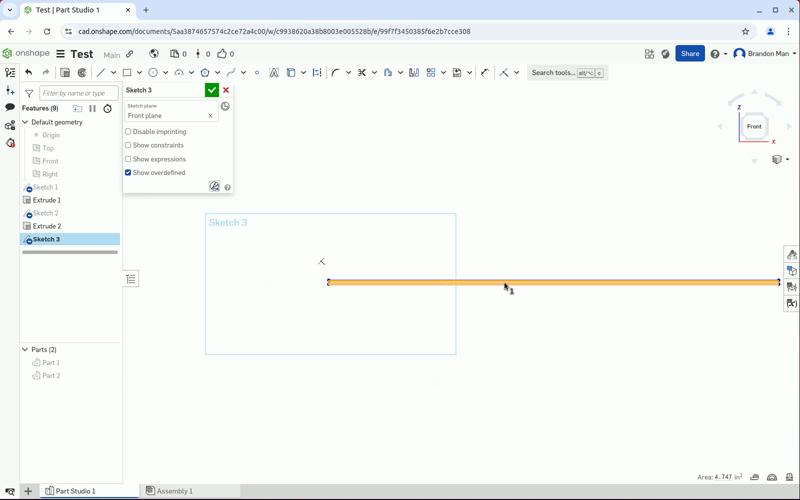
scroll(-6)
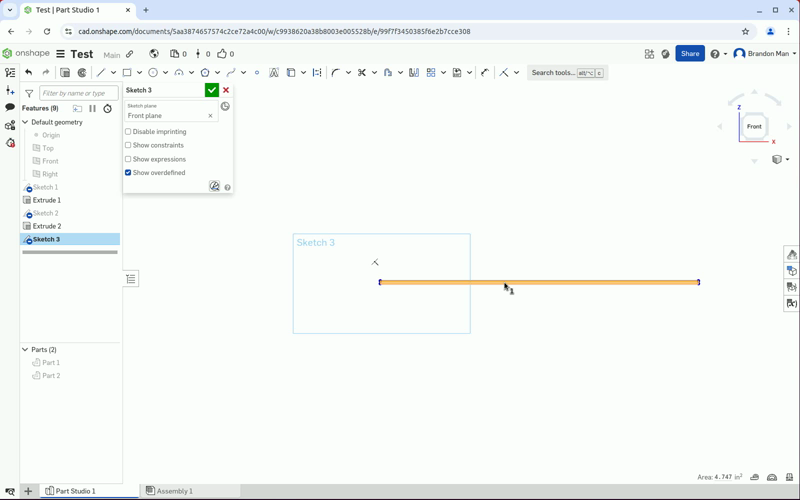
scroll(-6)
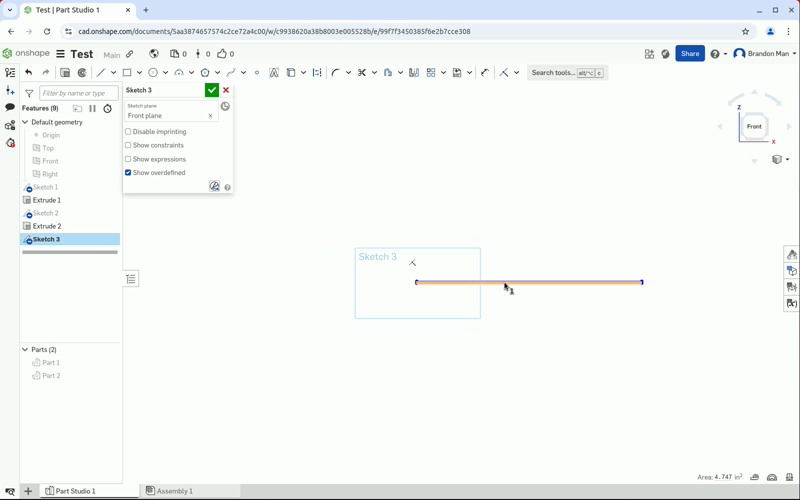
scroll(-6)
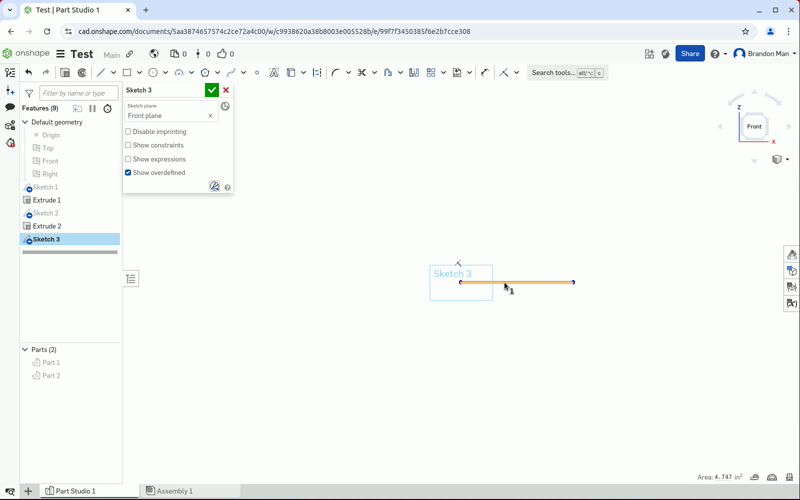
mouse_move(73, 352)
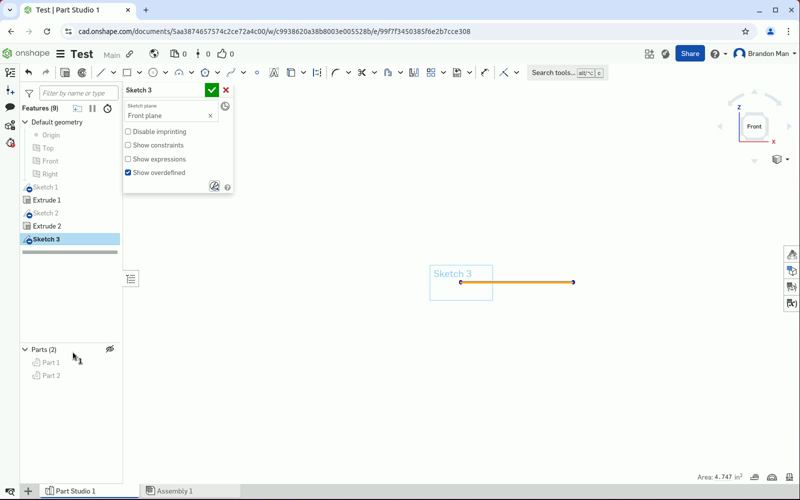
key(shift+y)
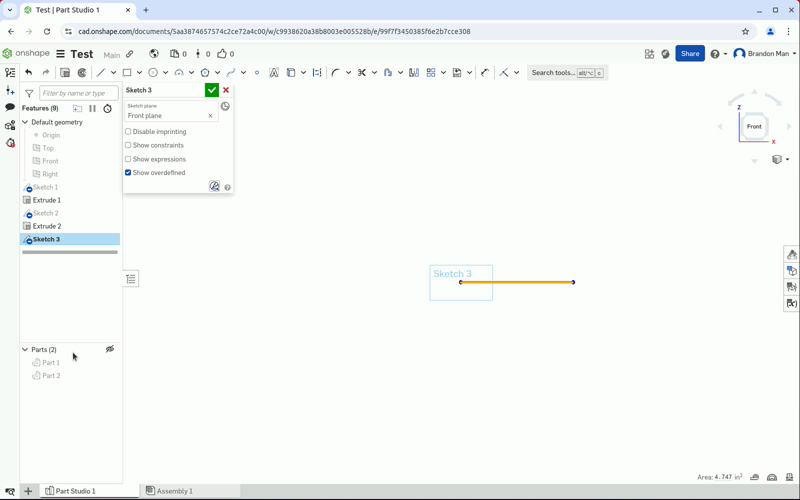
key(shift+e)
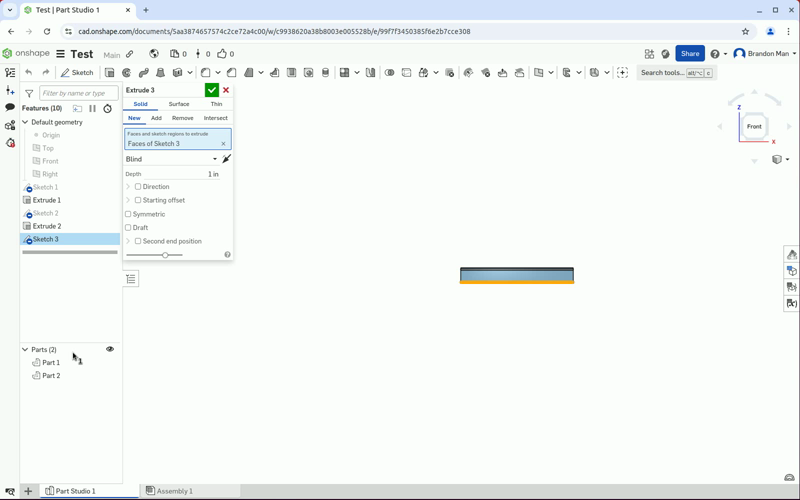
mouse_move(143, 106)
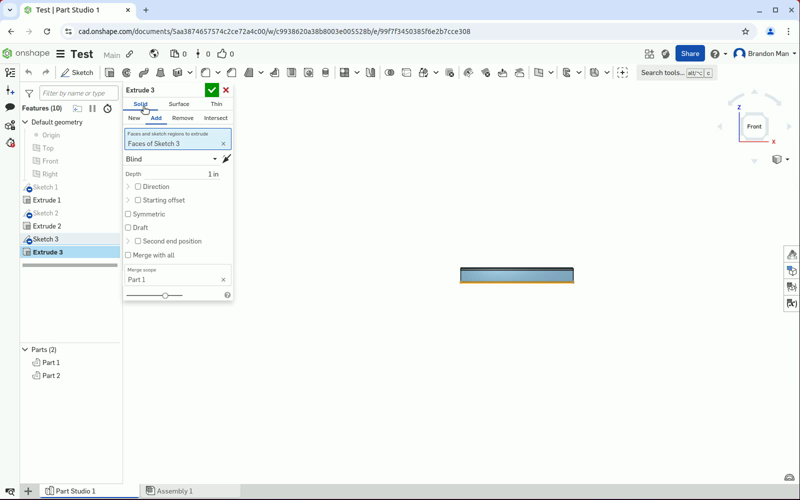
click(143, 106)
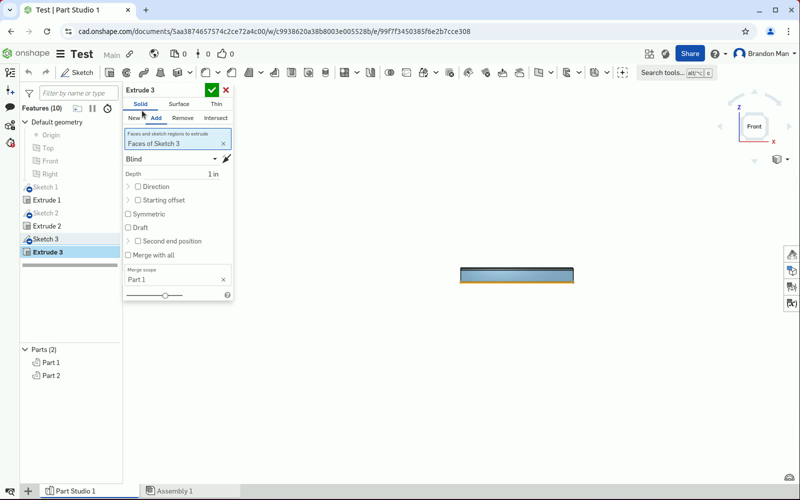
mouse_move(137, 120)
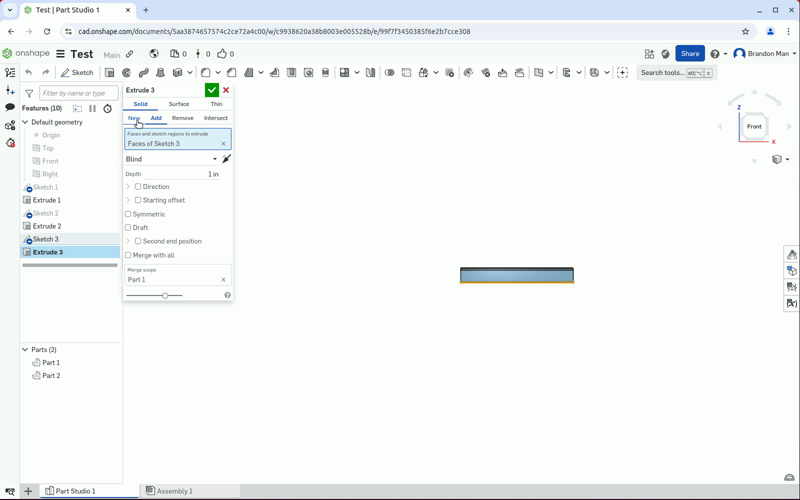
click(137, 120)
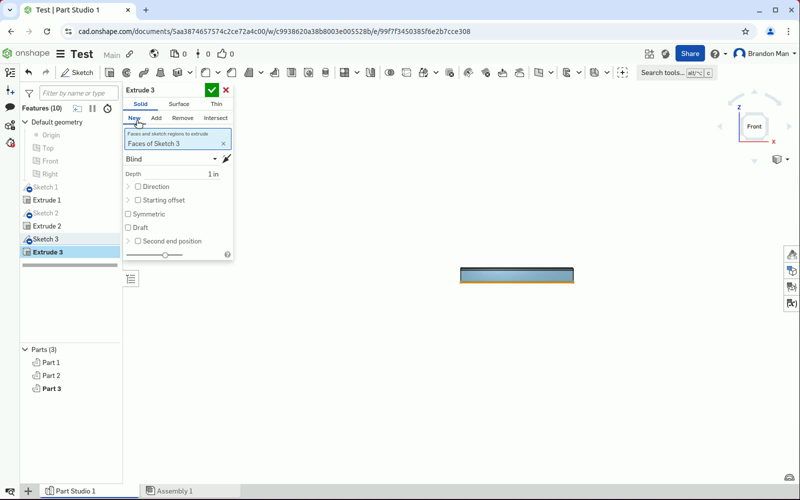
key(tab, 4)
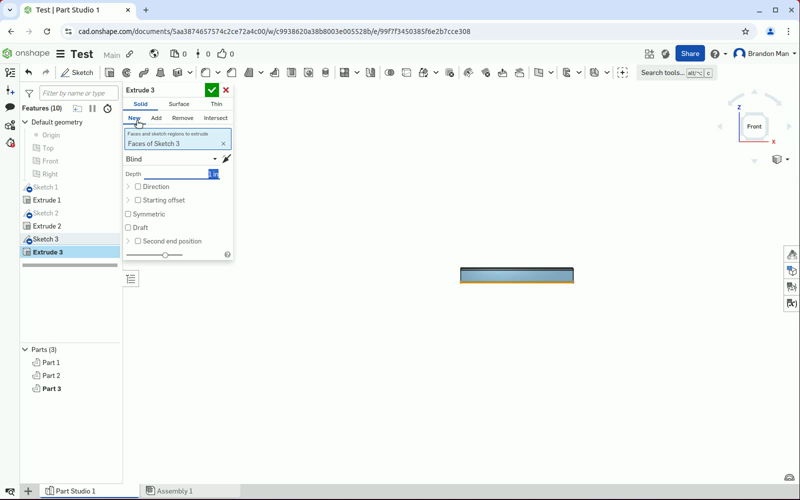
text(1.444)
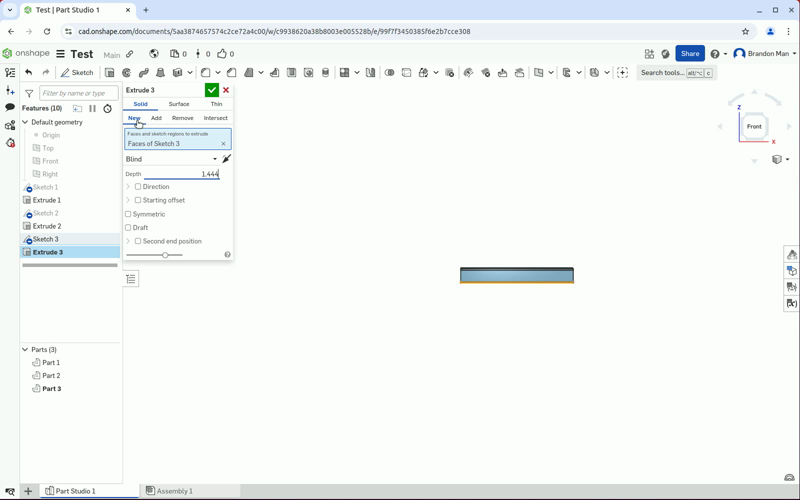
key(enter)
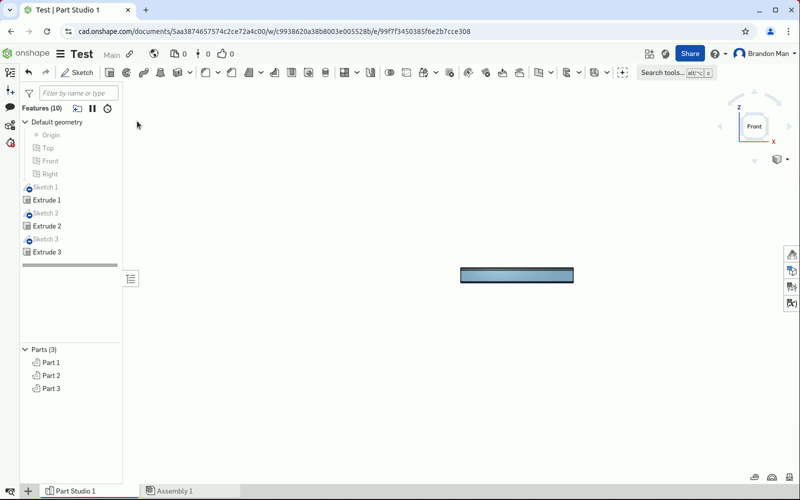
key(shift+h)
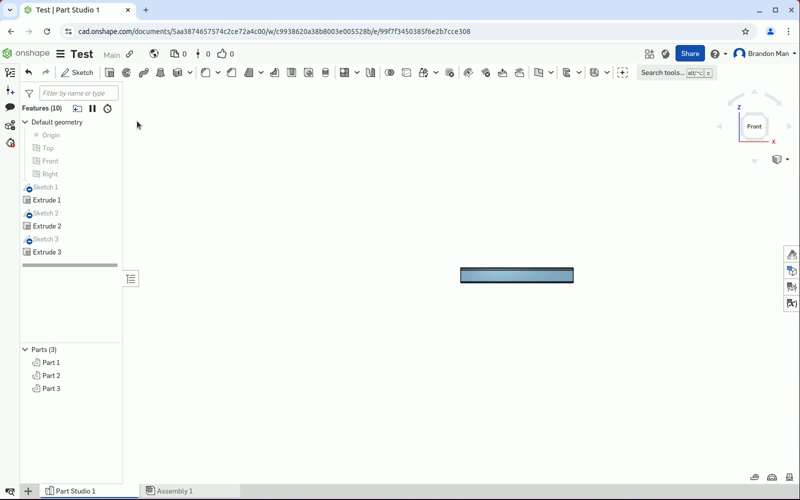
key(shift+h)
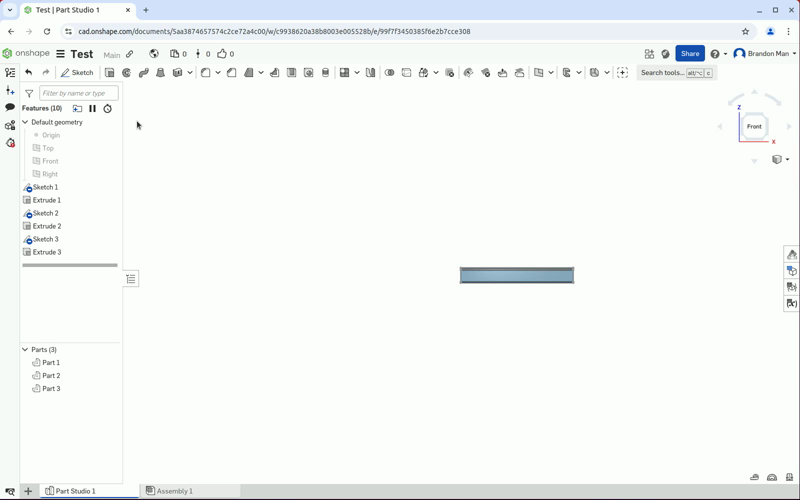
key(shift+7)
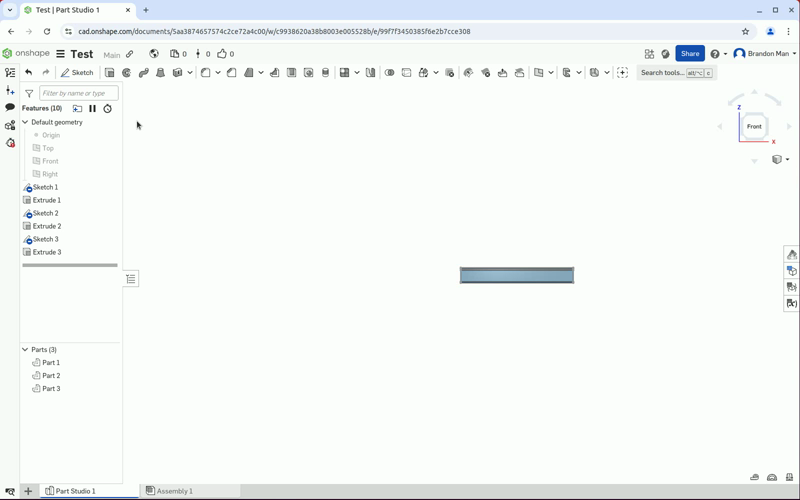
key(left, 2)
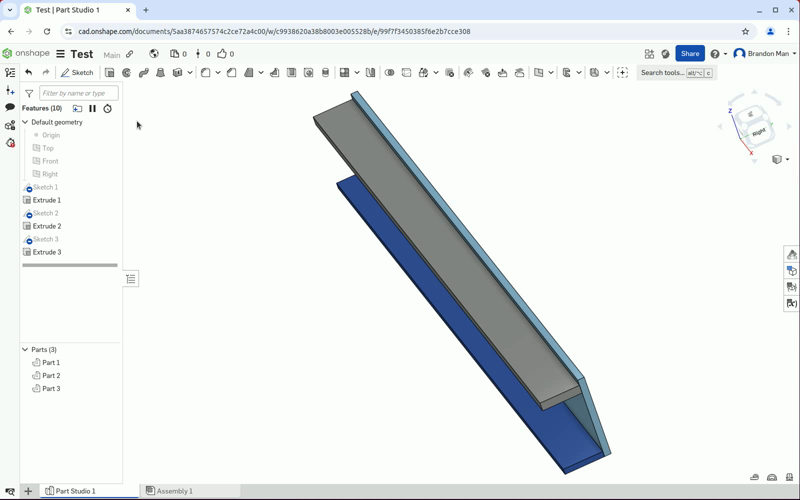
key(down, 2)
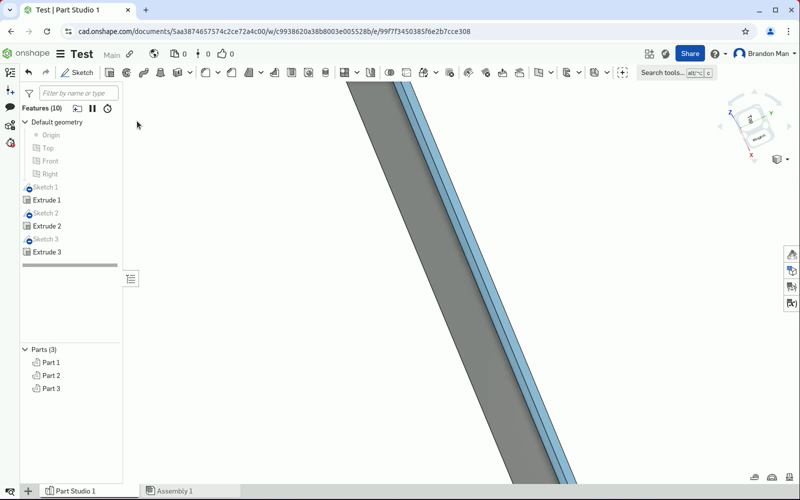
key(up, 2)
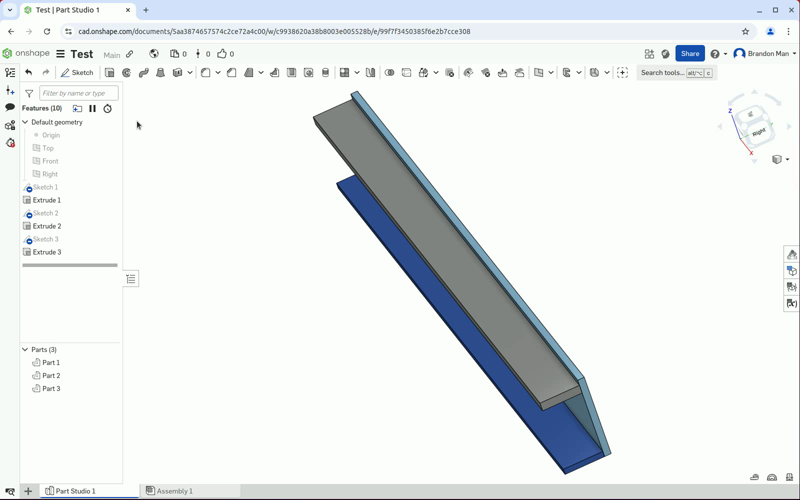
key(right, 2)
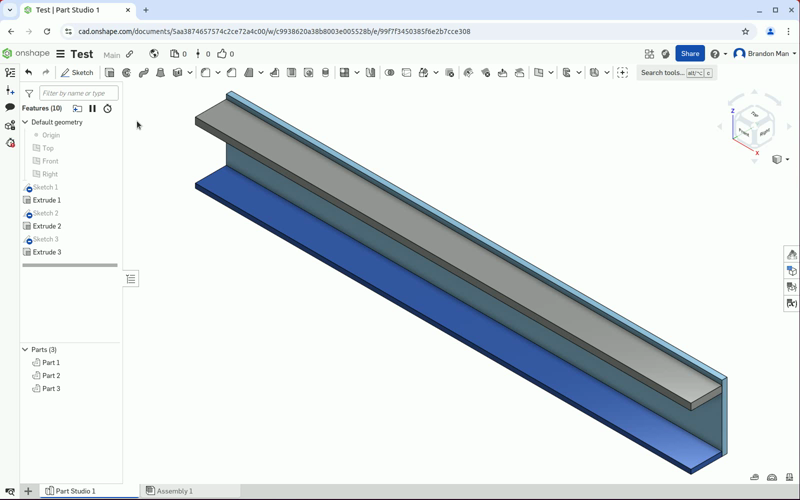
mouse_move(73, 189)
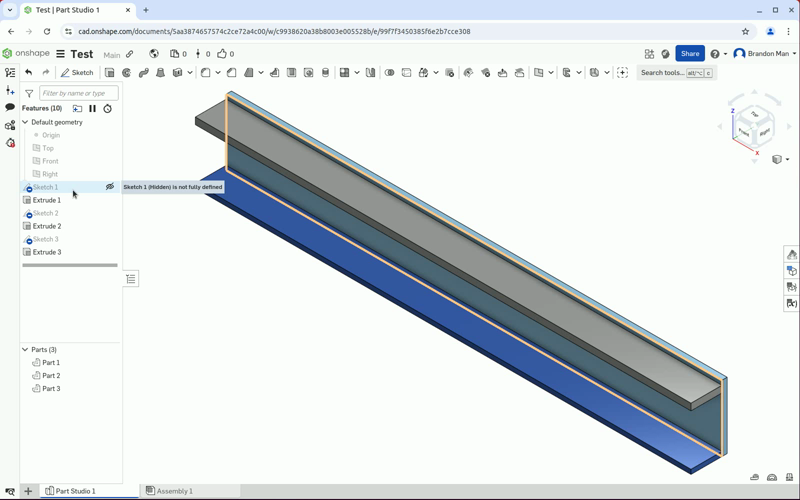
click(73, 189)